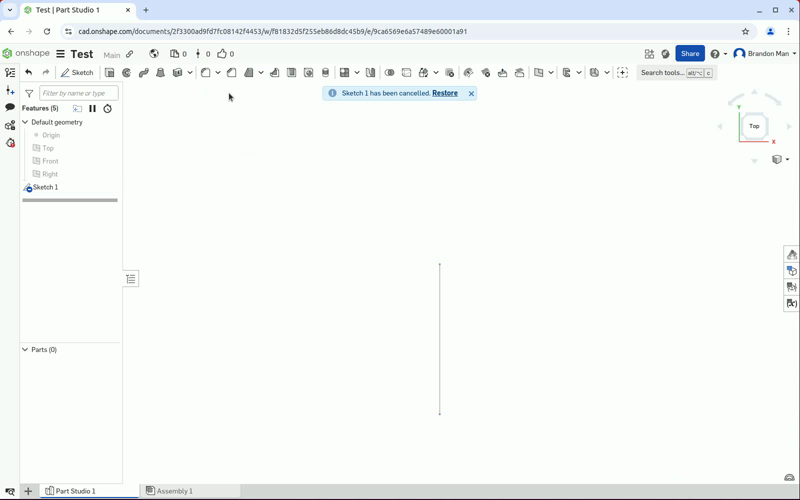
key(shift+h)
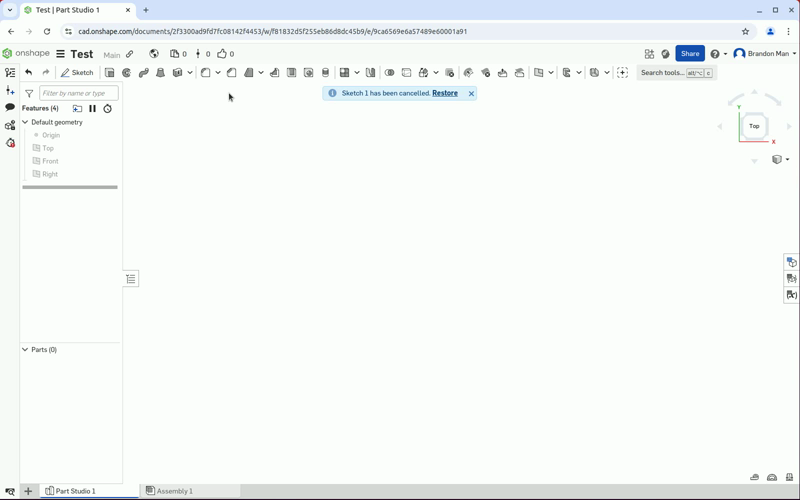
mouse_move(73, 352)
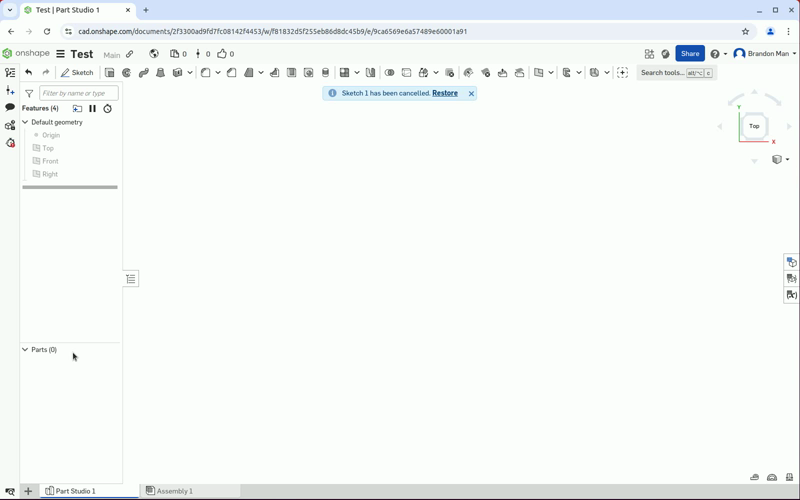
key(y)
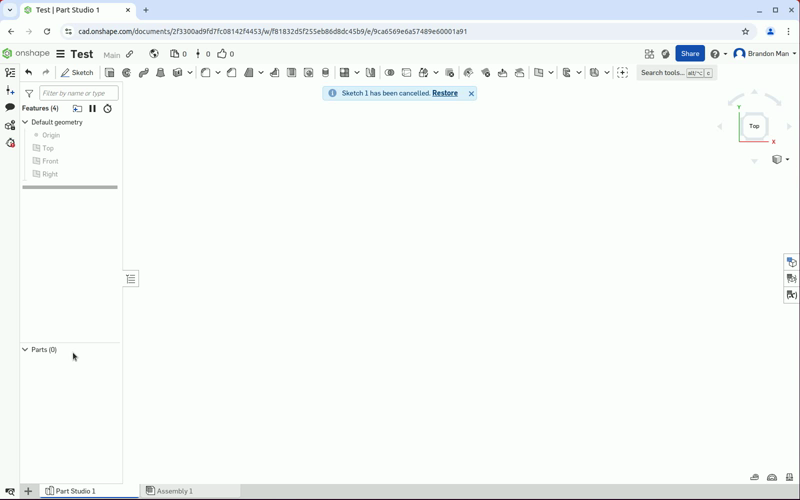
key(shift+p)
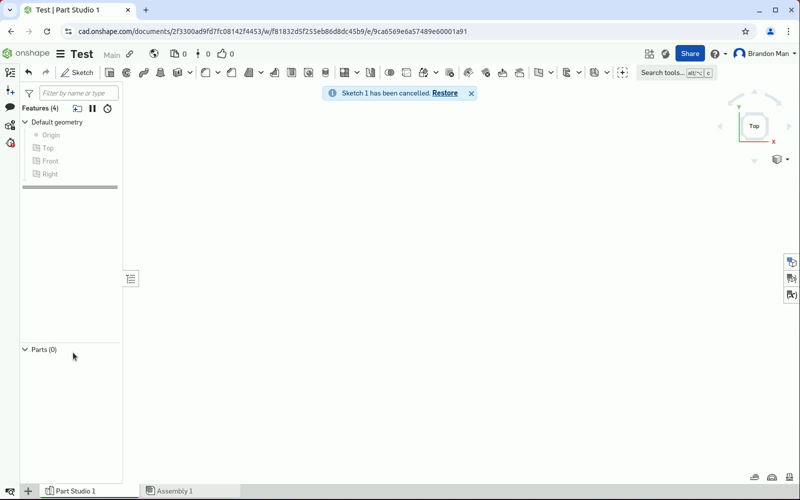
key(space)
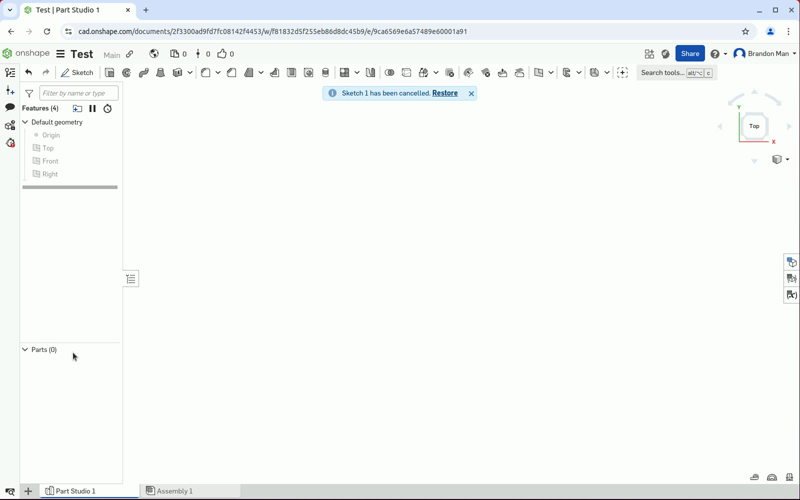
key_down(shift)
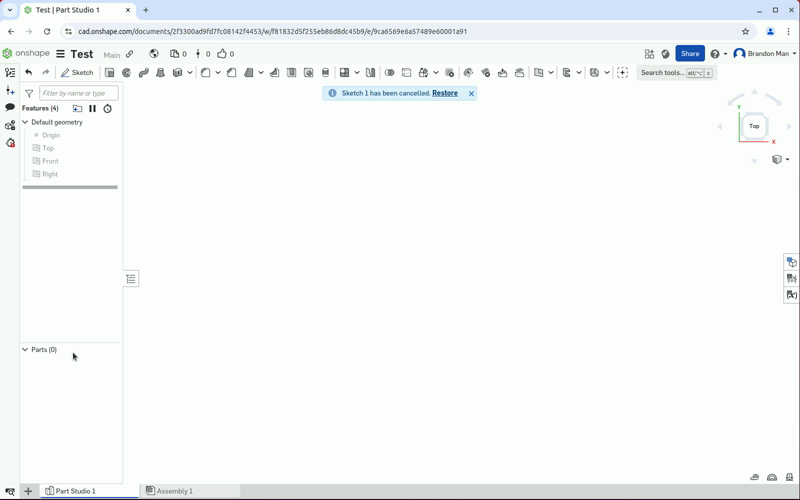
key(up)
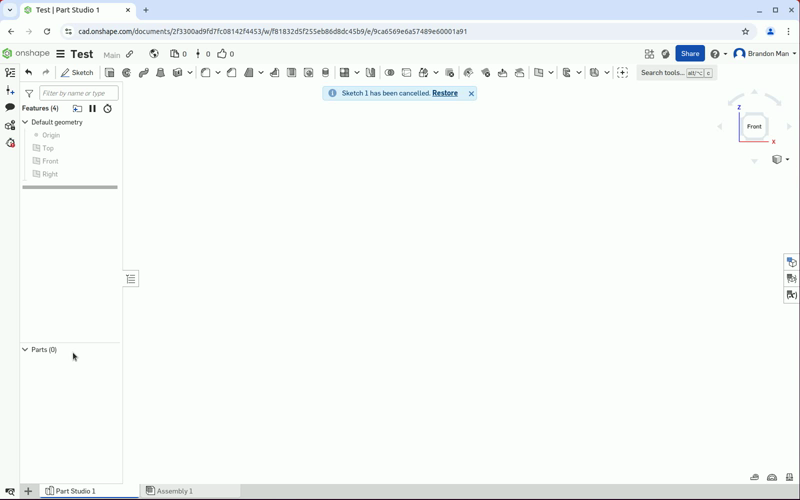
key_up(shift)
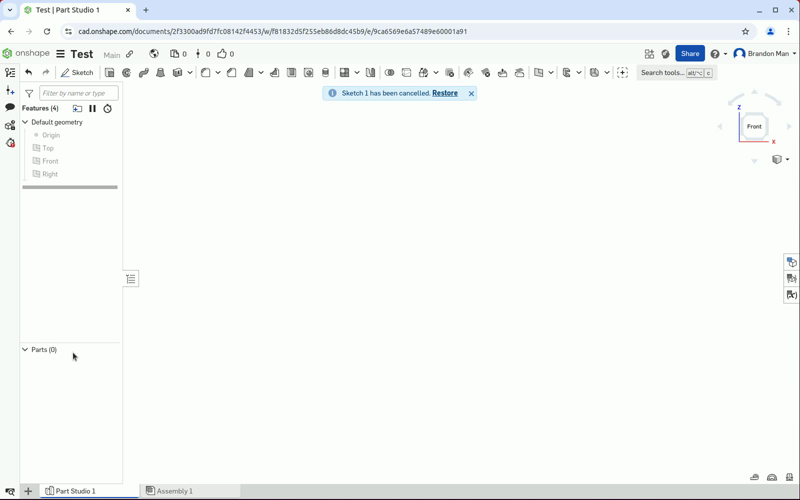
mouse_move(73, 352)
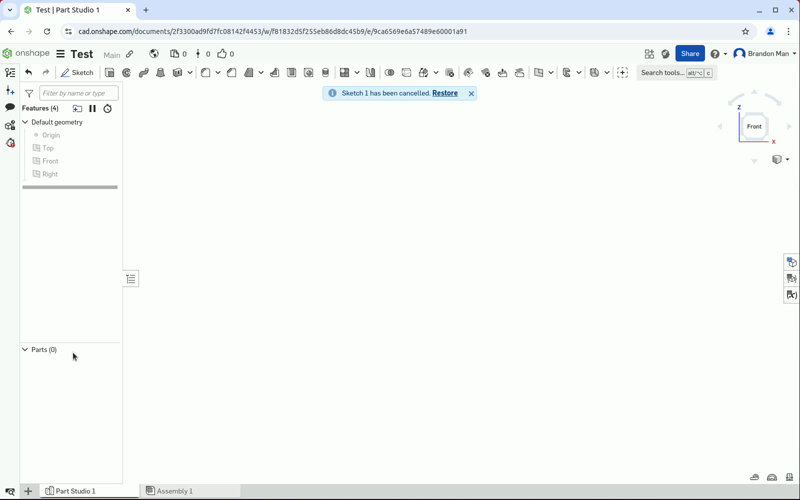
key(shift+y)
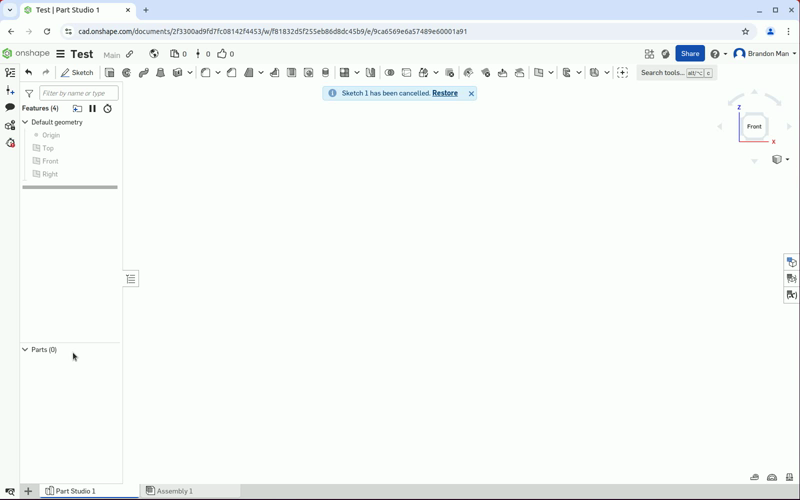
key(shift+s)
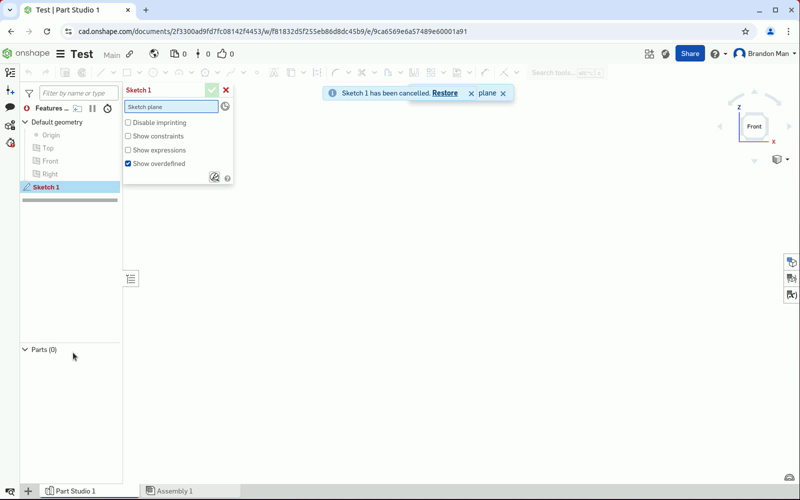
mouse_move(73, 163)
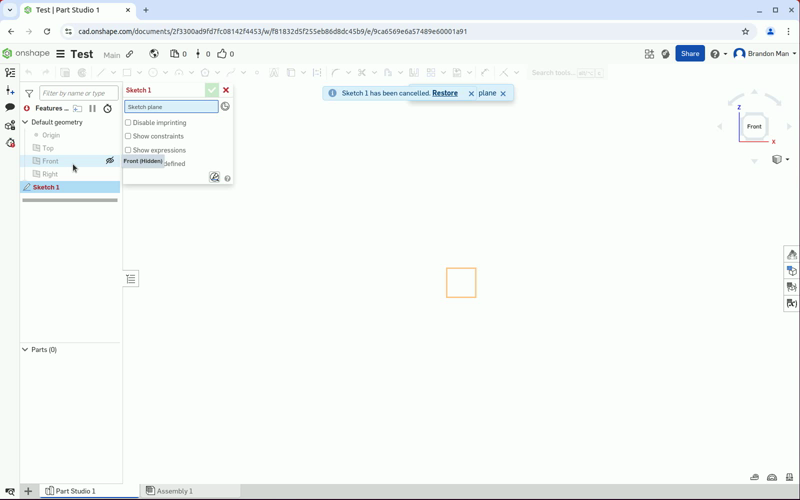
click(73, 163)
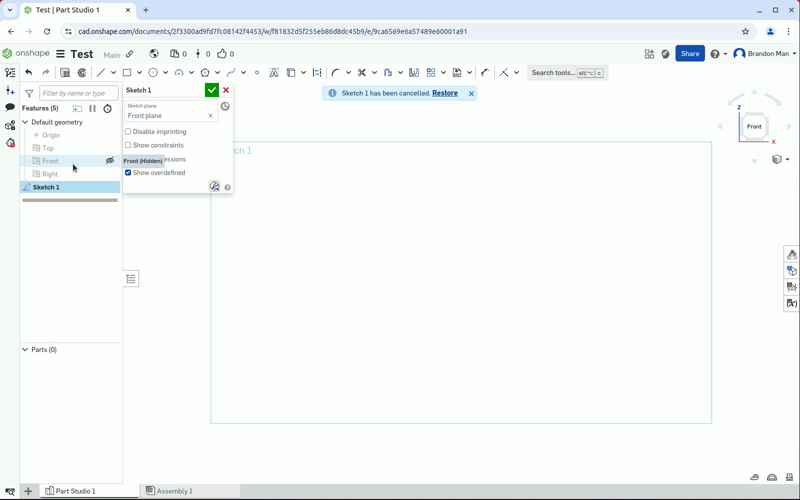
mouse_move(73, 352)
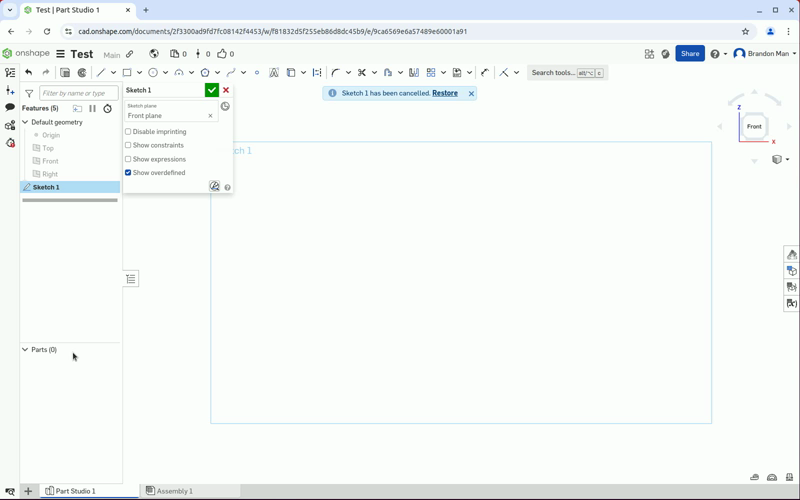
key(y)
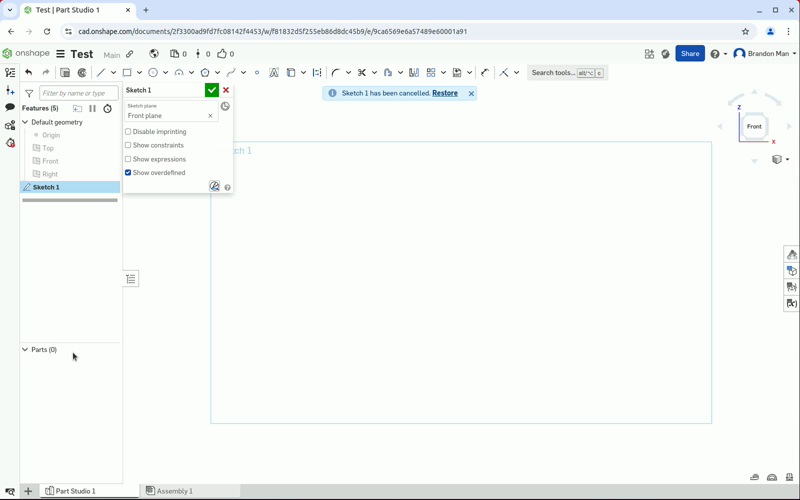
key(c)
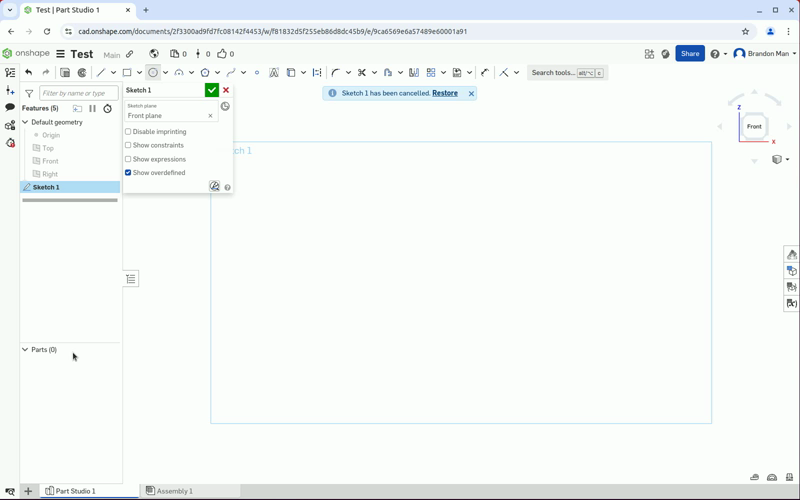
key_down(shift)
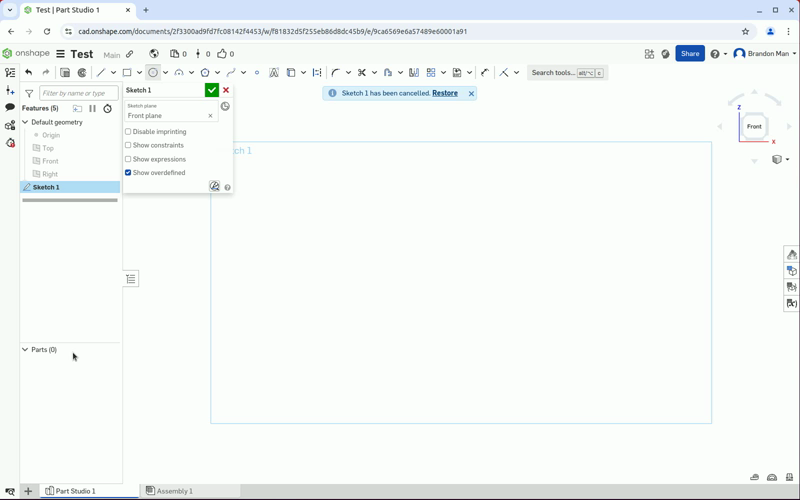
mouse_move(461, 282)
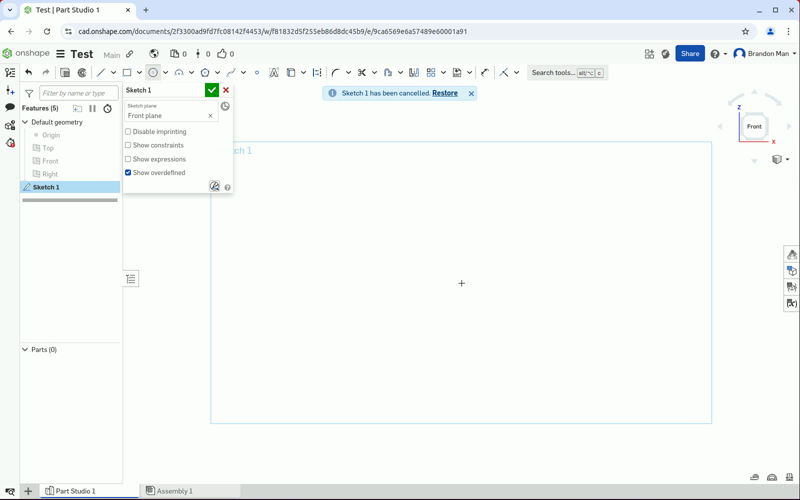
click(461, 282)
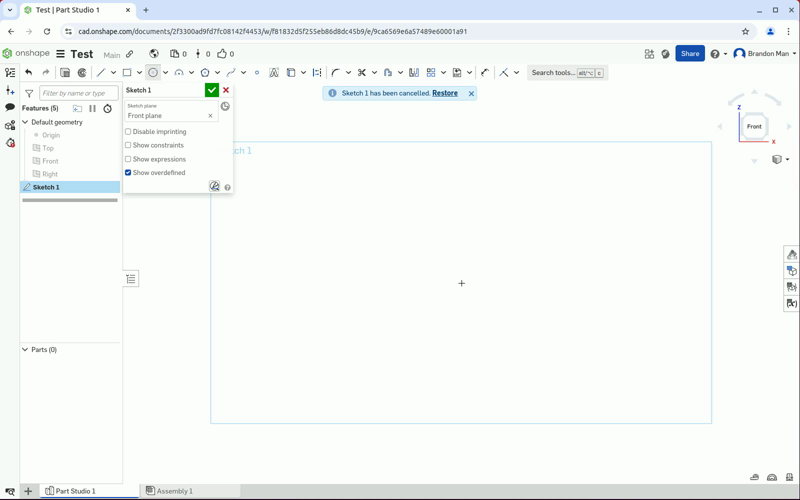
key_up(shift)
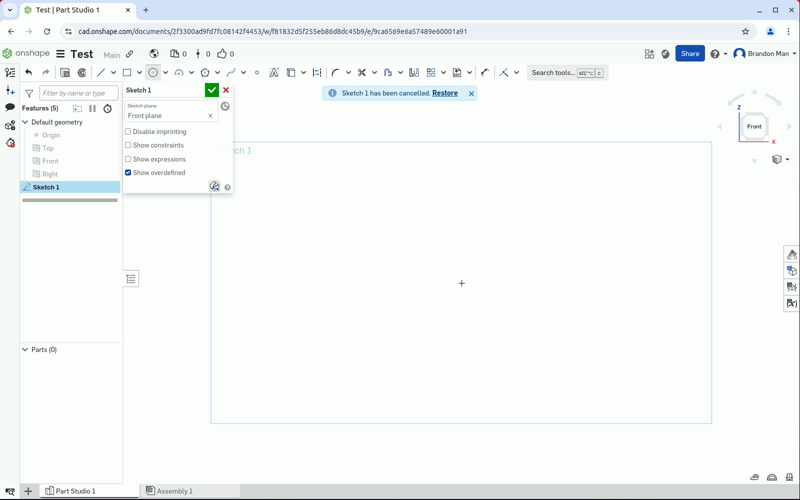
mouse_move(478, 282)
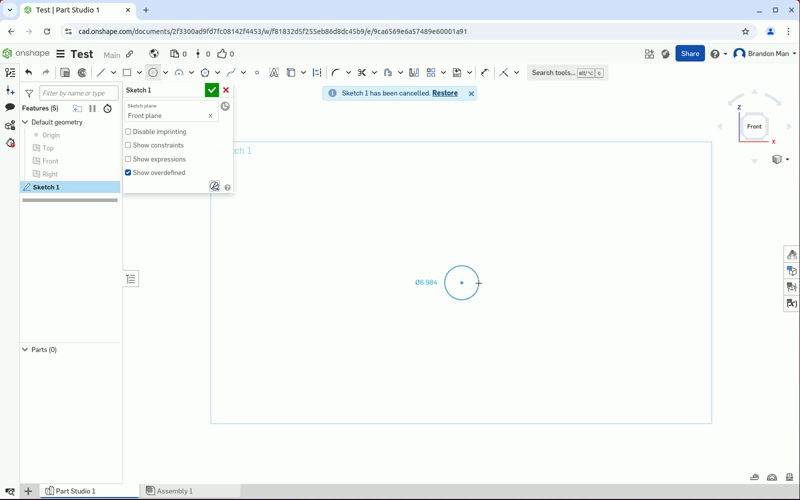
click(478, 282)
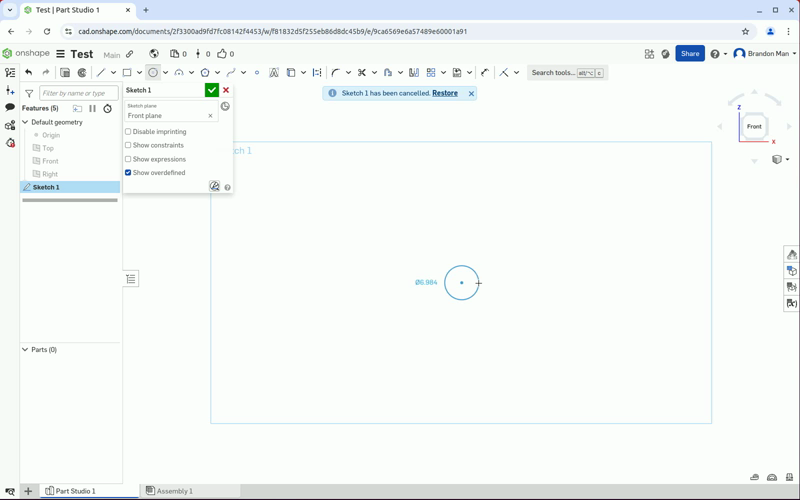
key(esc)
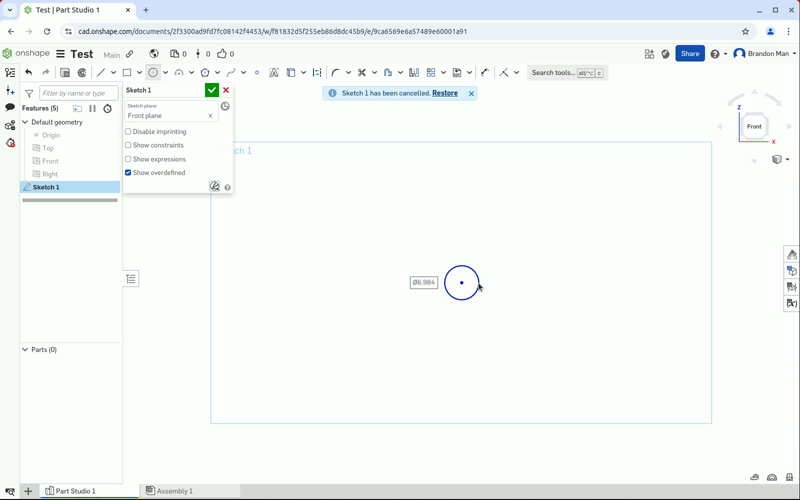
key(c)
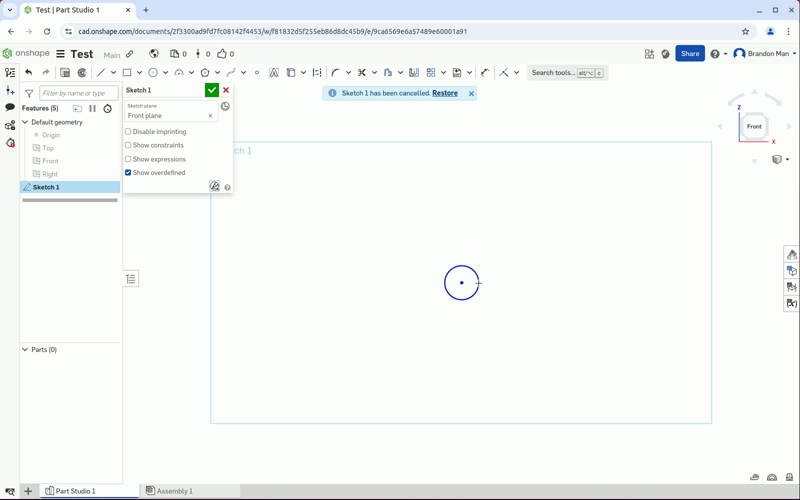
key_down(shift)
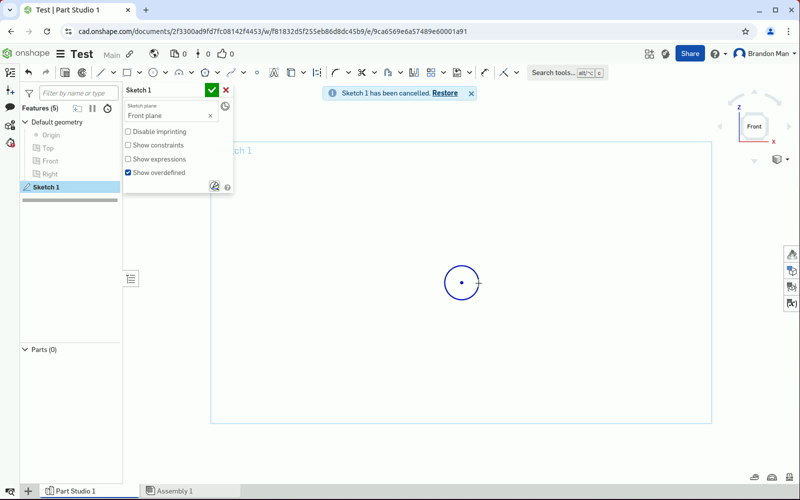
mouse_move(461, 282)
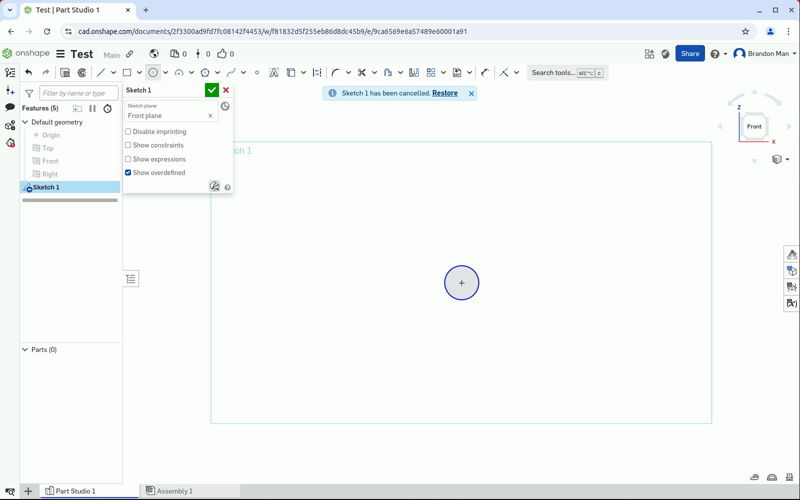
click(461, 282)
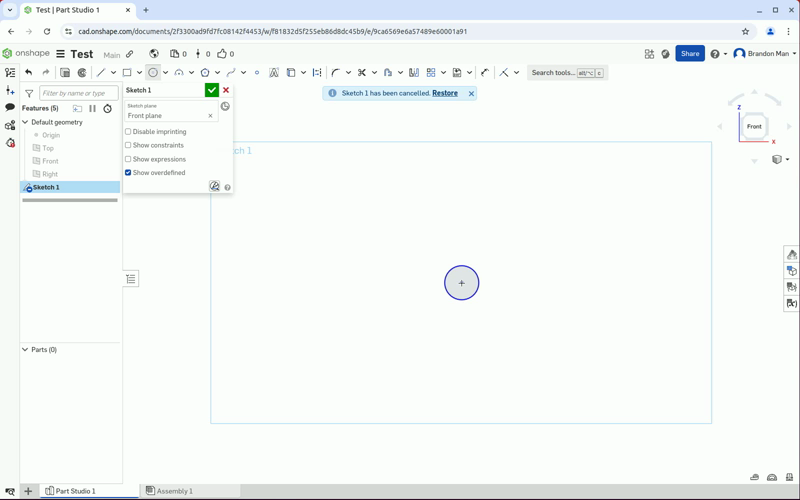
key_up(shift)
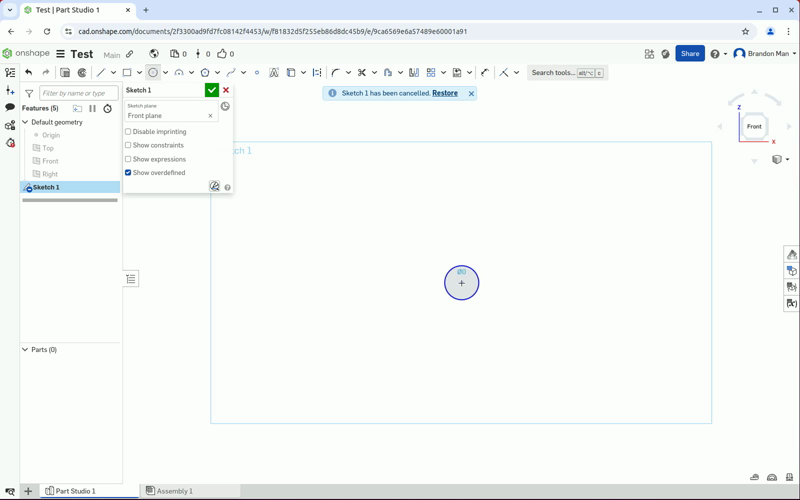
mouse_move(464, 282)
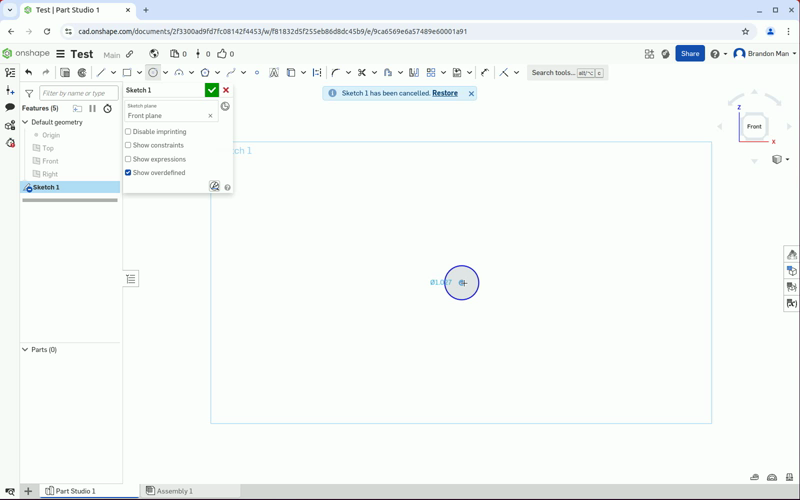
scroll(6)
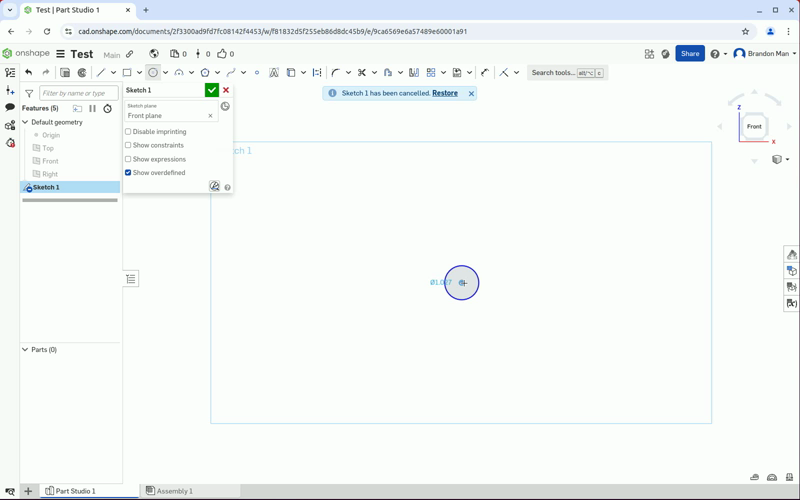
scroll(6)
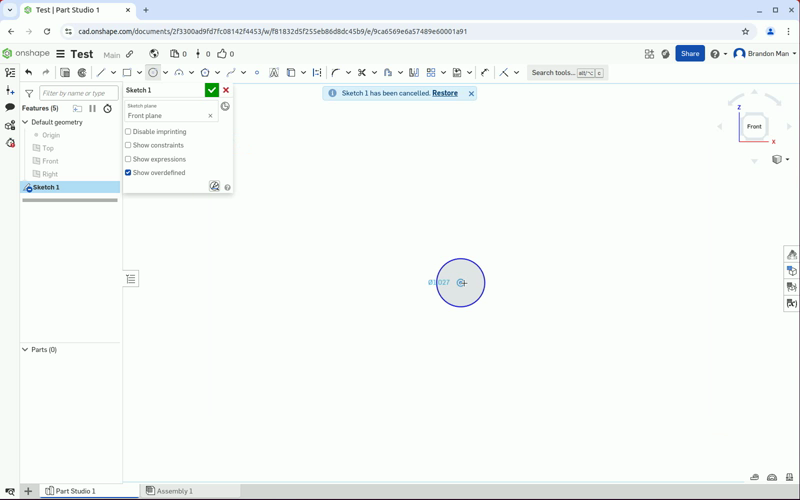
scroll(6)
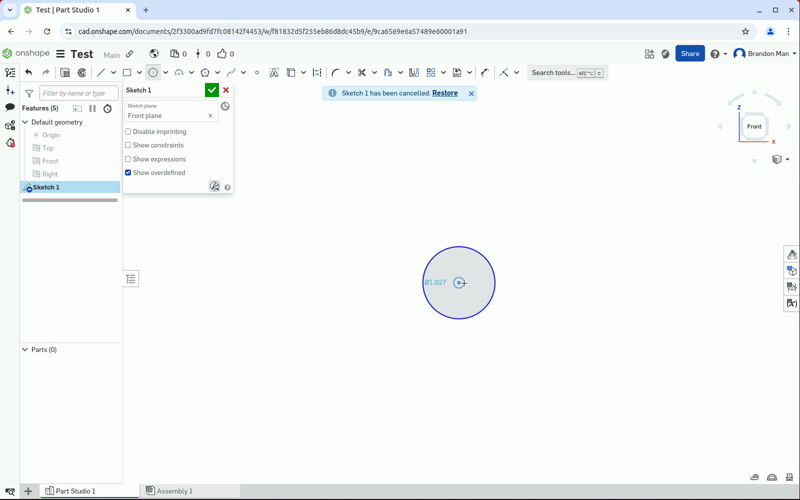
scroll(6)
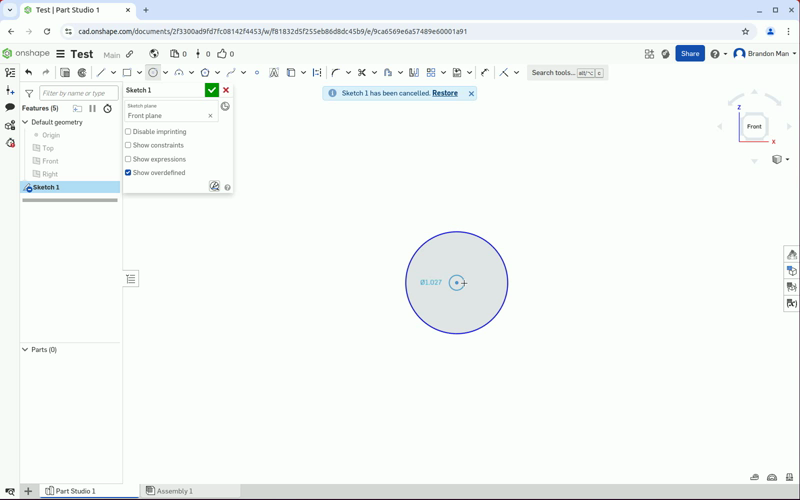
scroll(6)
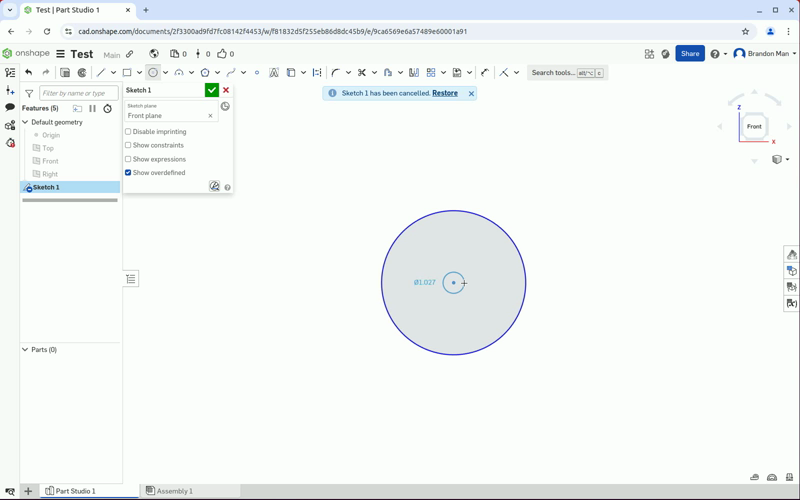
scroll(6)
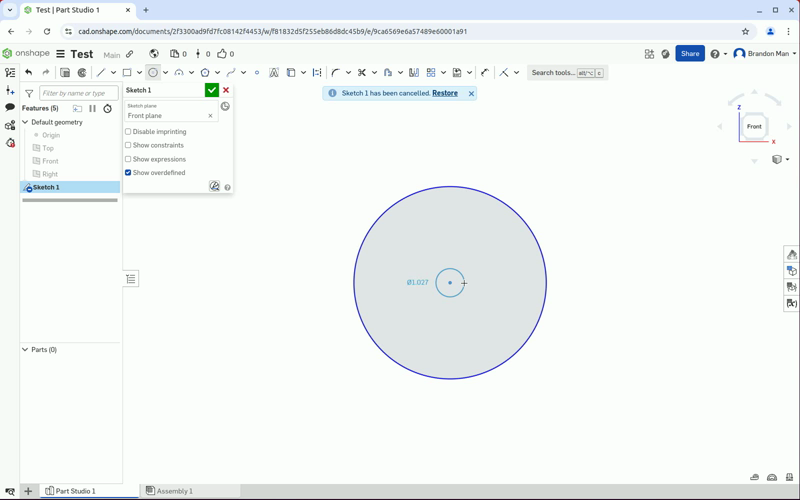
scroll(6)
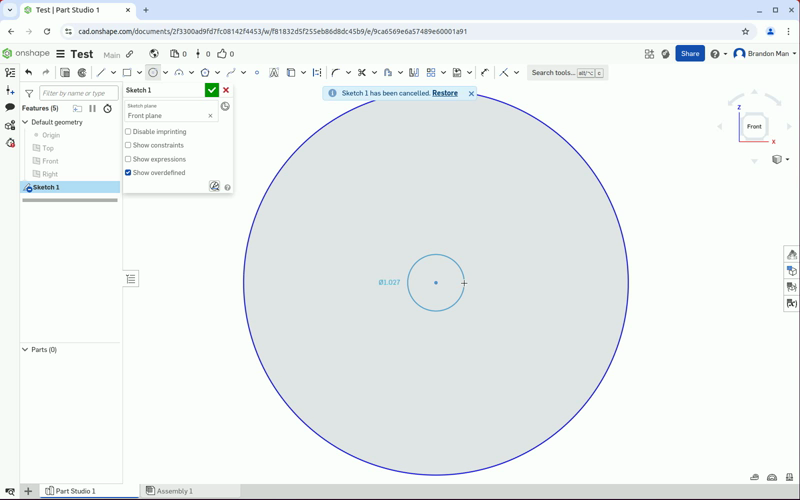
click(464, 282)
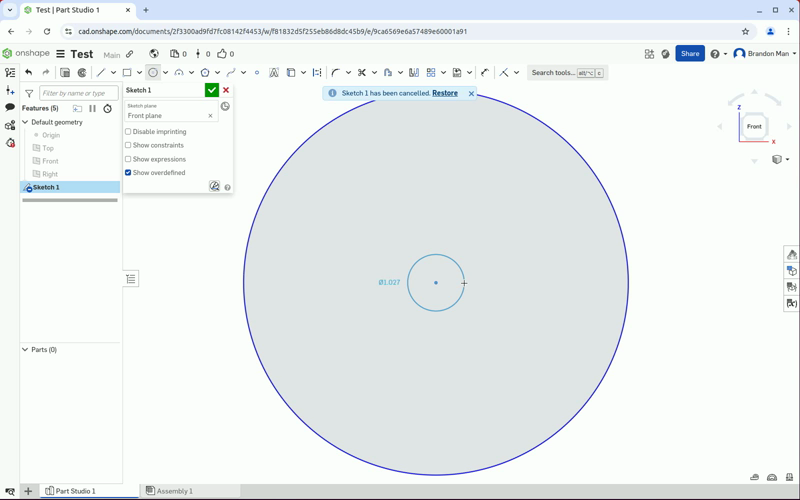
scroll(-6)
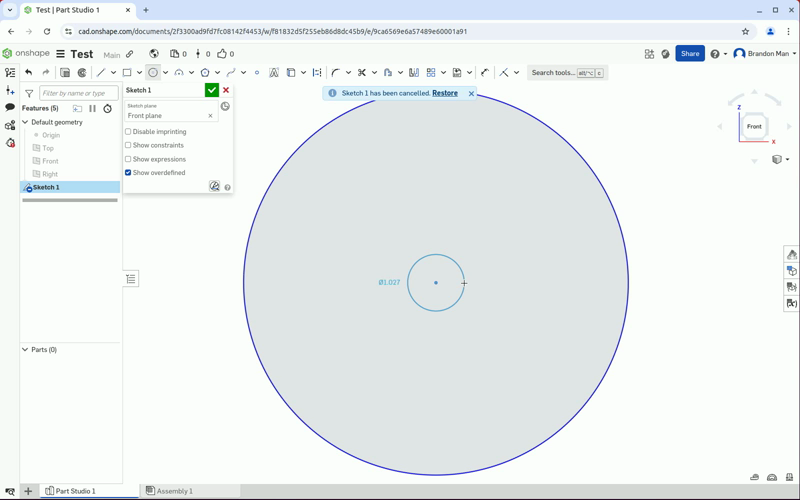
scroll(-6)
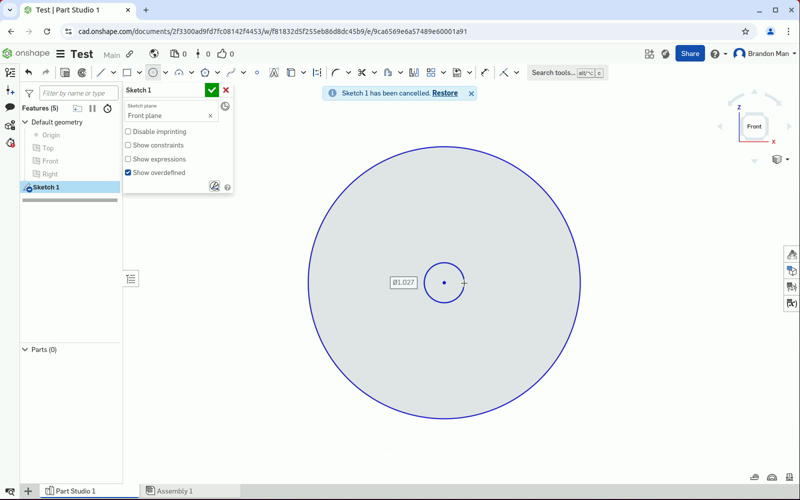
scroll(-6)
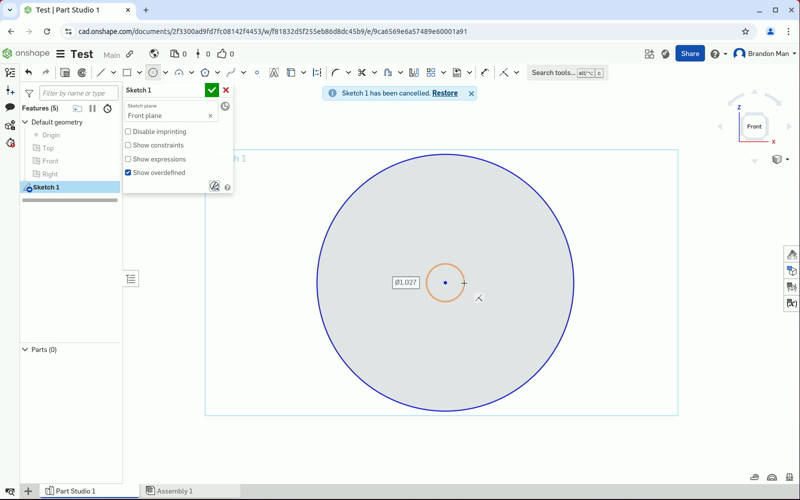
scroll(-6)
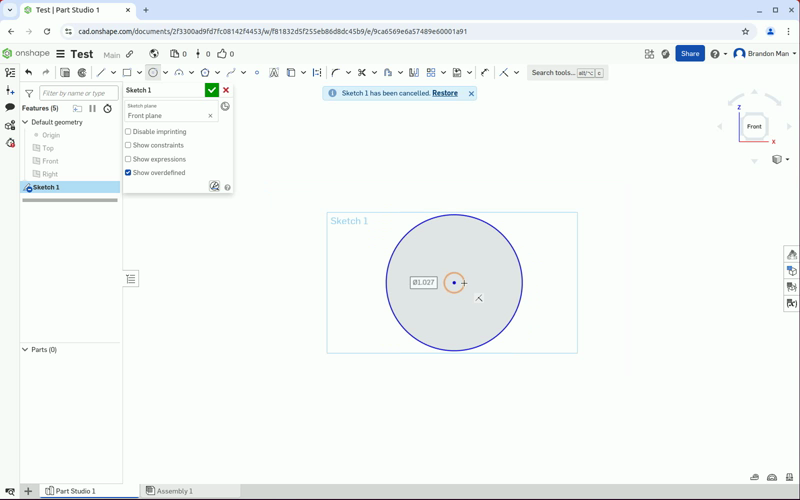
scroll(-6)
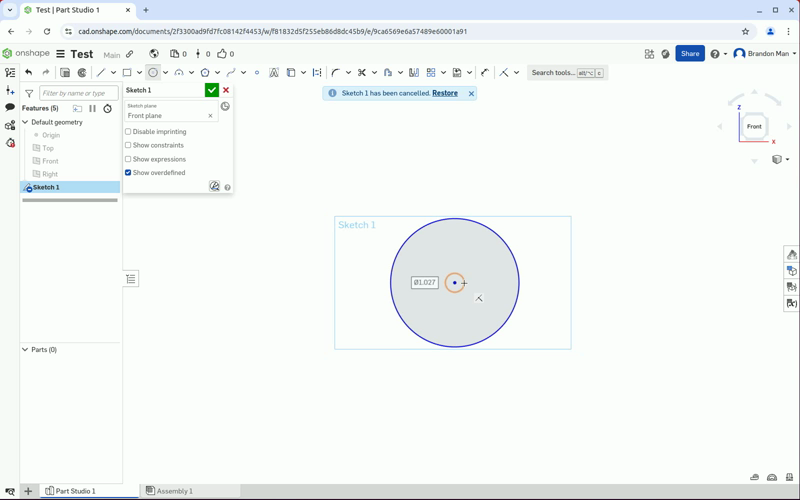
scroll(-6)
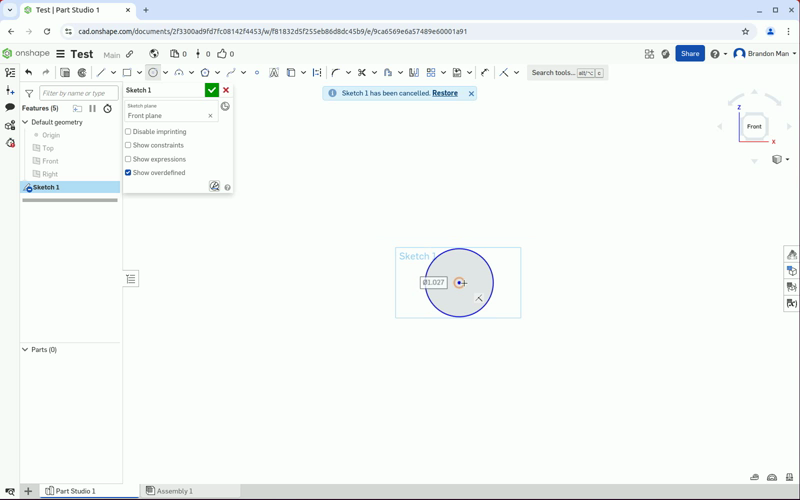
scroll(-6)
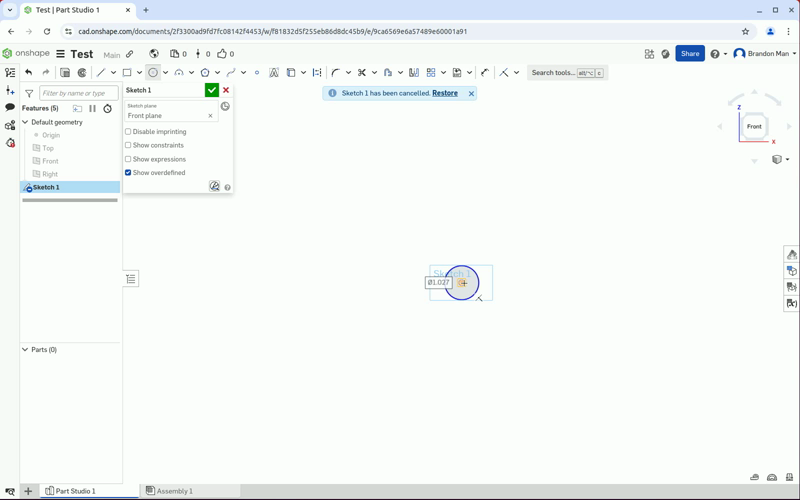
key(esc)
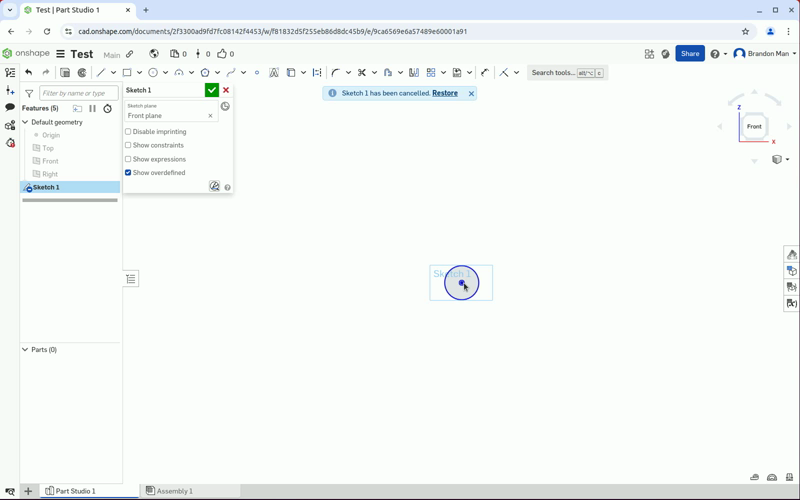
mouse_move(466, 267)
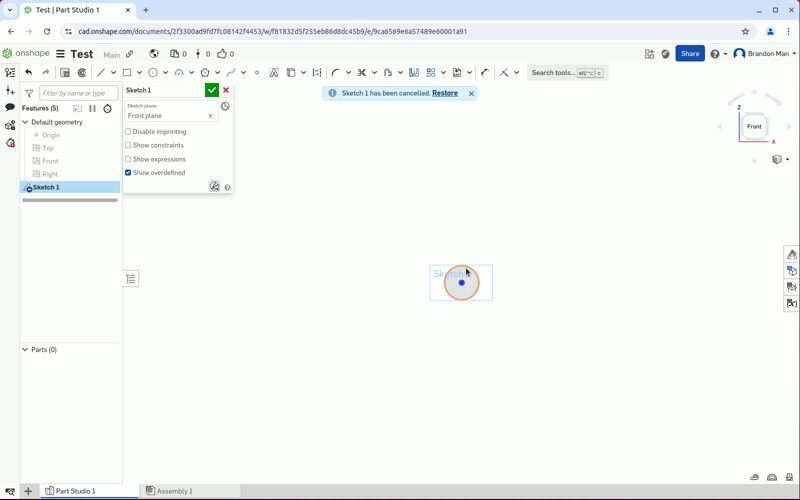
scroll(6)
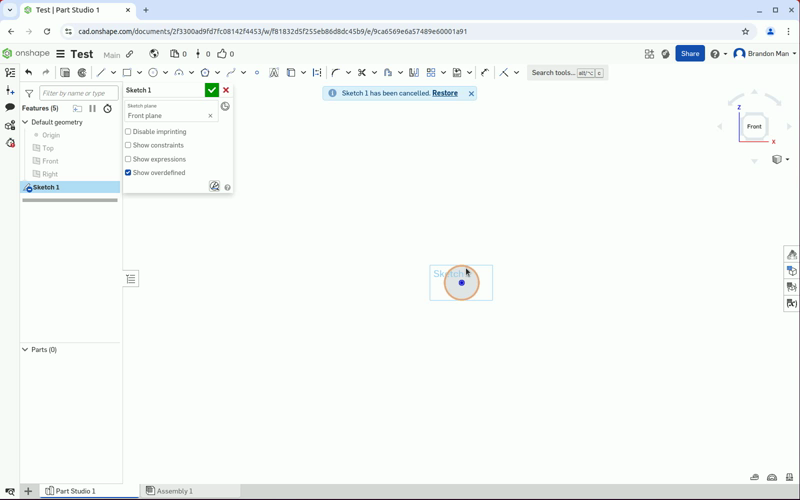
scroll(6)
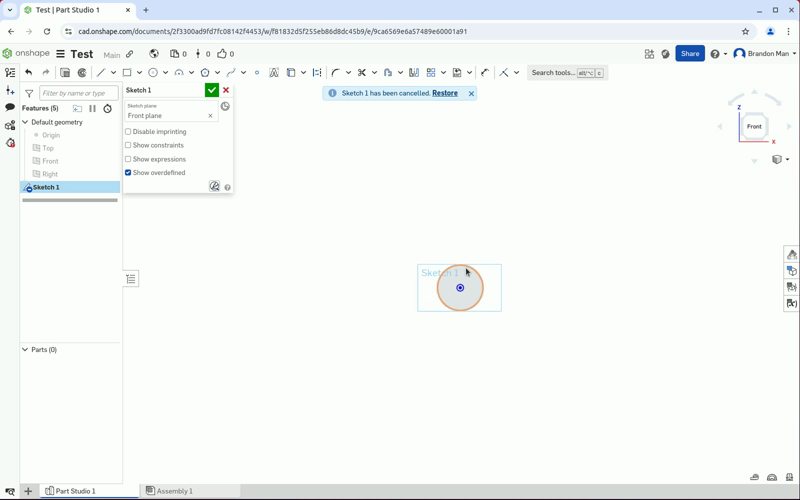
scroll(6)
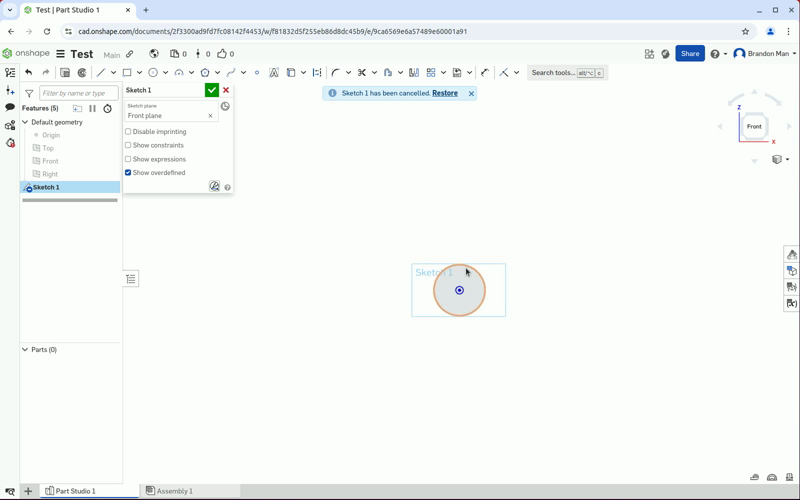
scroll(6)
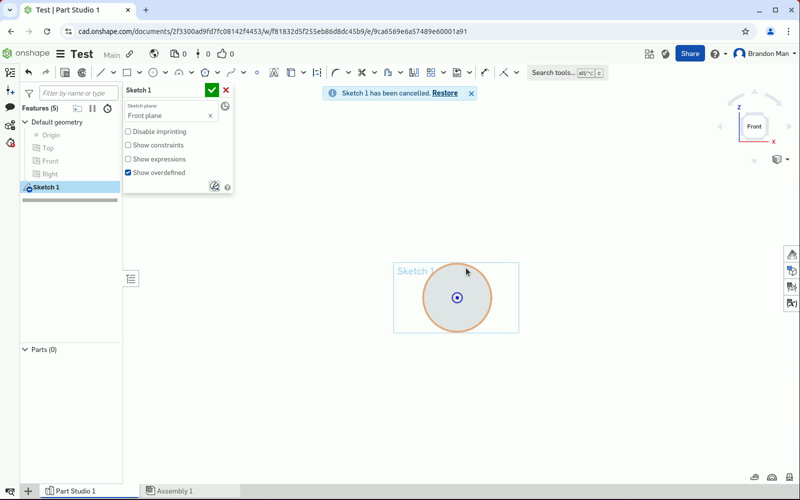
scroll(6)
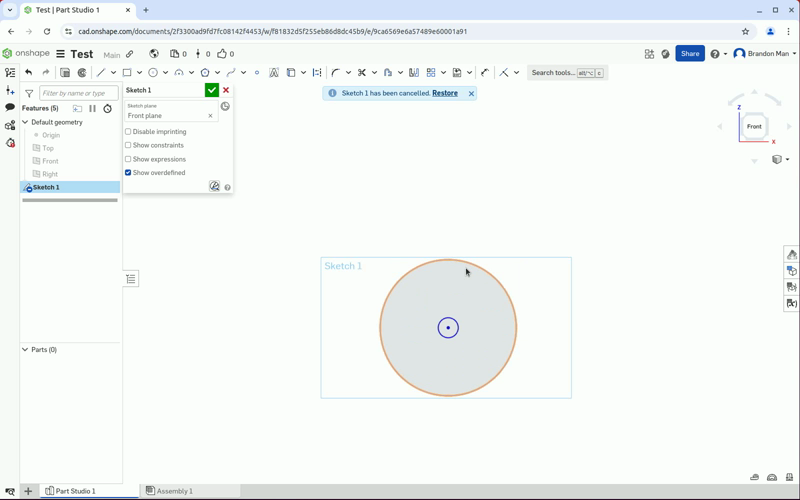
scroll(6)
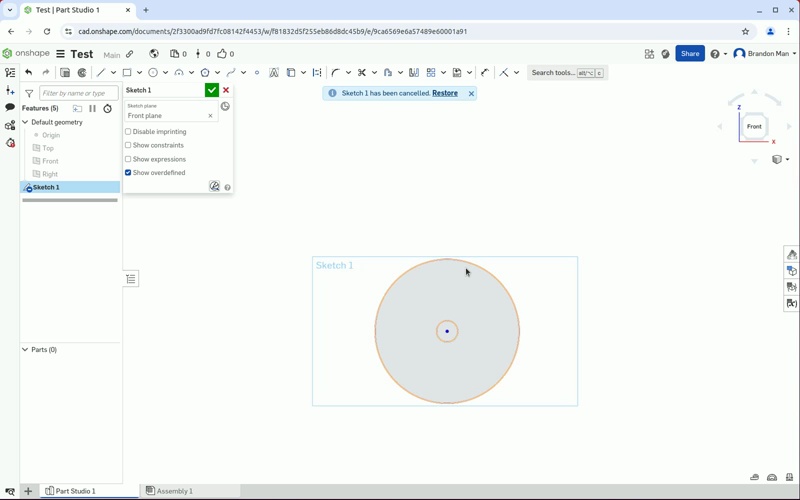
scroll(6)
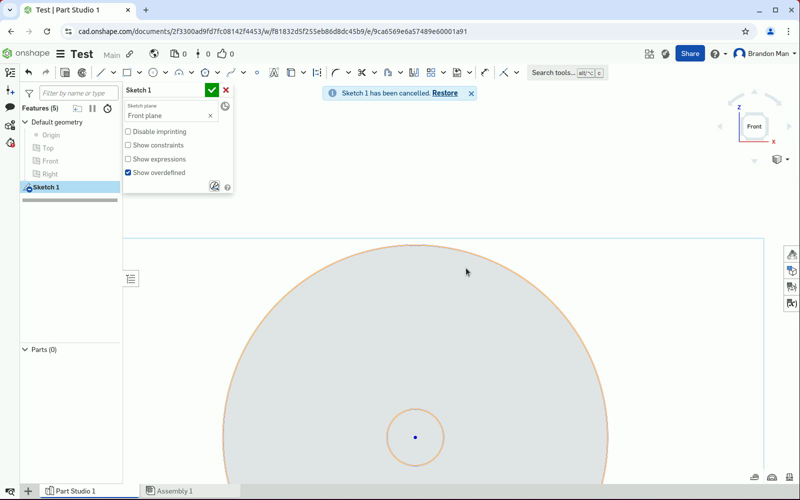
click(466, 267)
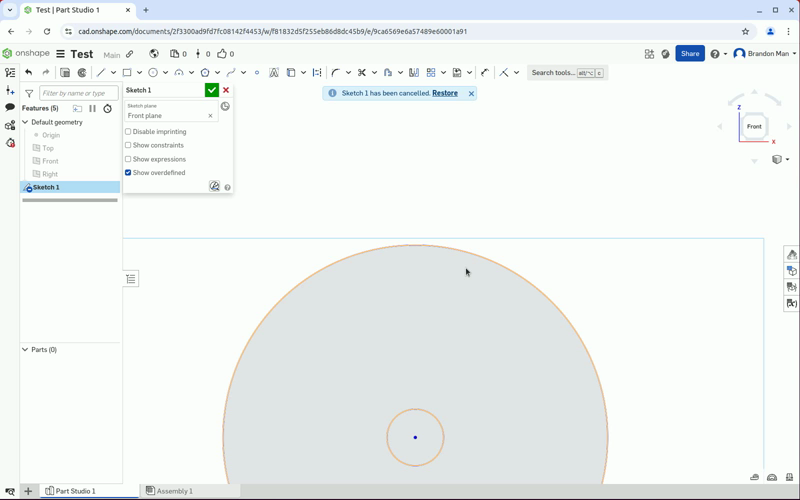
scroll(-6)
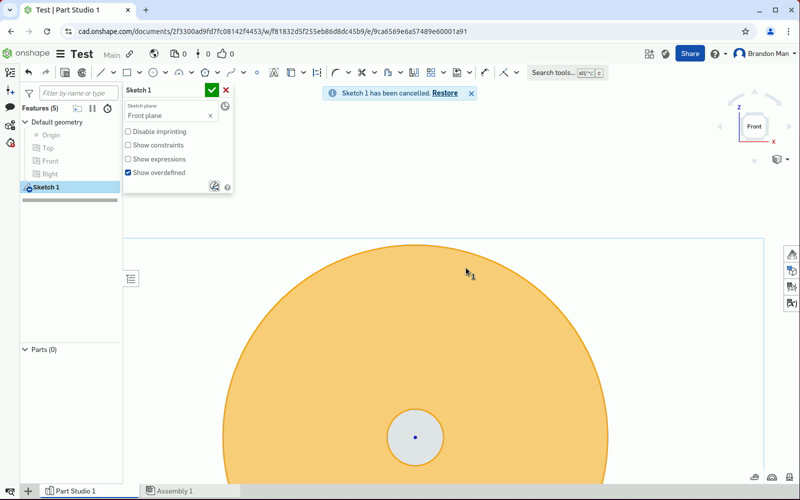
scroll(-6)
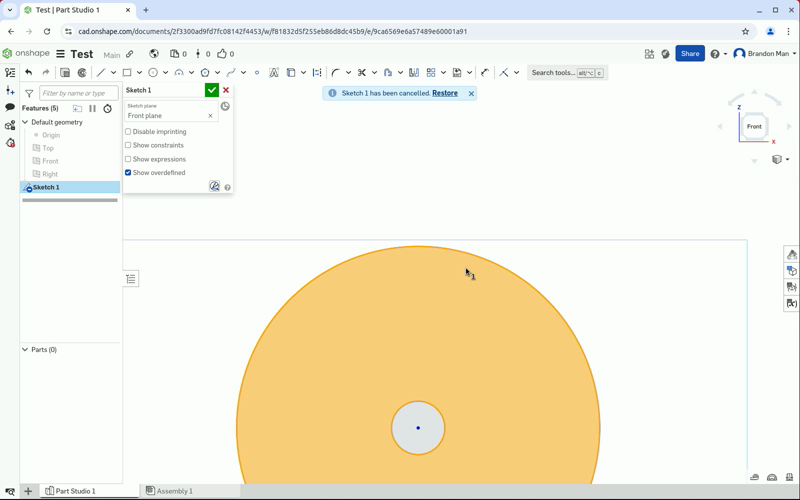
scroll(-6)
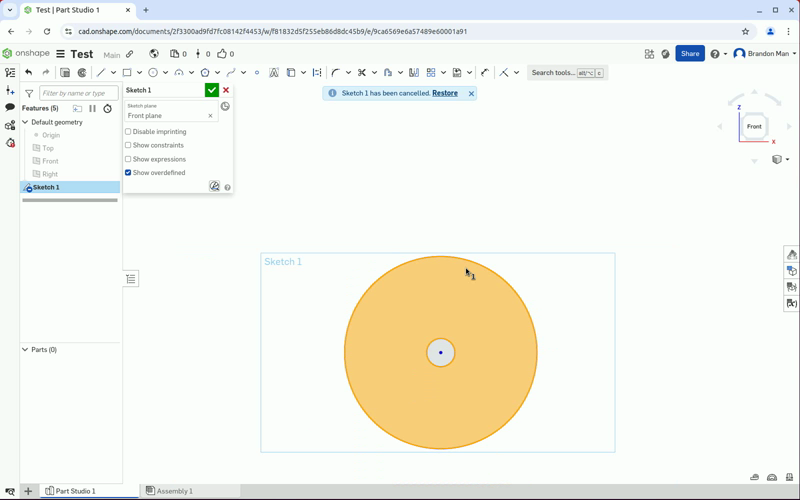
scroll(-6)
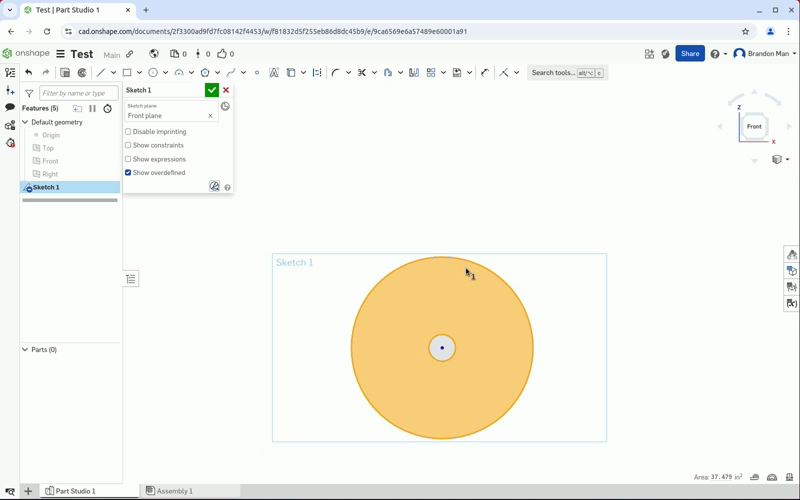
scroll(-6)
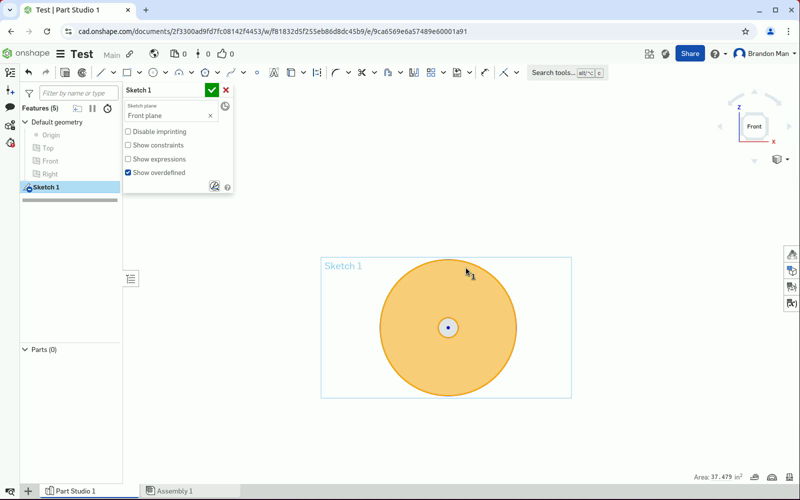
scroll(-6)
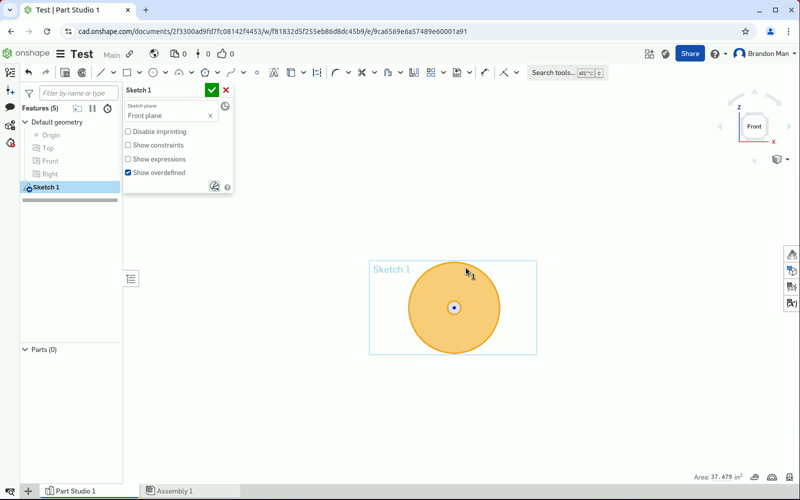
scroll(-6)
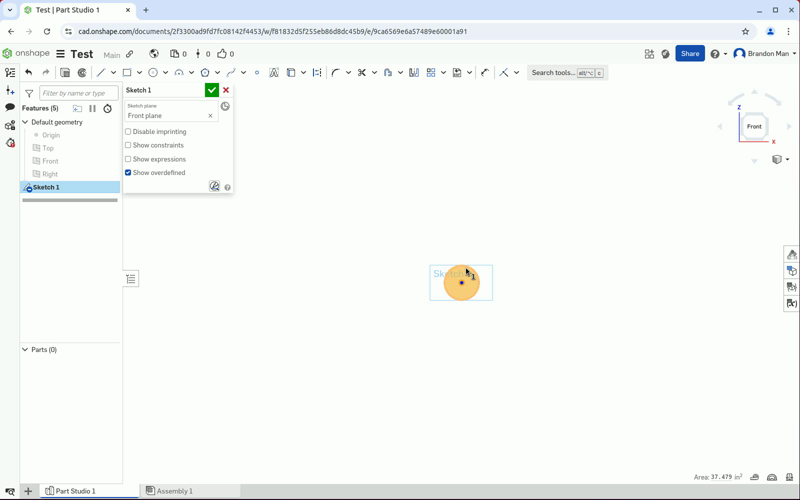
mouse_move(73, 352)
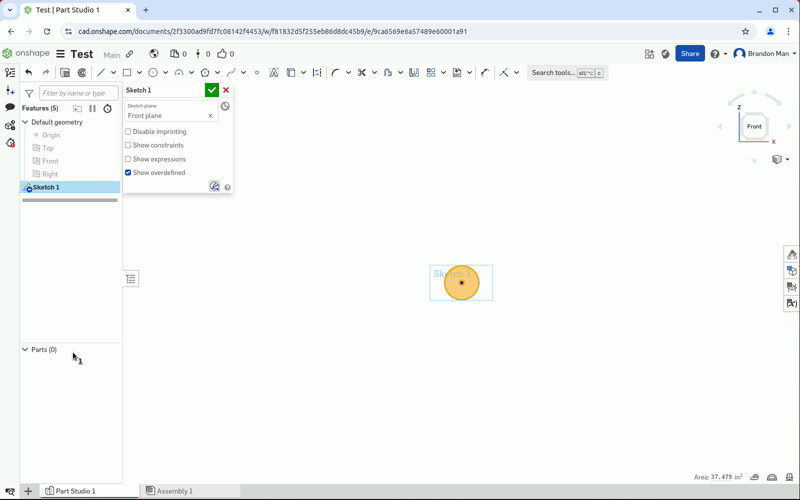
key(shift+y)
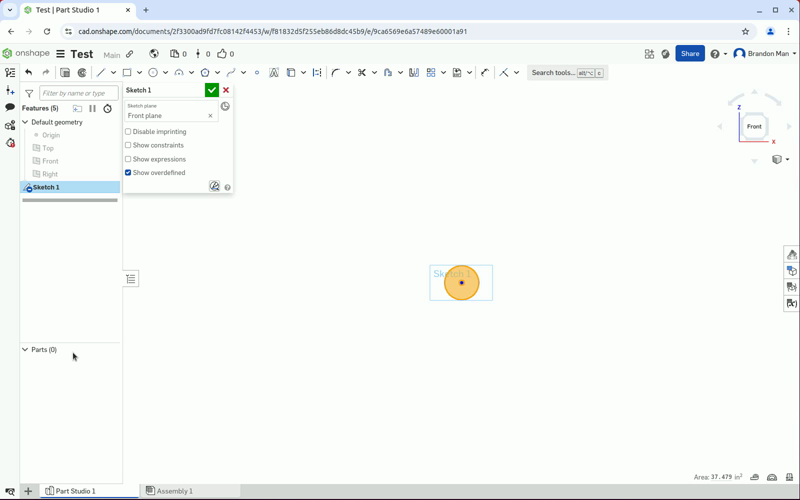
key(shift+e)
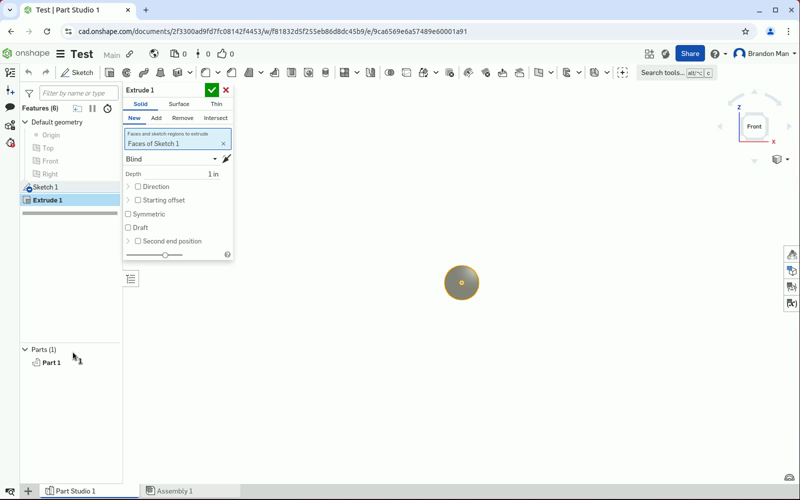
mouse_move(143, 106)
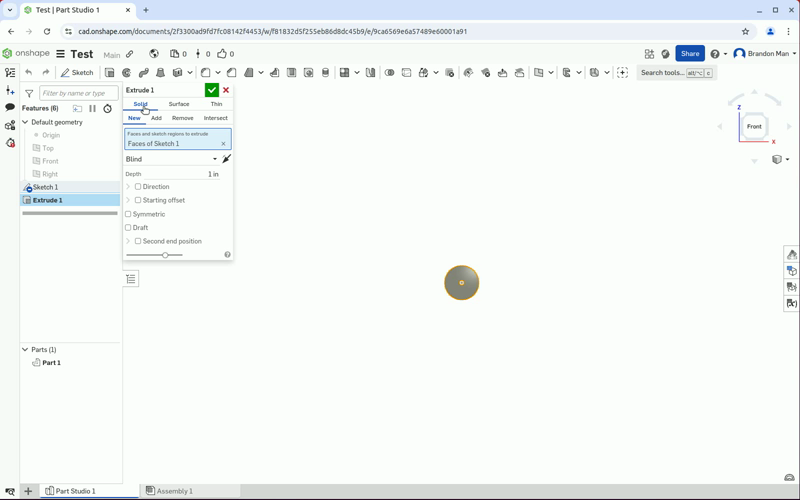
click(143, 106)
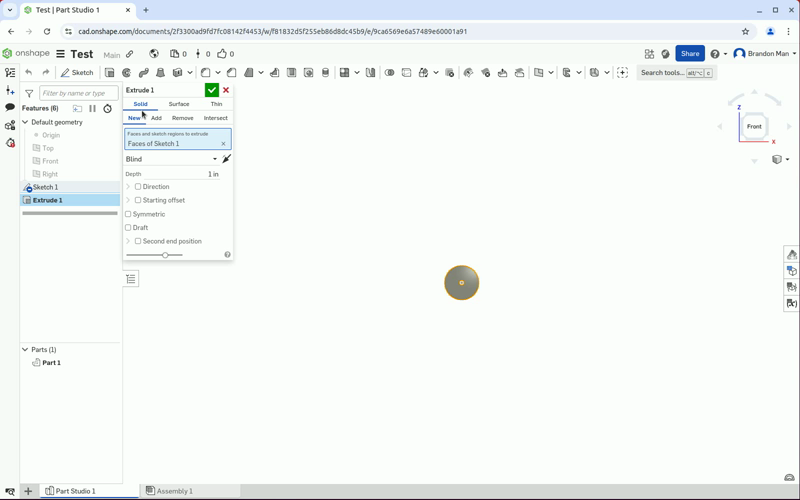
mouse_move(137, 120)
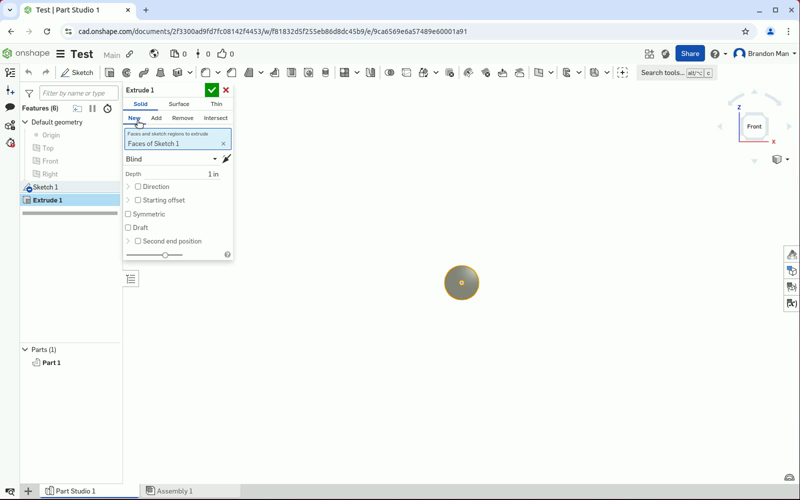
click(137, 120)
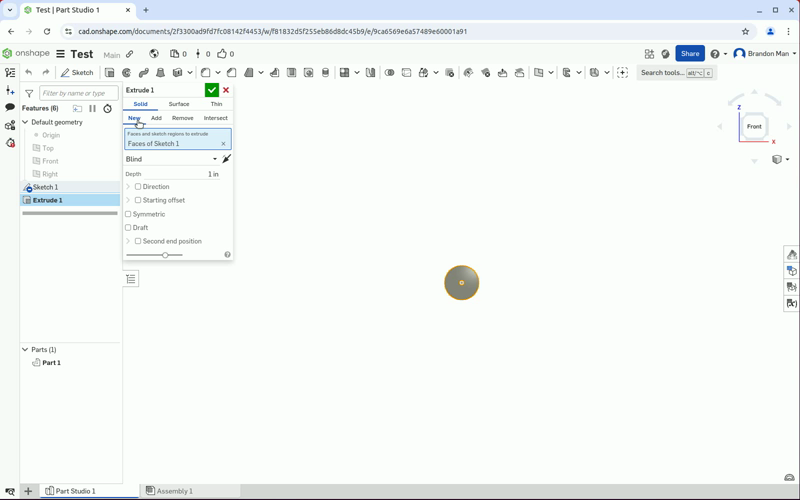
key(tab, 4)
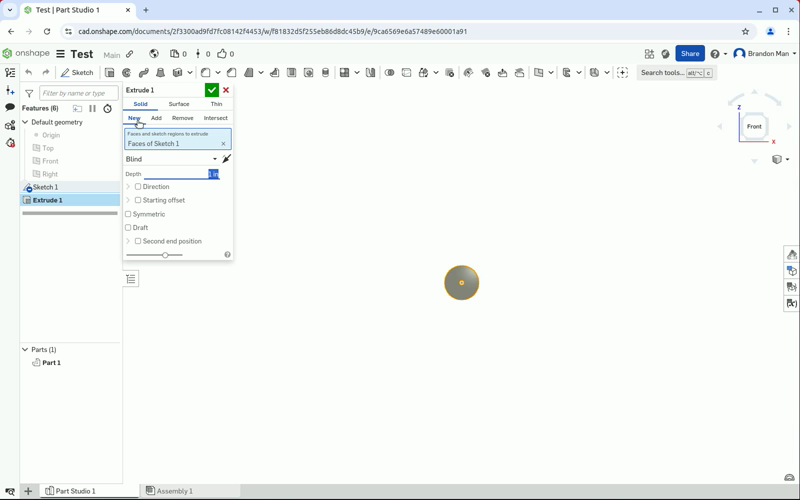
text(23.108)
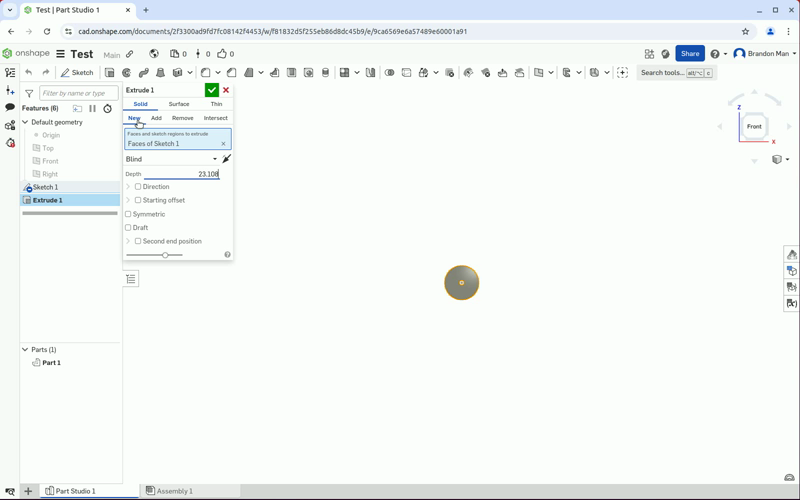
key(enter)
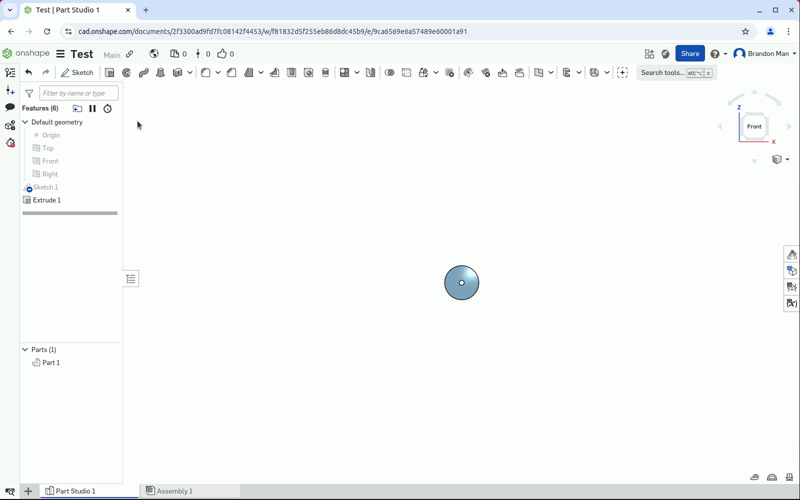
key(shift+h)
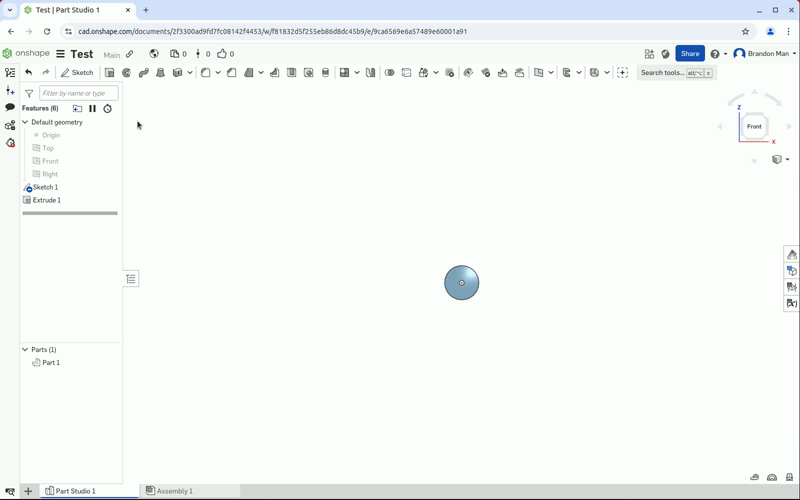
key(shift+h)
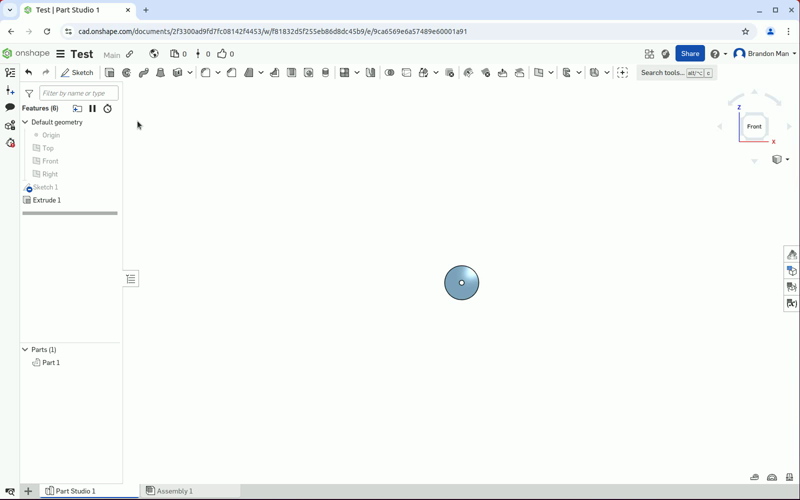
mouse_move(73, 189)
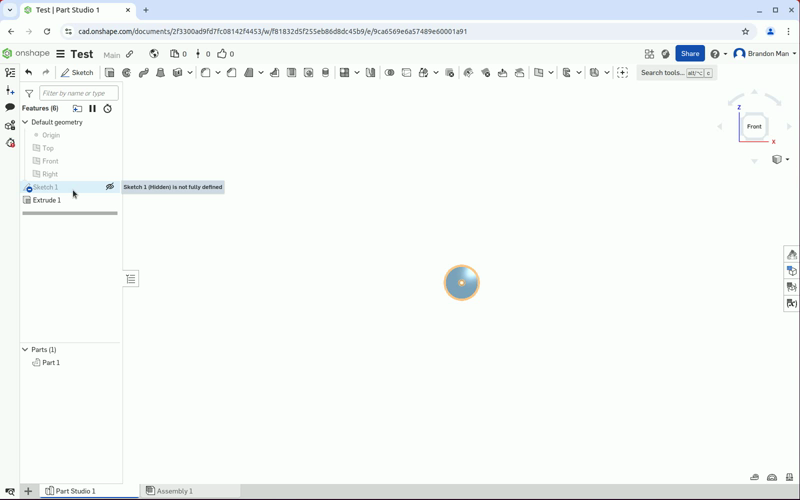
click(73, 189)
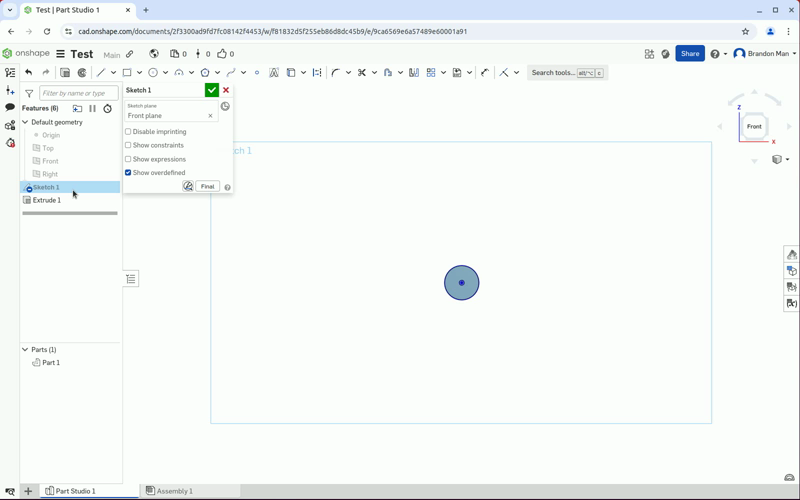
mouse_move(229, 92)
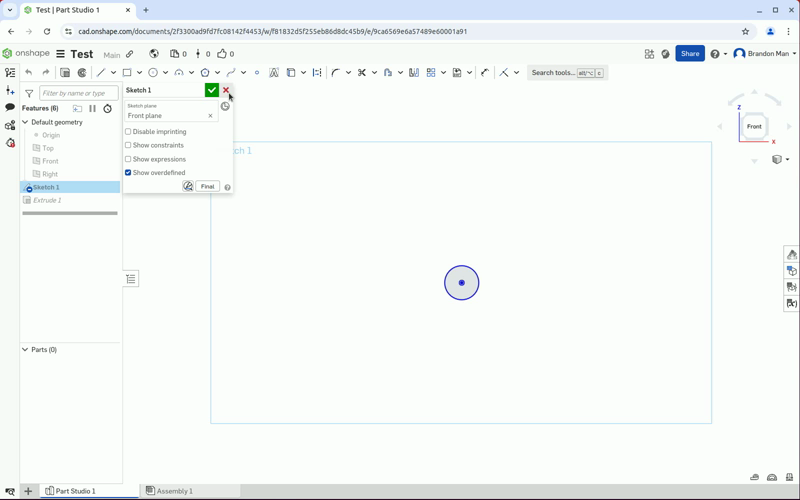
click(229, 92)
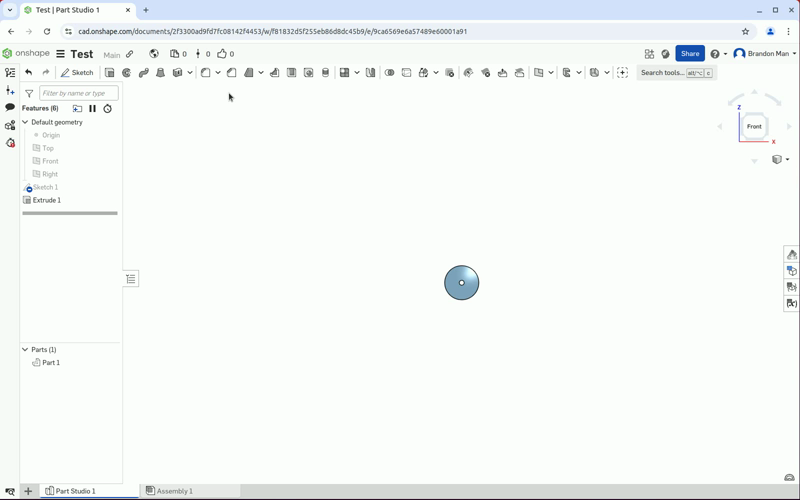
mouse_move(541, 75)
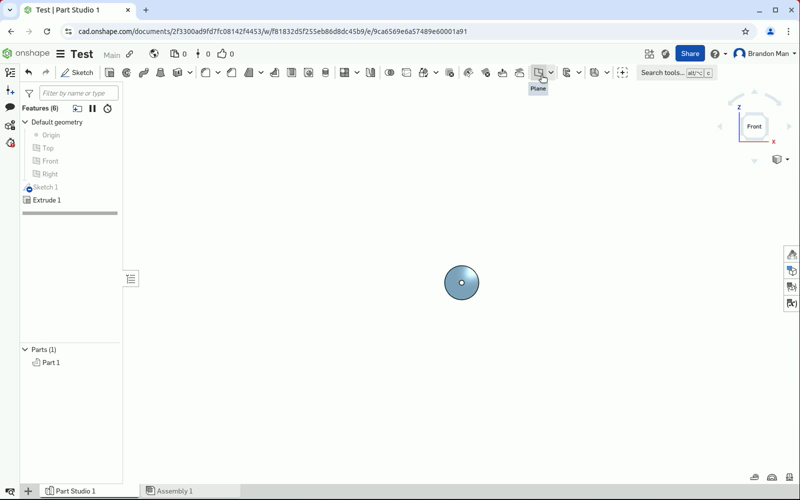
click(541, 75)
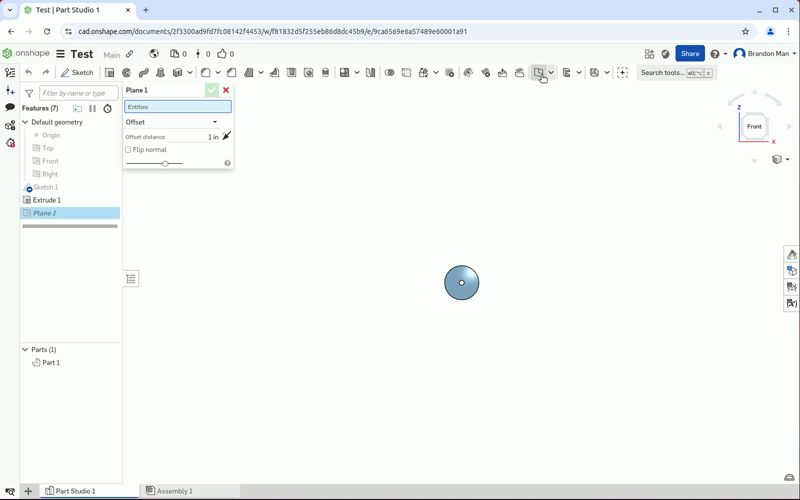
mouse_move(73, 163)
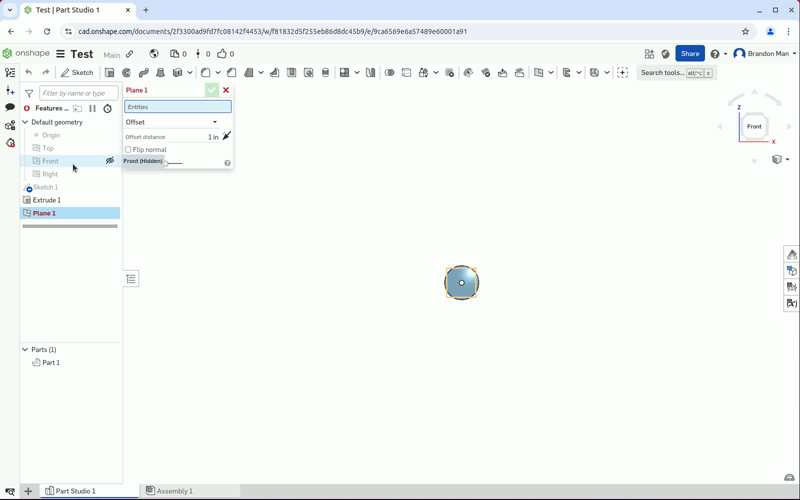
click(73, 163)
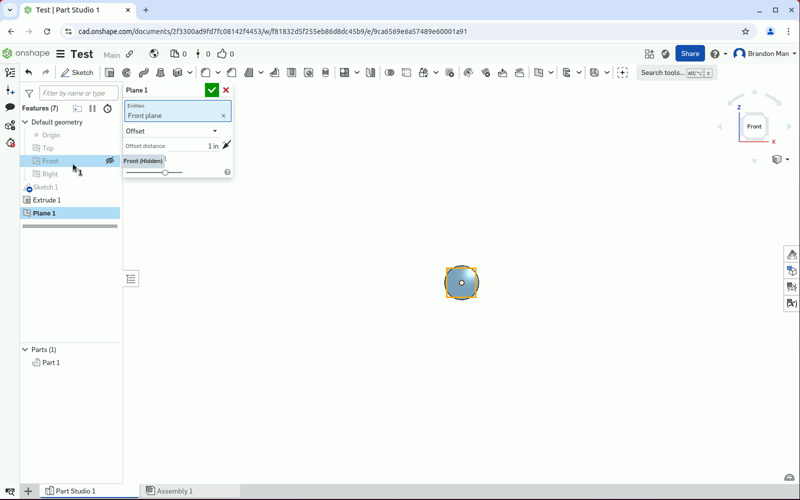
key(tab, 2)
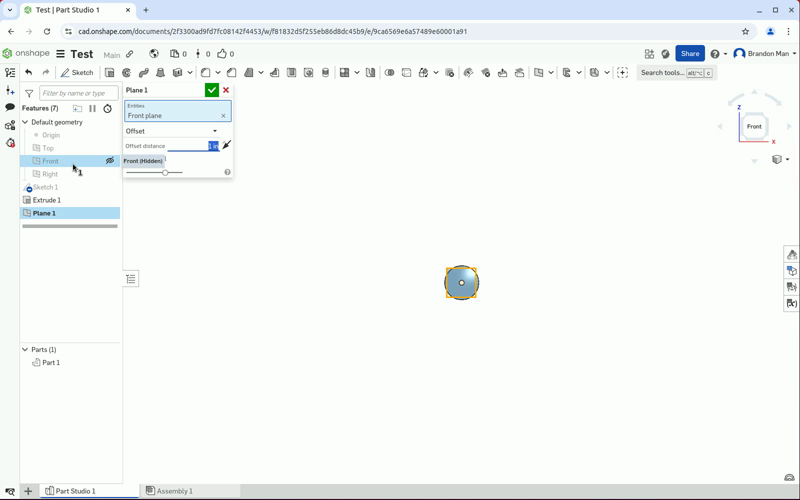
text(23.108)
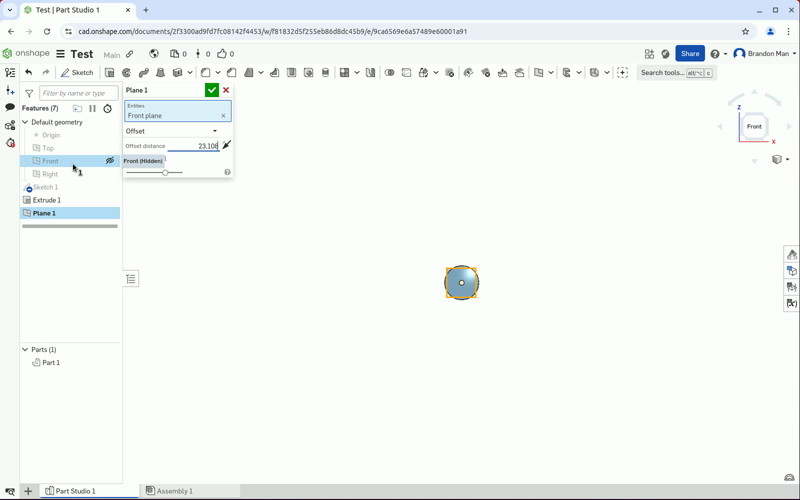
key(enter, 2)
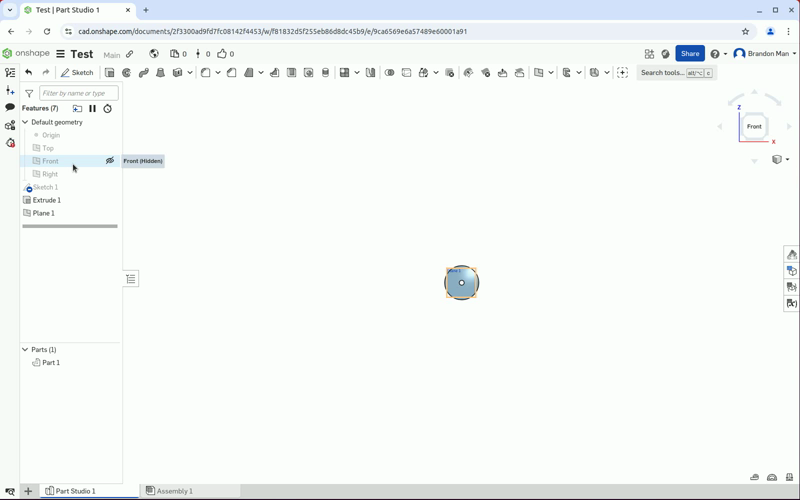
key(shift+s)
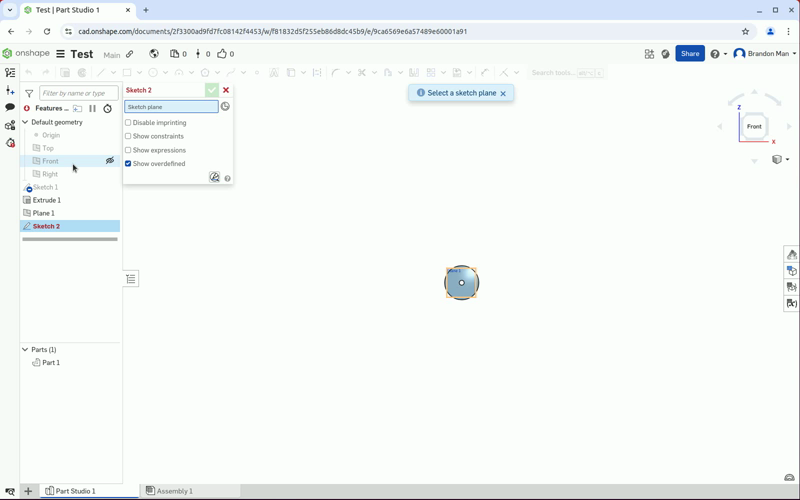
mouse_move(73, 215)
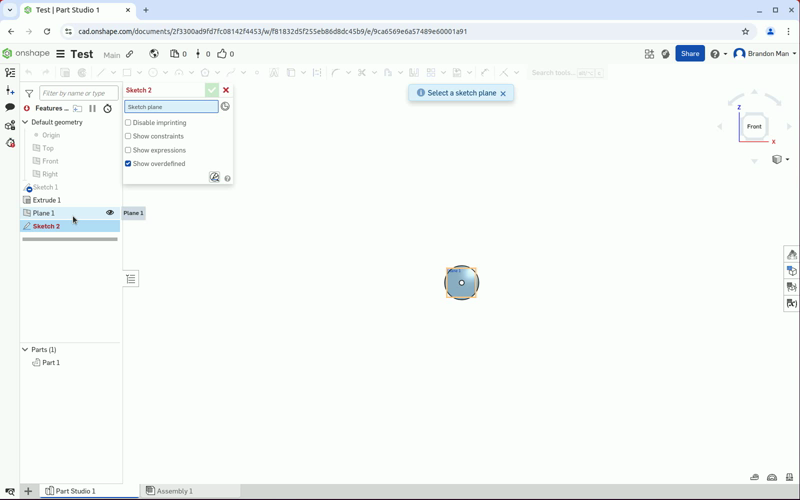
click(73, 215)
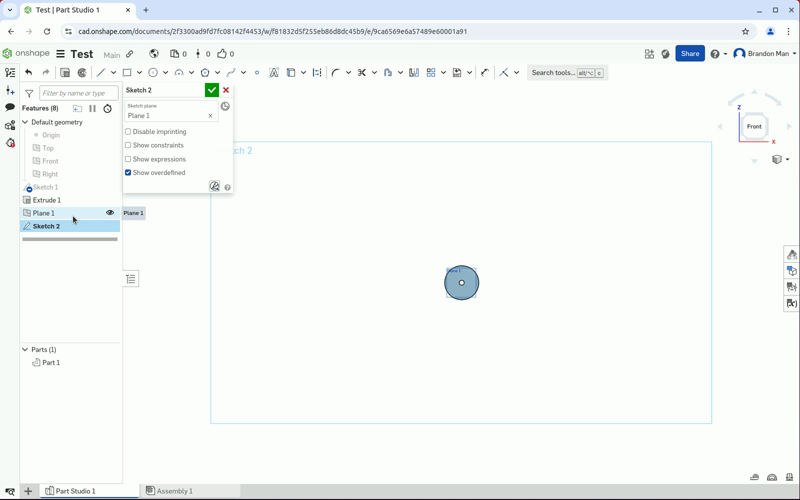
mouse_move(73, 352)
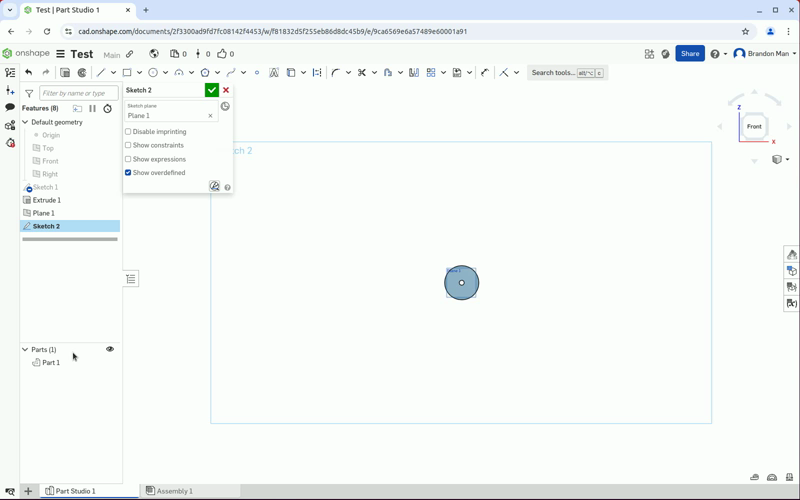
key(y)
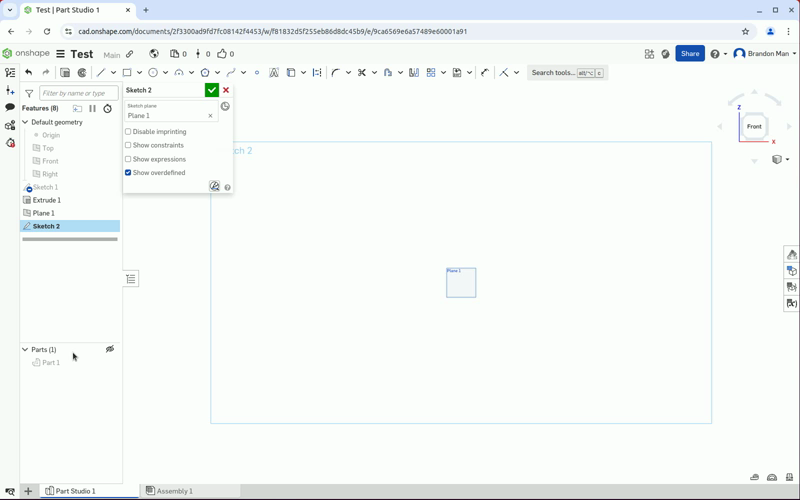
key(a)
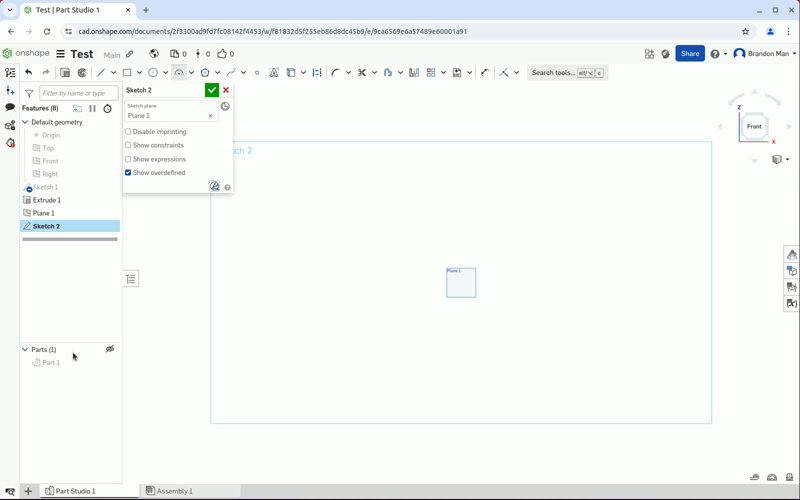
key_down(shift)
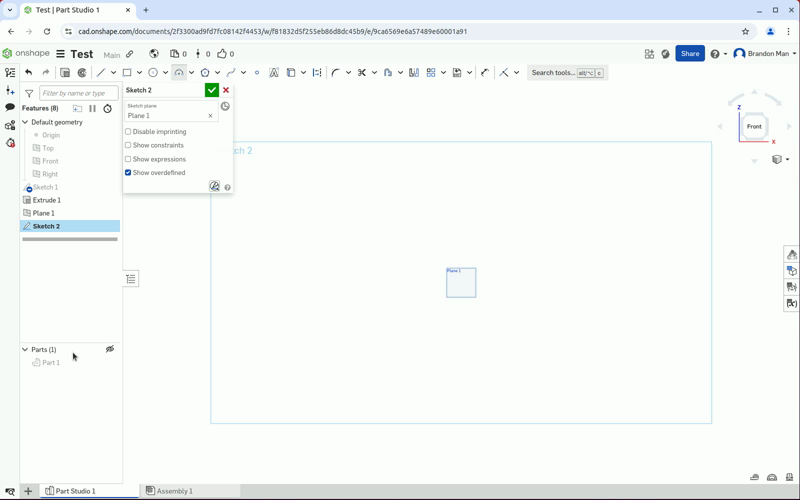
mouse_move(460, 298)
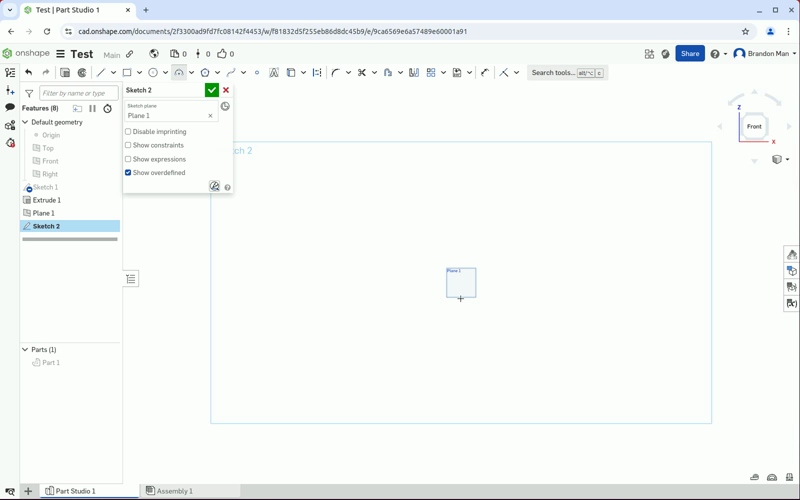
click(460, 298)
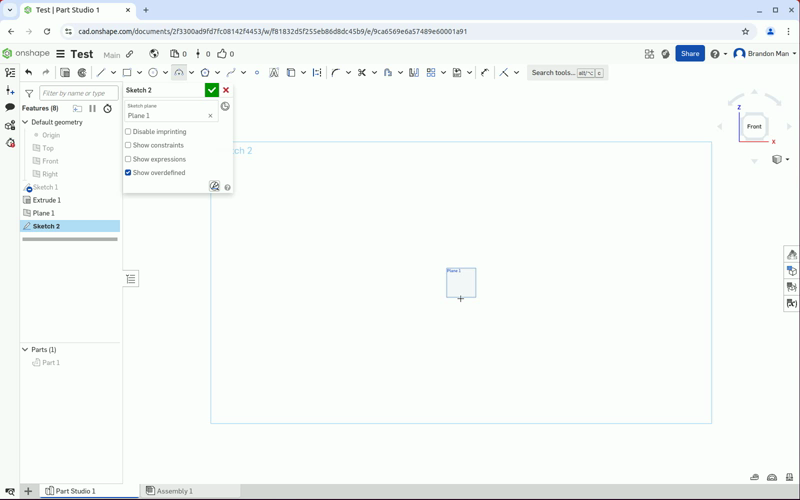
key_up(shift)
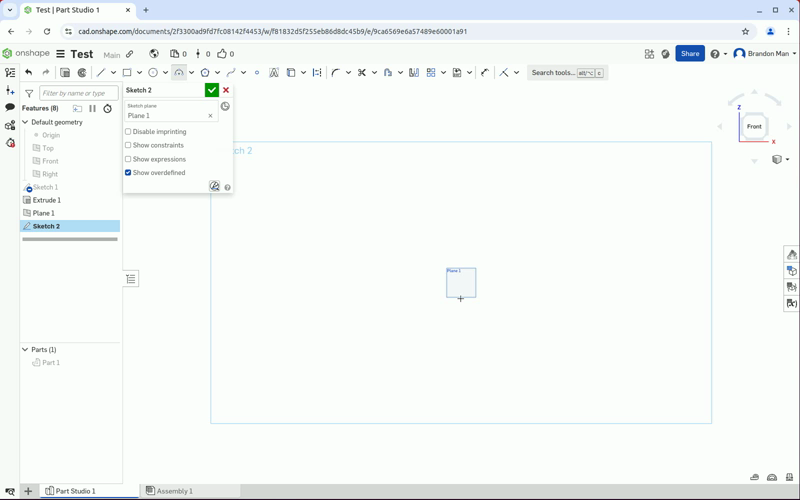
key_down(shift)
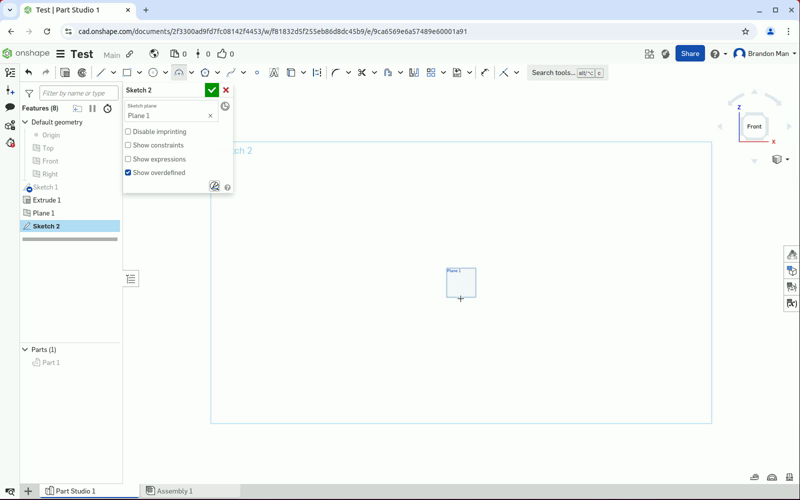
mouse_move(474, 273)
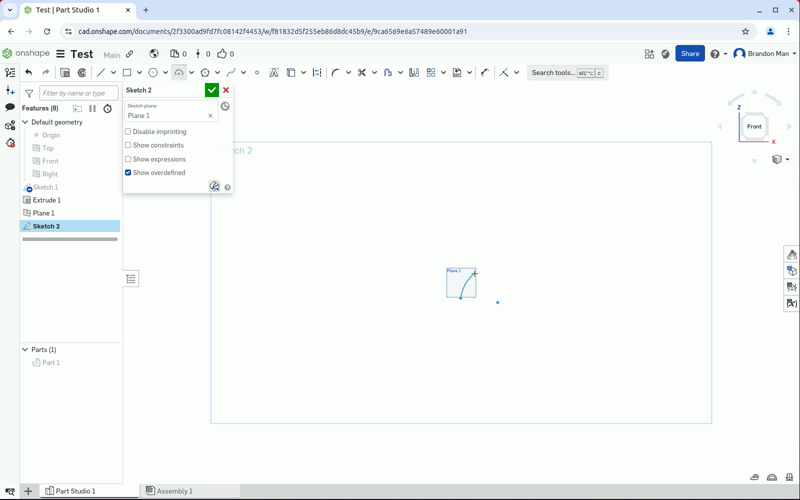
click(474, 273)
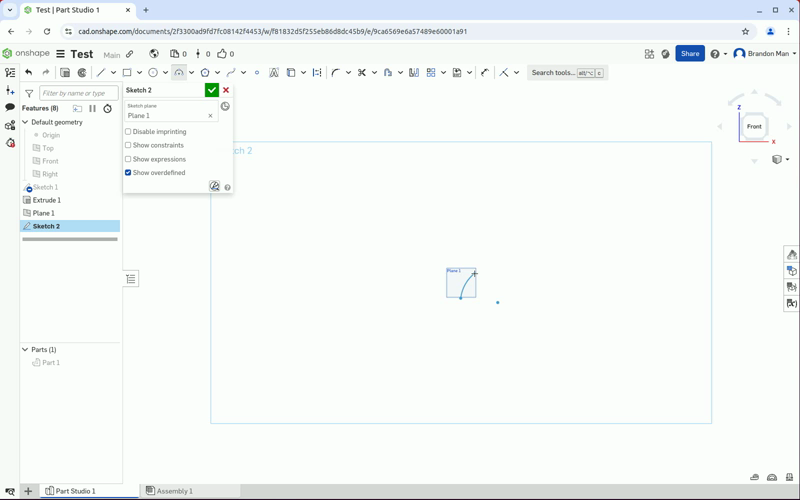
mouse_move(504, 306)
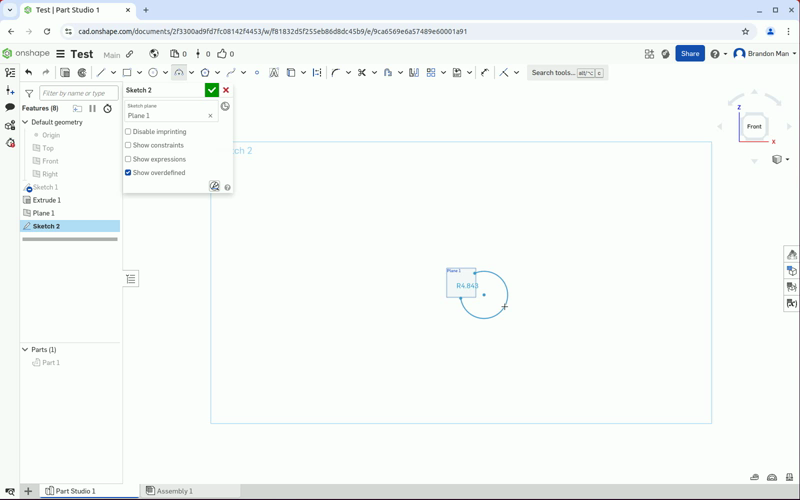
click(504, 306)
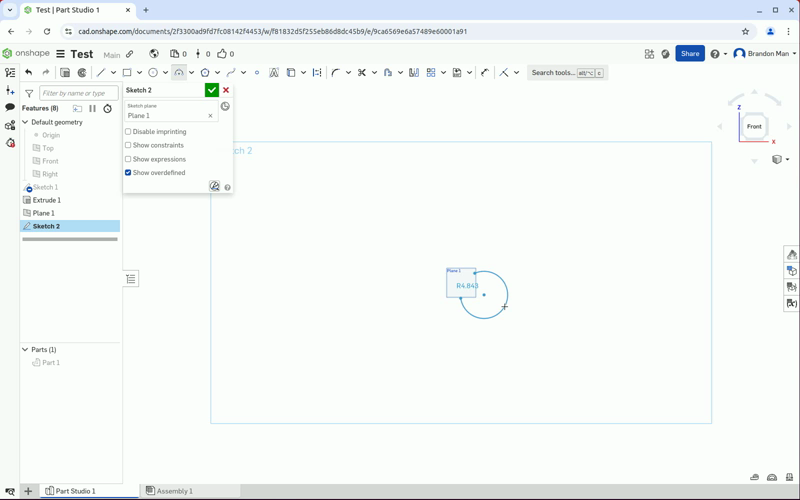
key_up(shift)
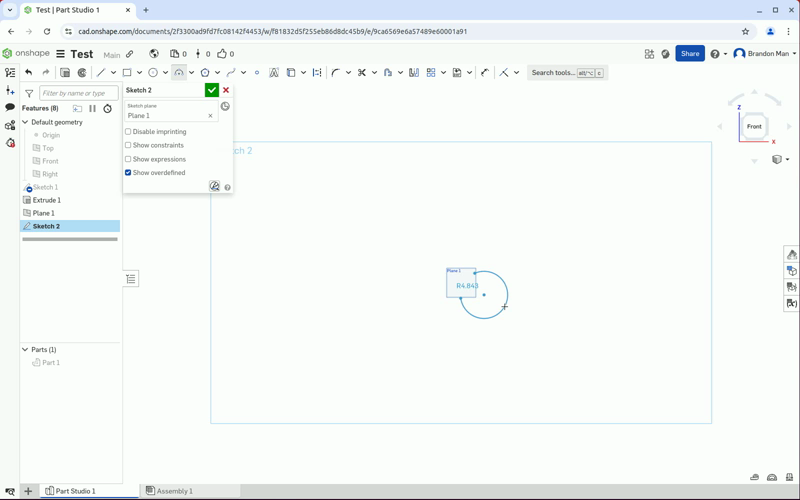
mouse_move(474, 273)
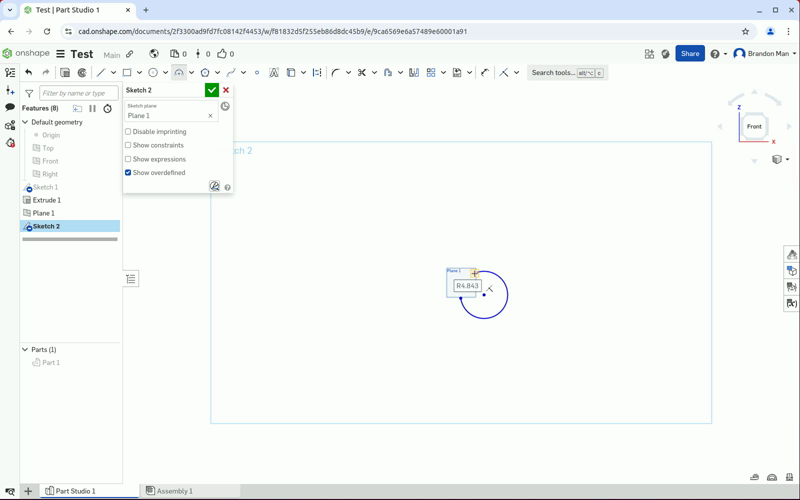
click(474, 273)
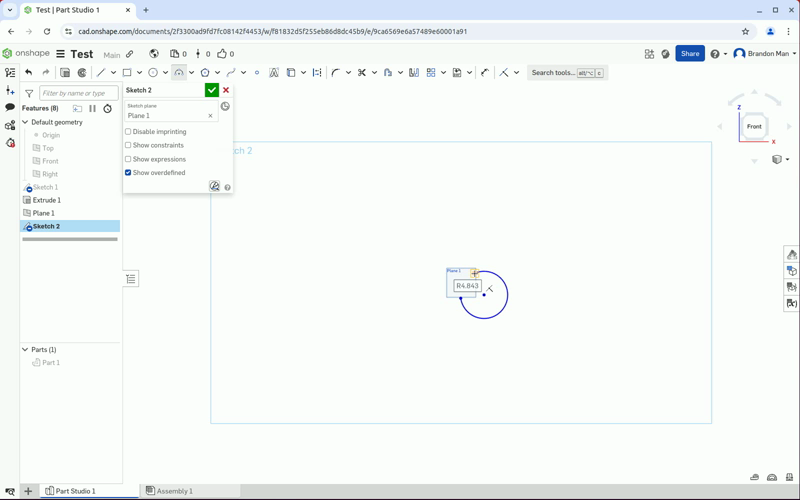
mouse_move(460, 298)
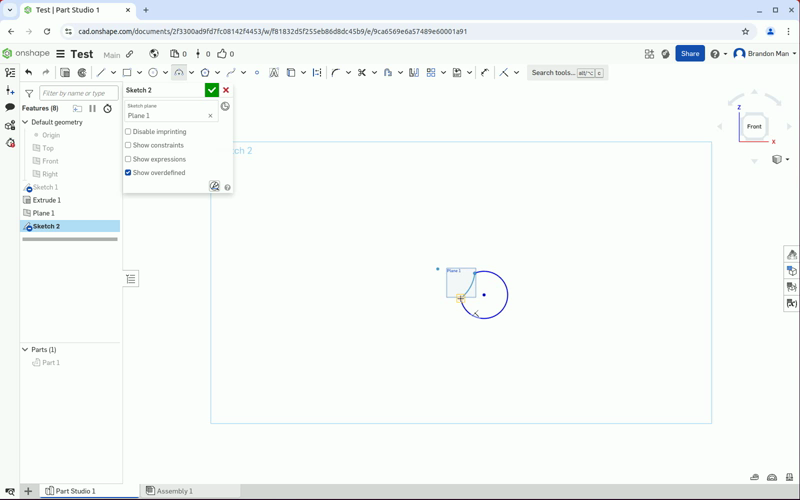
click(460, 298)
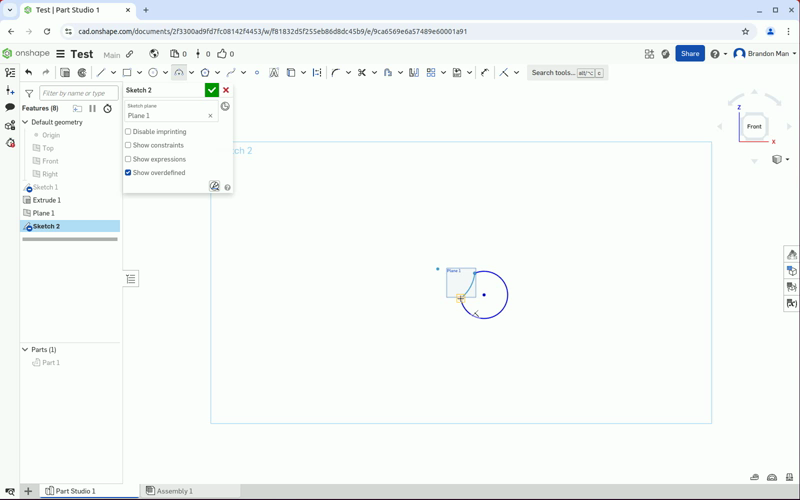
key_down(shift)
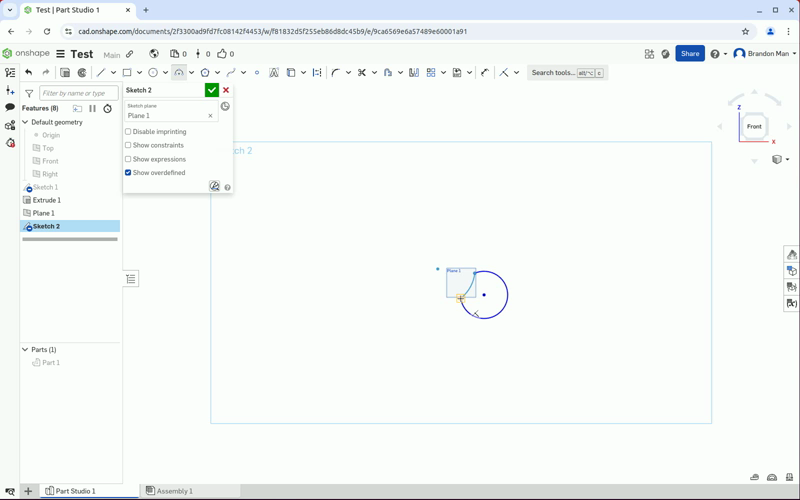
mouse_move(475, 290)
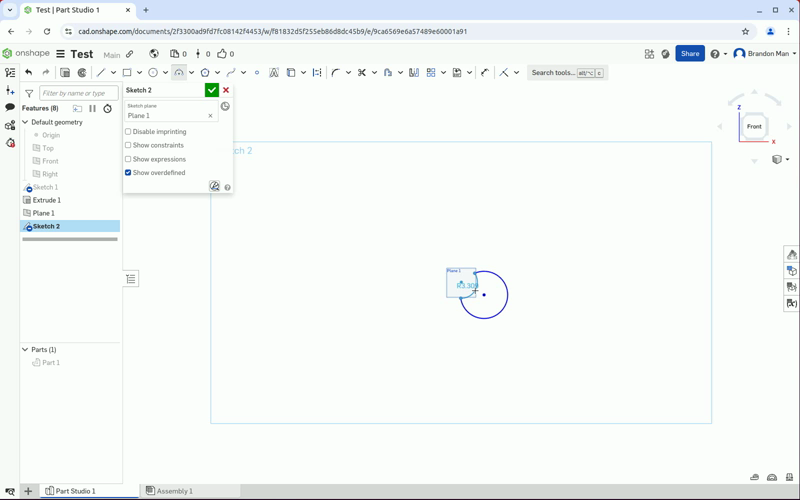
click(475, 290)
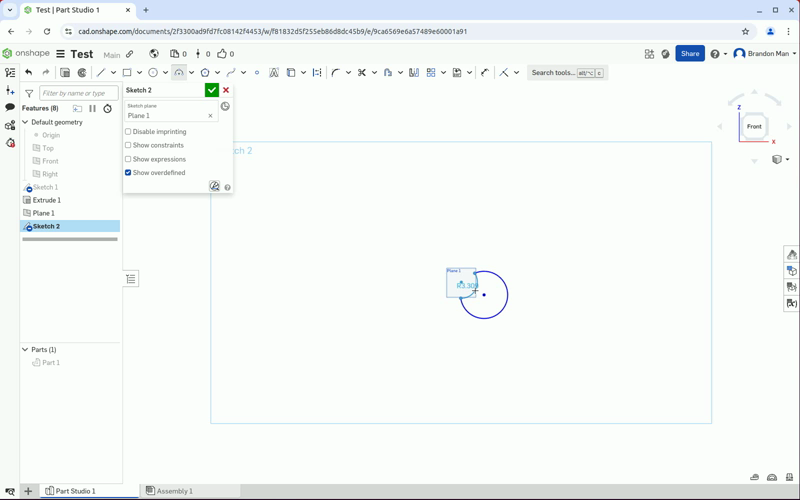
key_up(shift)
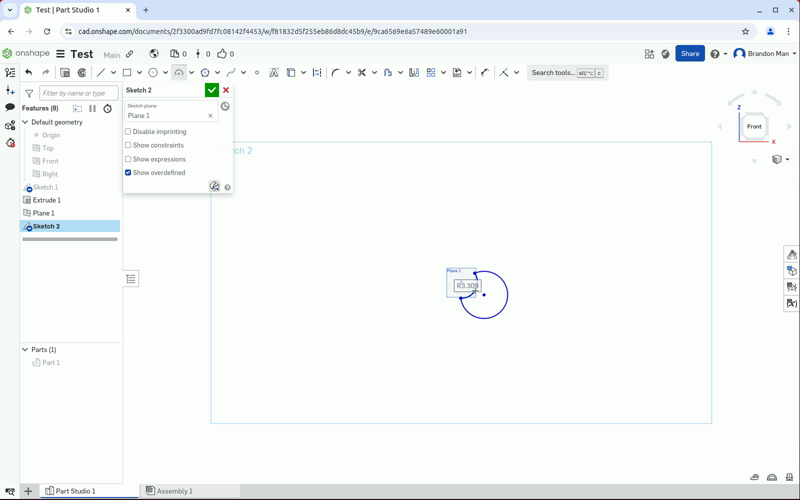
key(esc)
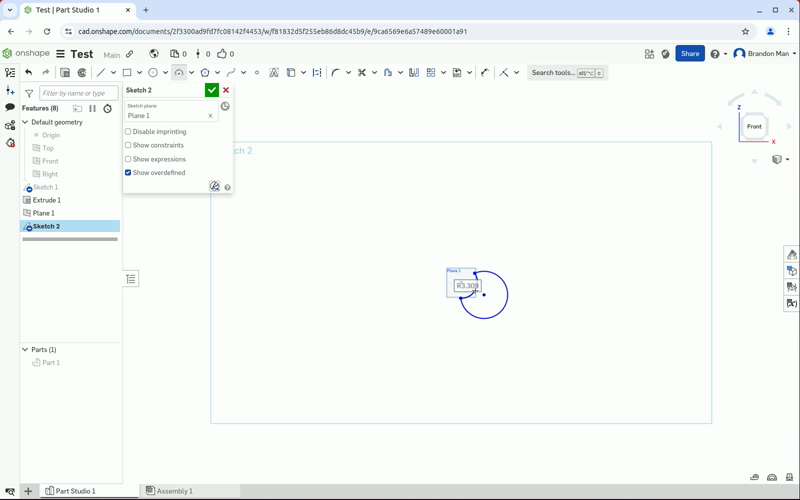
mouse_move(476, 307)
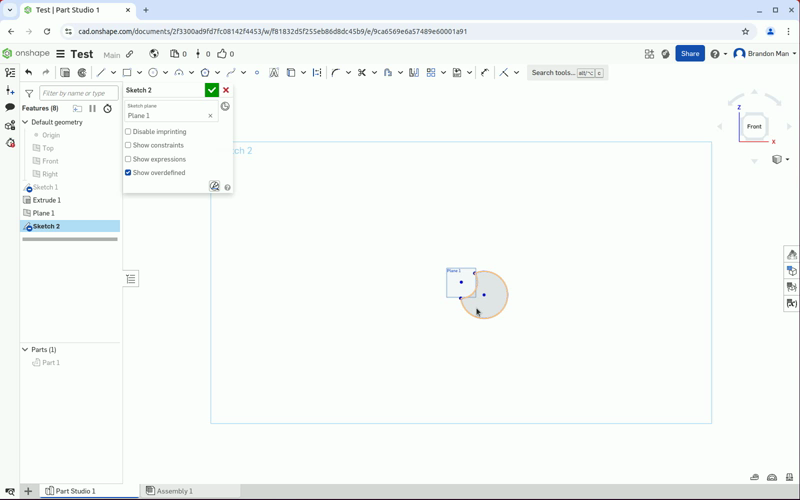
scroll(6)
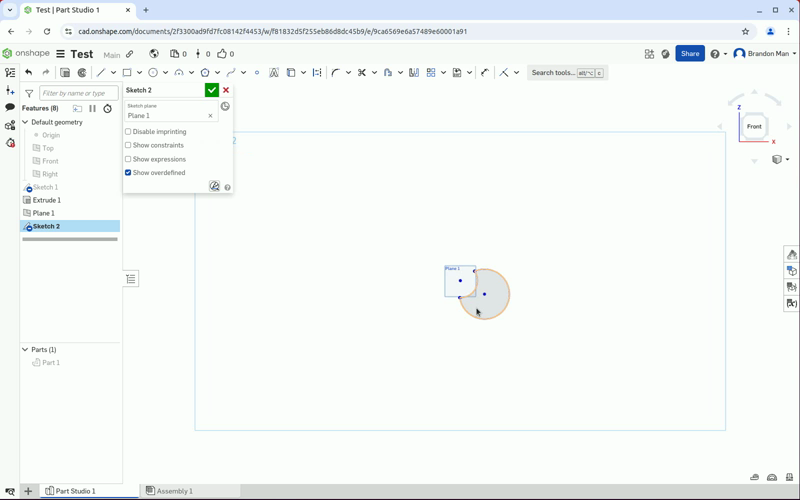
scroll(6)
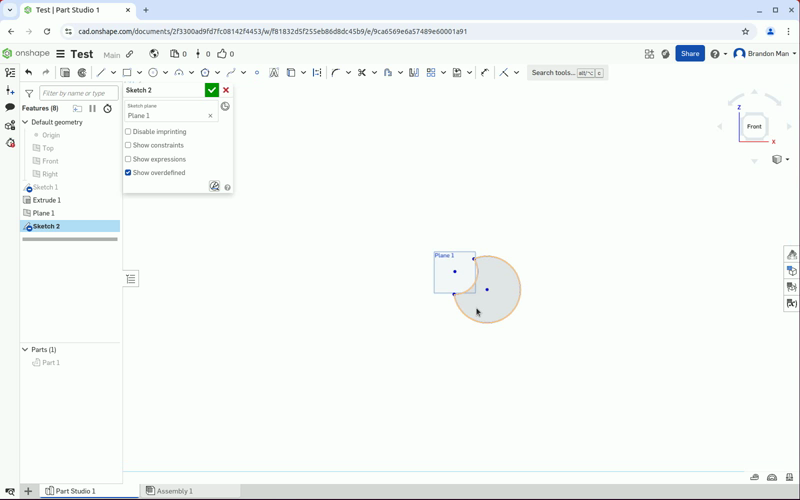
scroll(6)
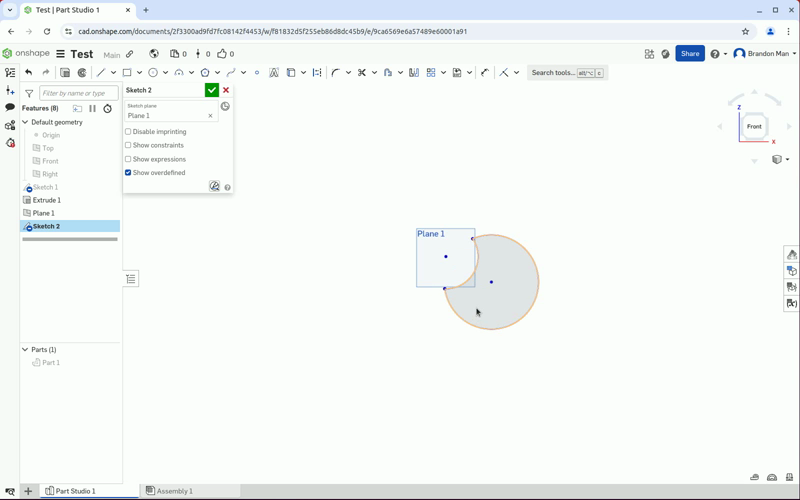
scroll(6)
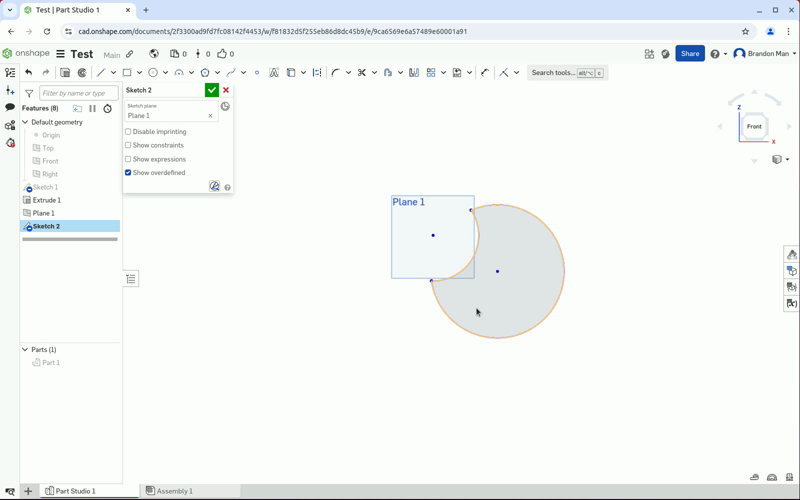
scroll(6)
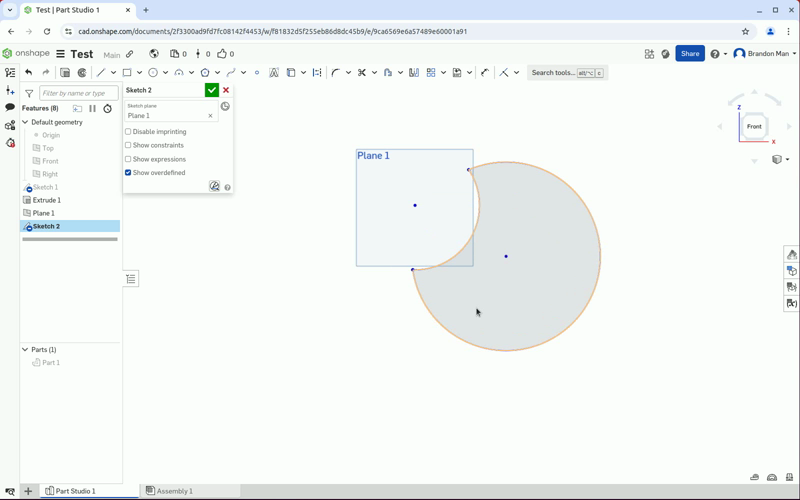
scroll(6)
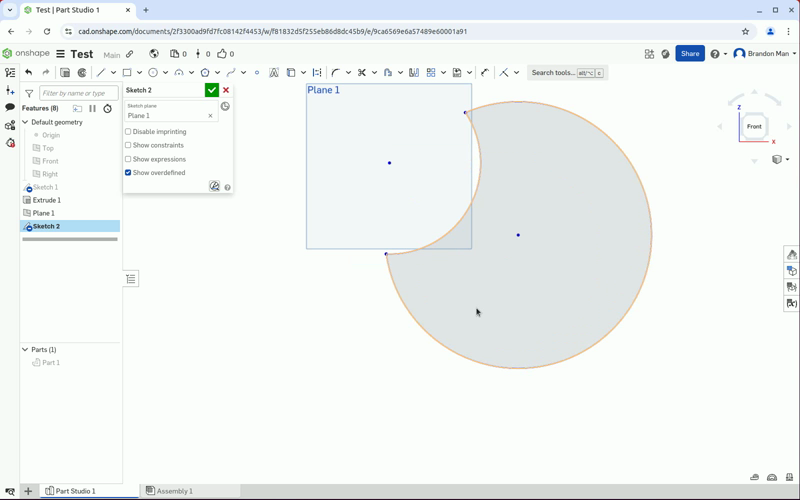
scroll(6)
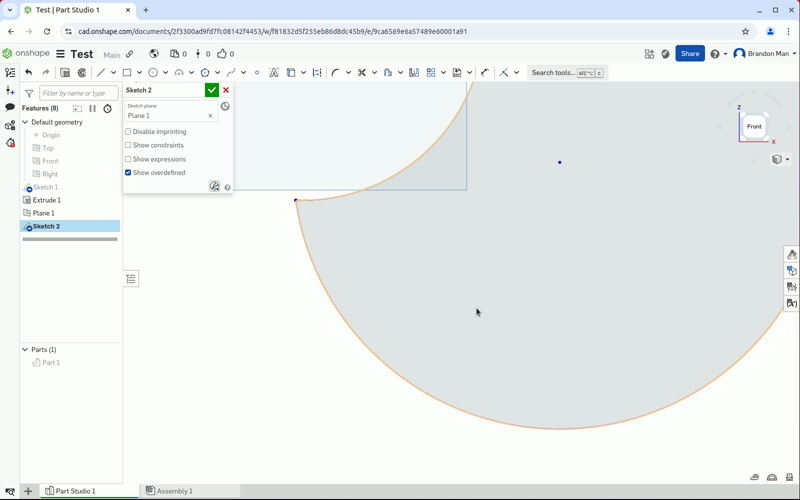
click(476, 307)
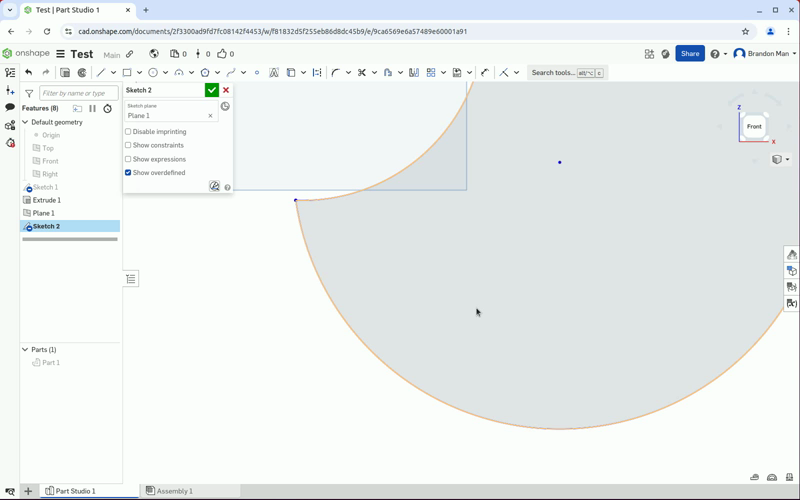
scroll(-6)
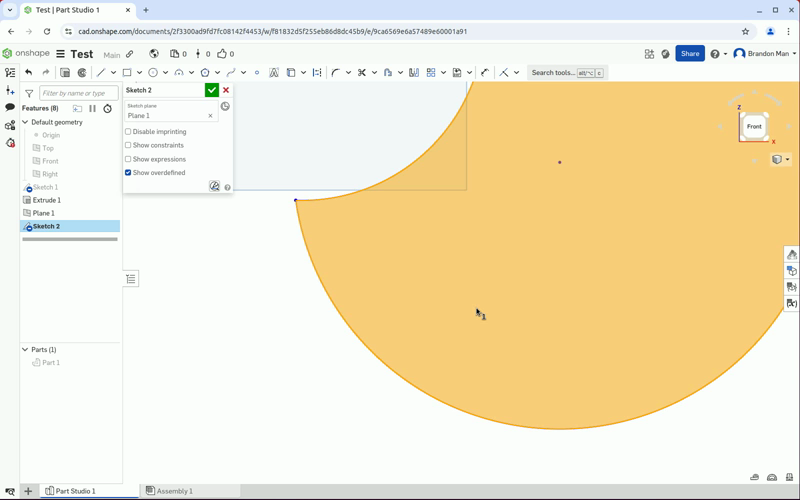
scroll(-6)
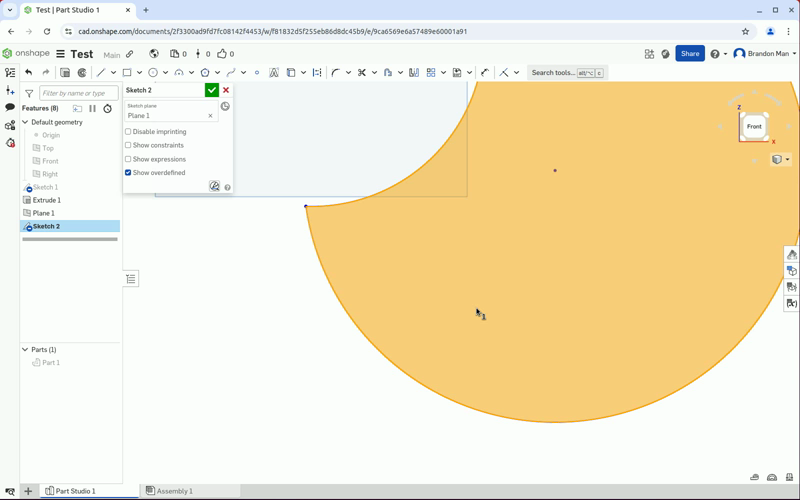
scroll(-6)
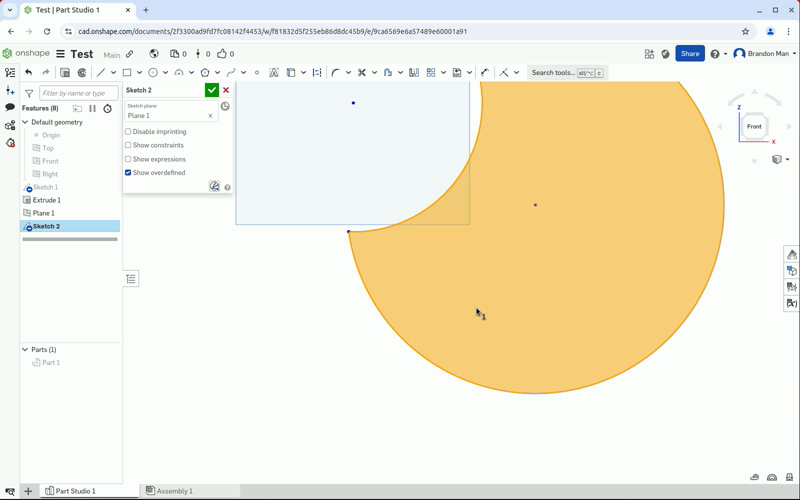
scroll(-6)
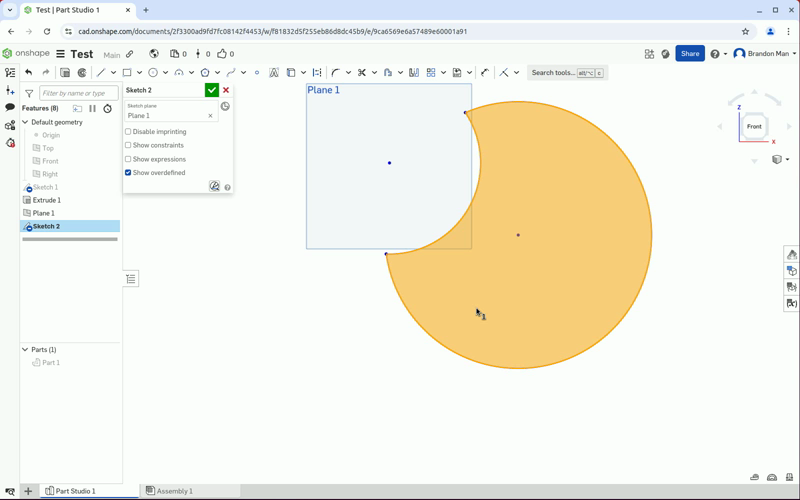
scroll(-6)
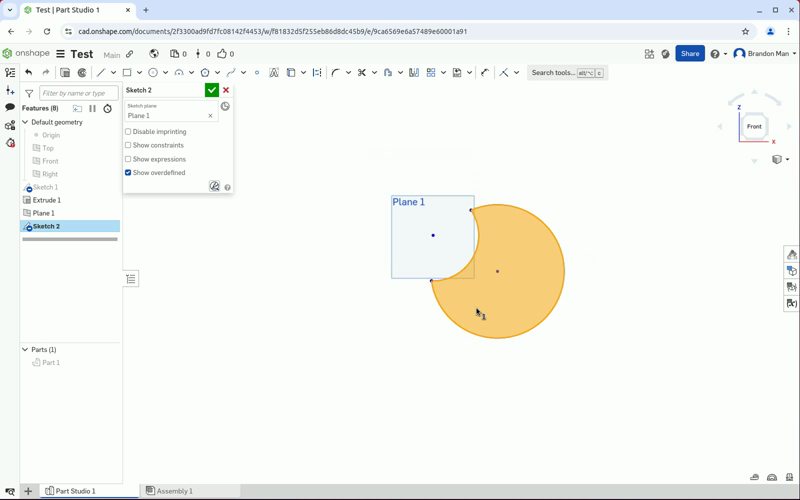
scroll(-6)
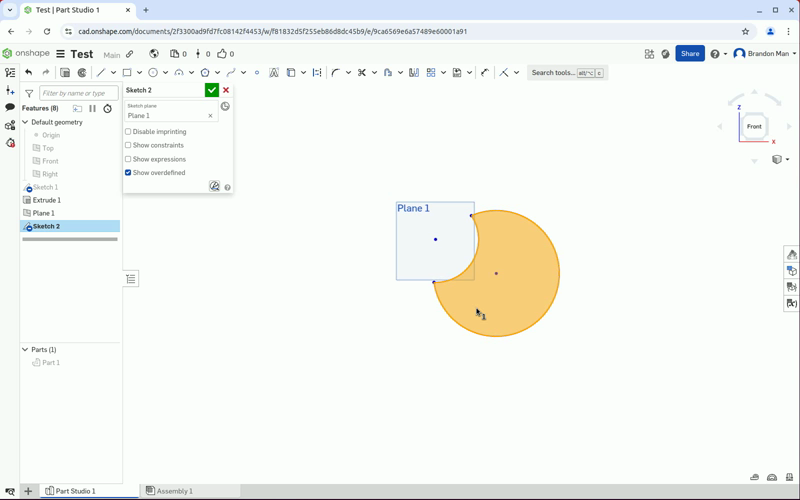
scroll(-6)
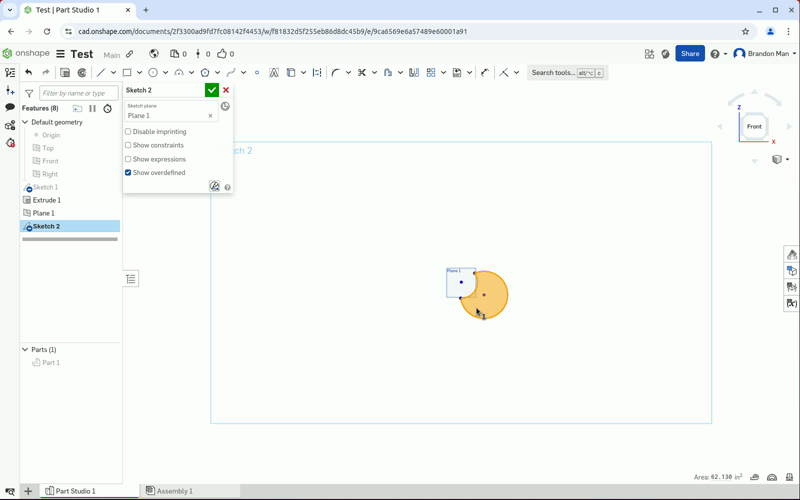
mouse_move(73, 352)
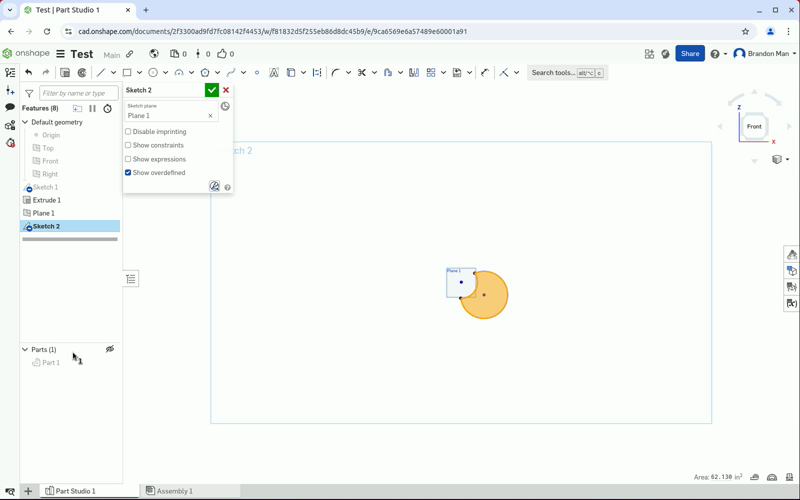
key(shift+y)
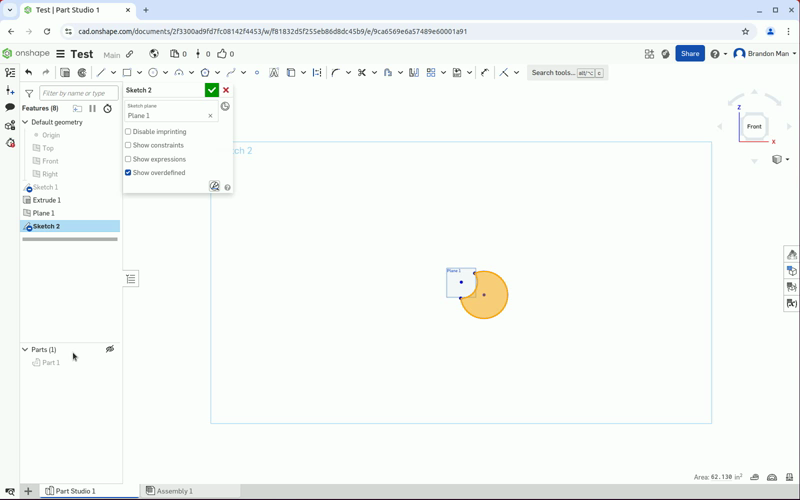
key(shift+e)
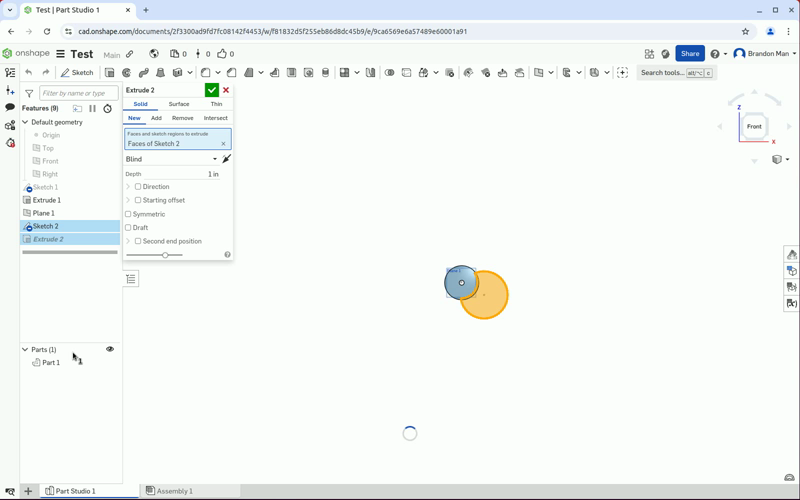
mouse_move(143, 106)
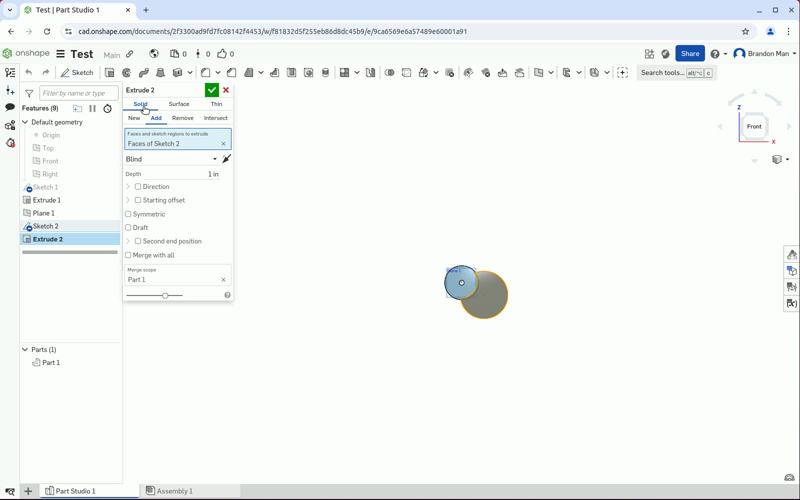
click(143, 106)
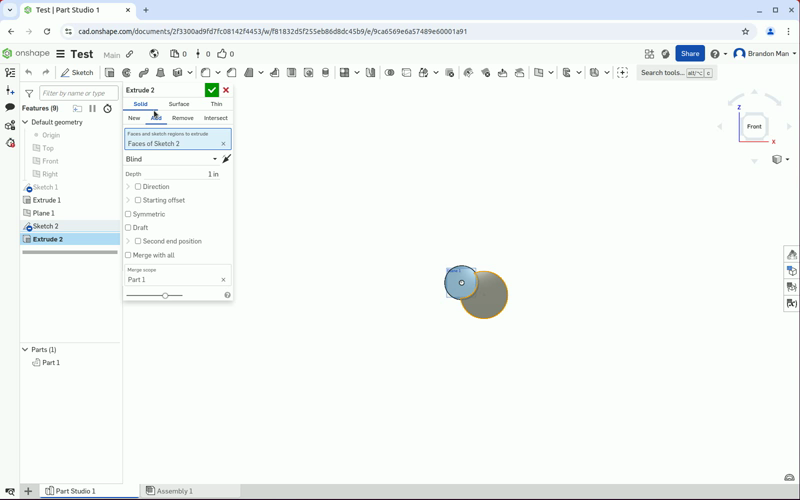
mouse_move(186, 120)
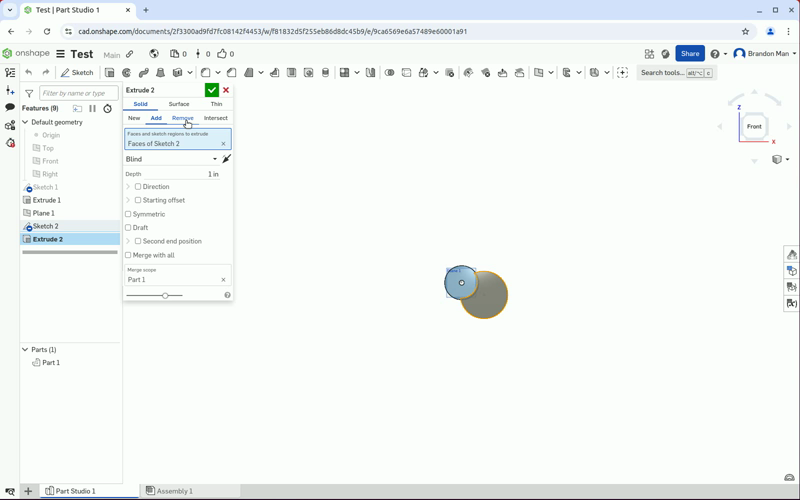
click(186, 120)
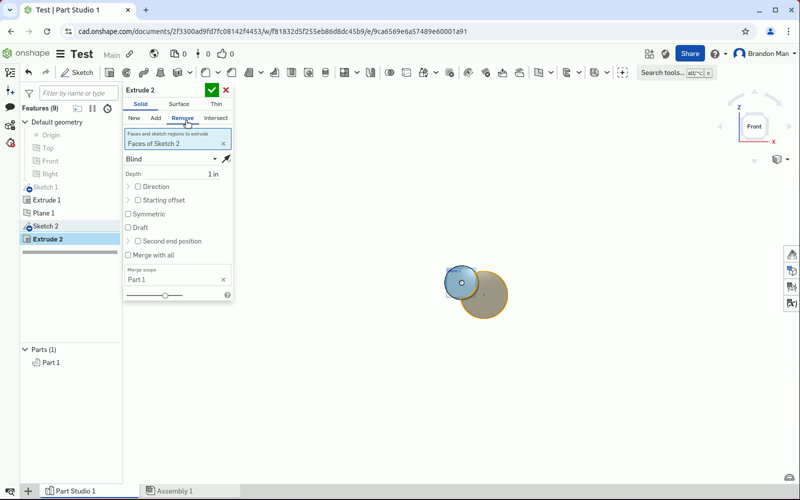
key(tab, 4)
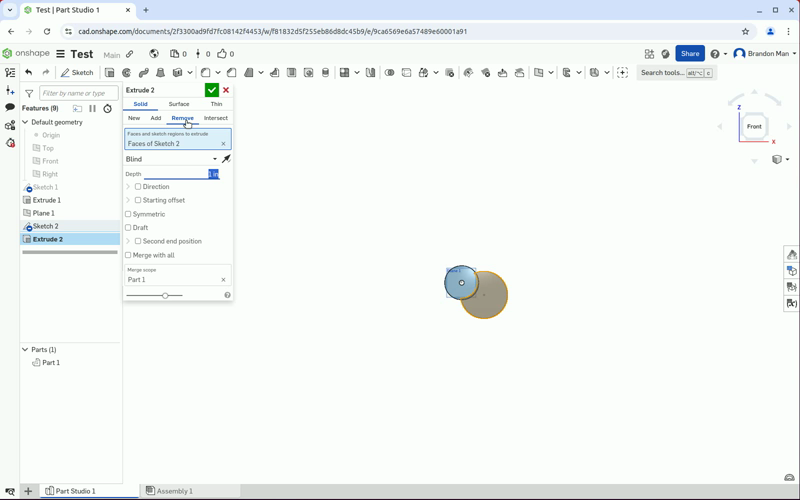
text(27.682)
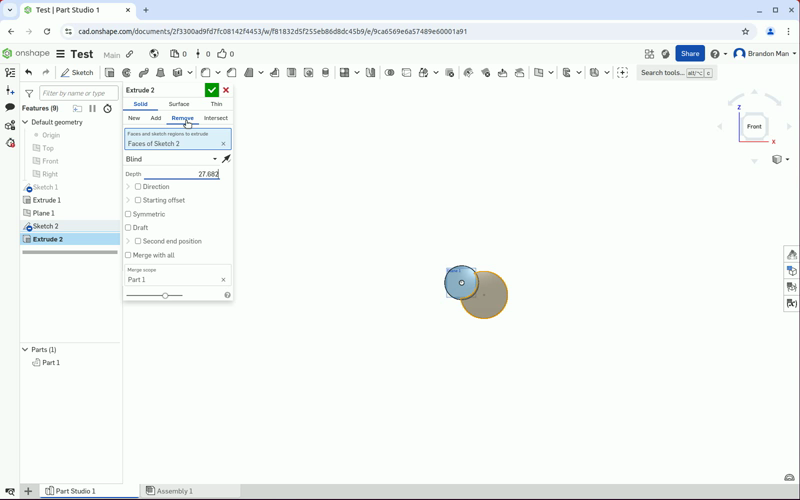
key(tab, 6)
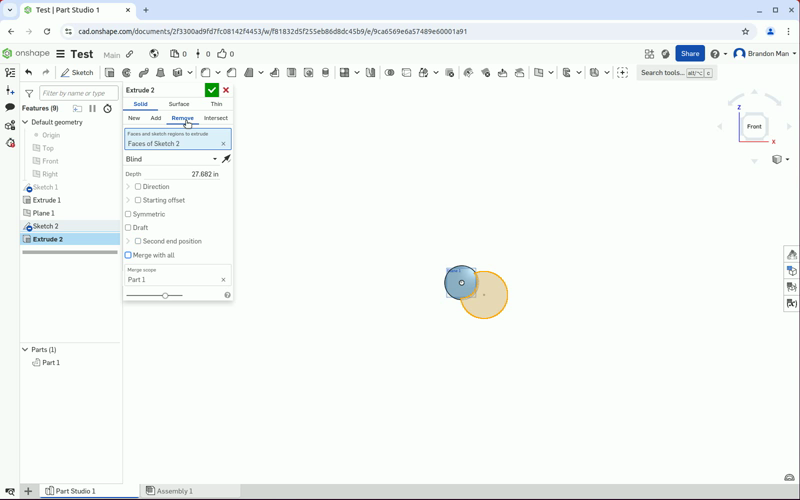
key(space)
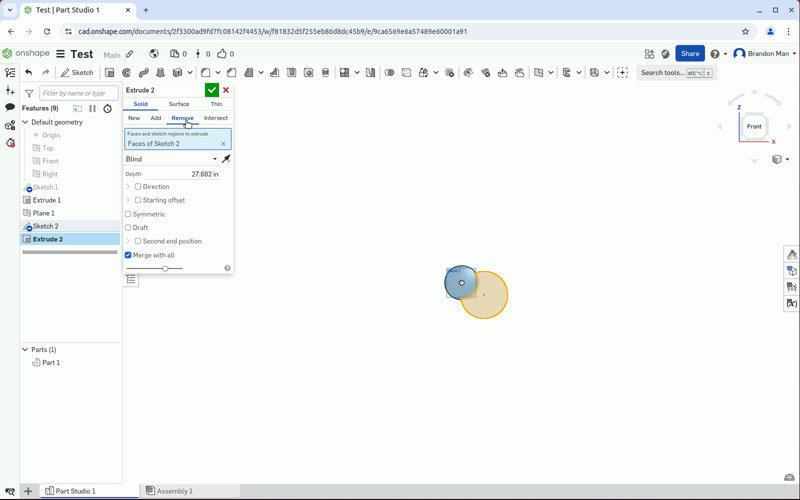
key(enter)
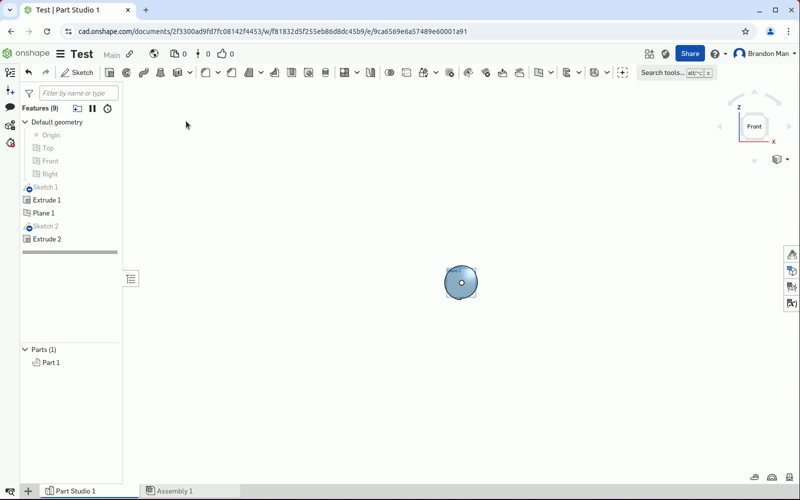
key(shift+h)
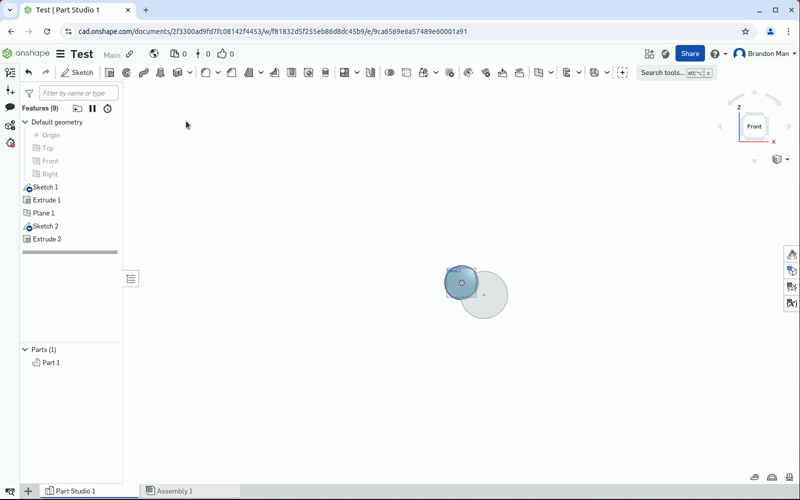
key(shift+h)
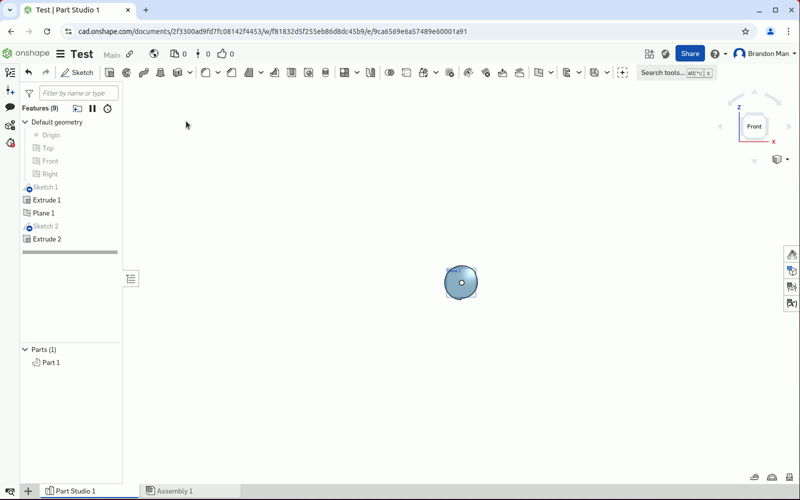
mouse_move(73, 189)
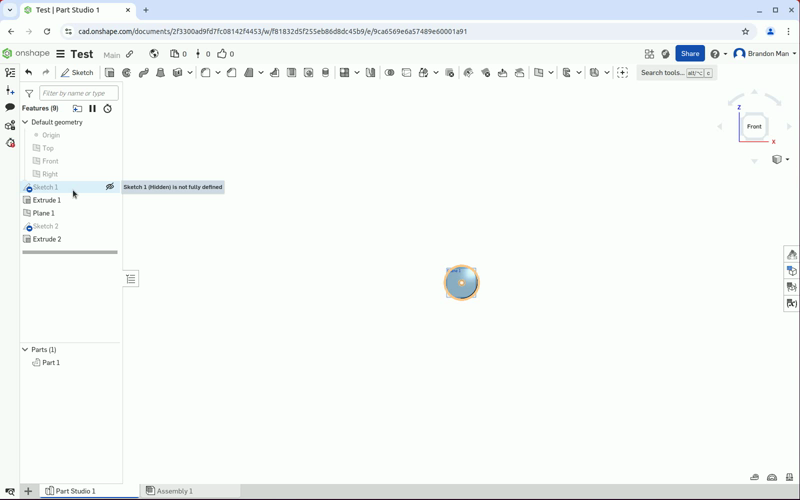
click(73, 189)
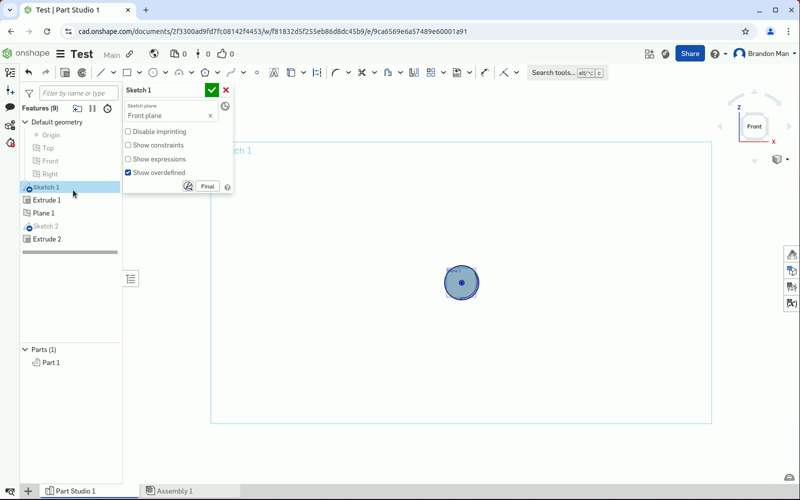
mouse_move(229, 92)
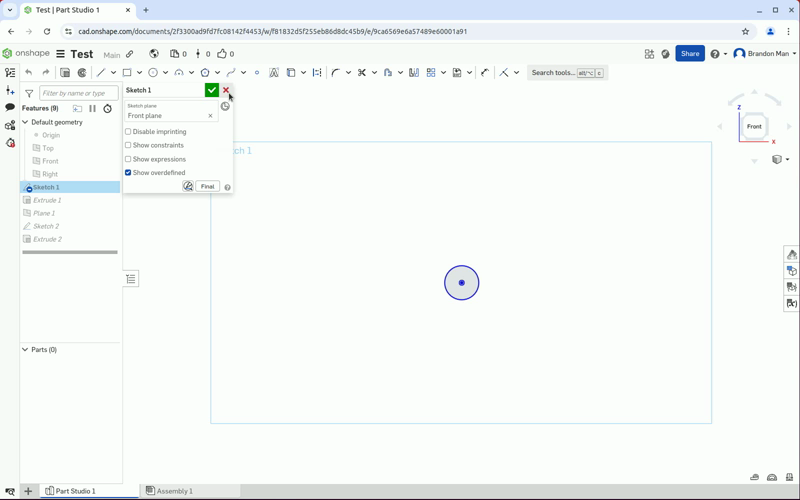
click(229, 92)
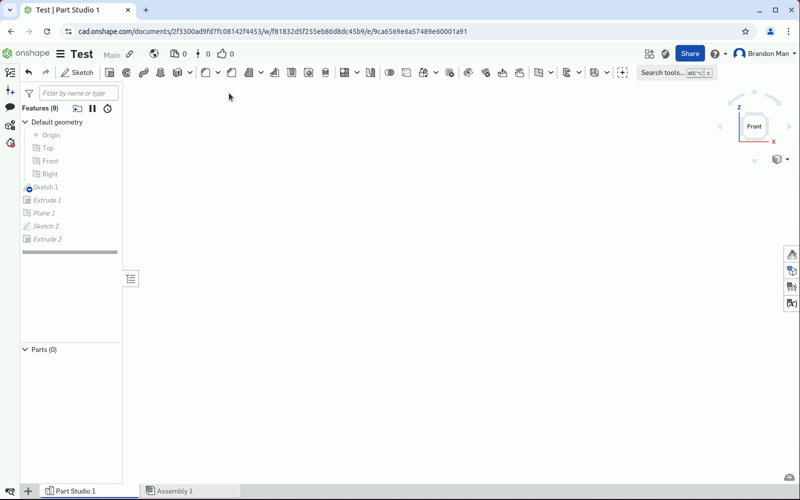
key(shift+s)
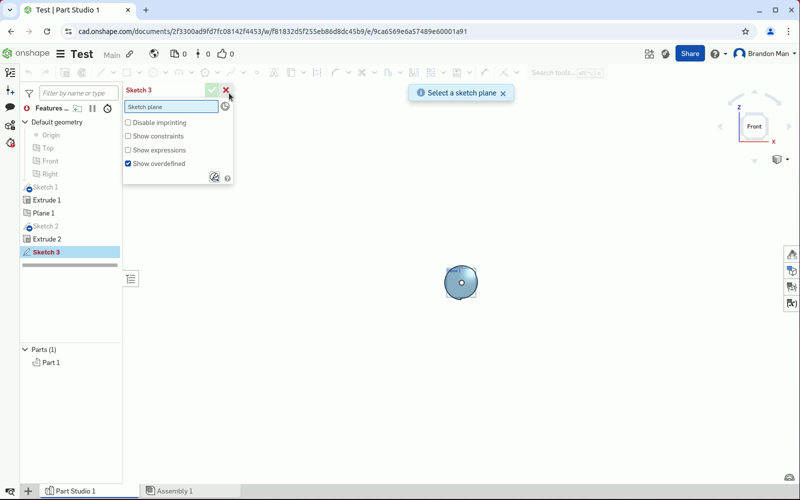
mouse_move(73, 215)
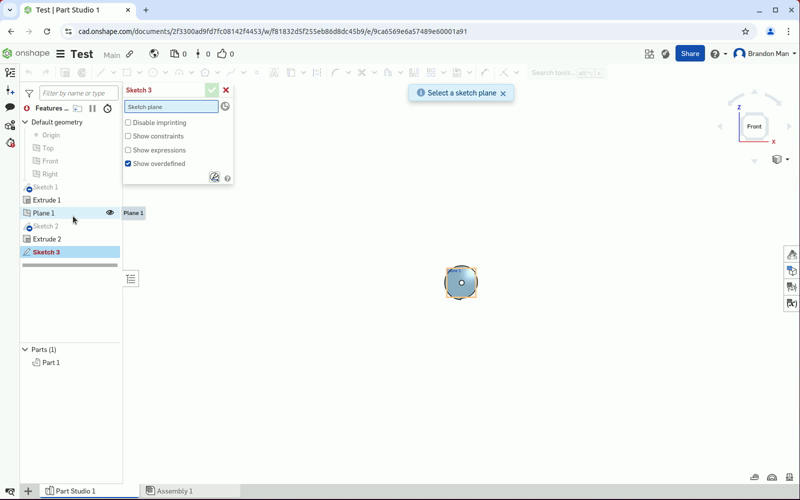
click(73, 215)
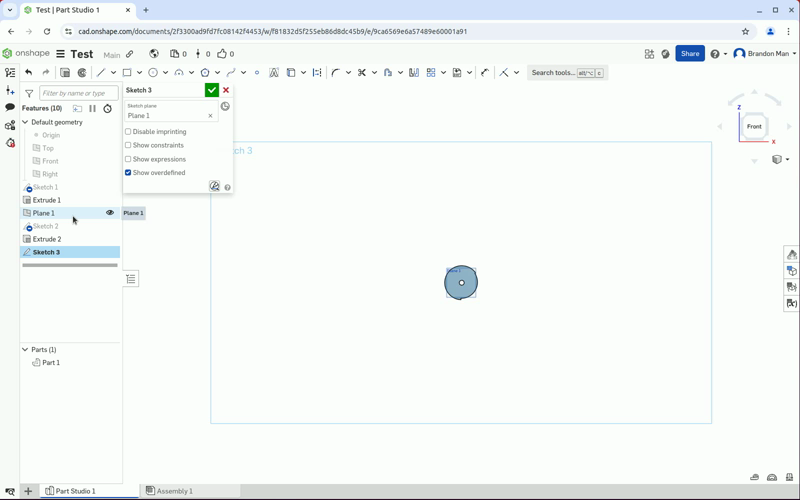
mouse_move(73, 352)
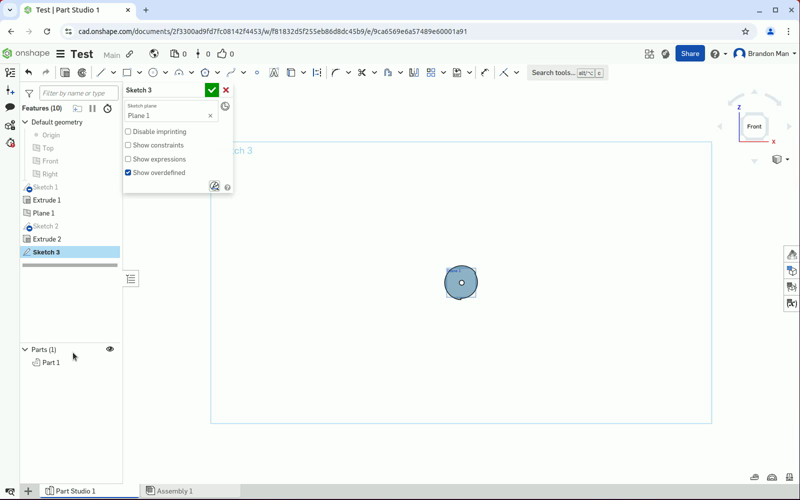
key(y)
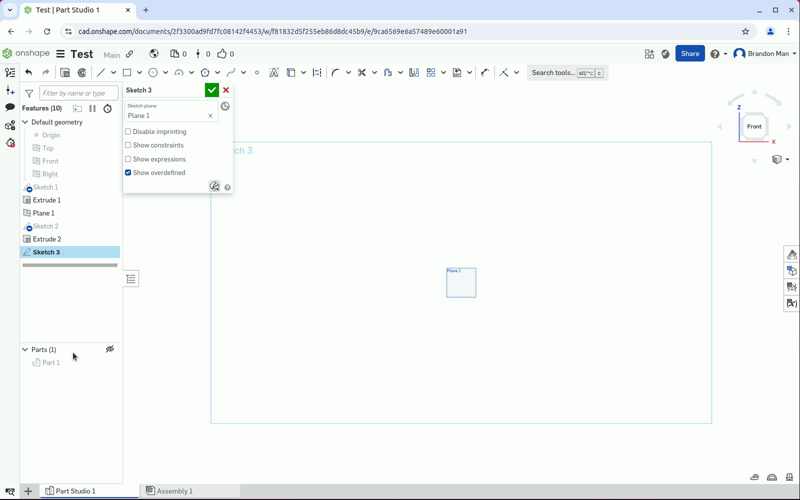
key(a)
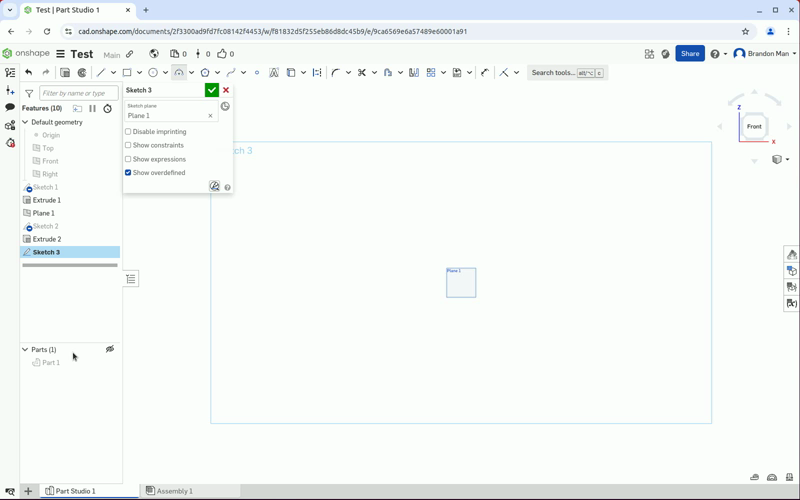
key_down(shift)
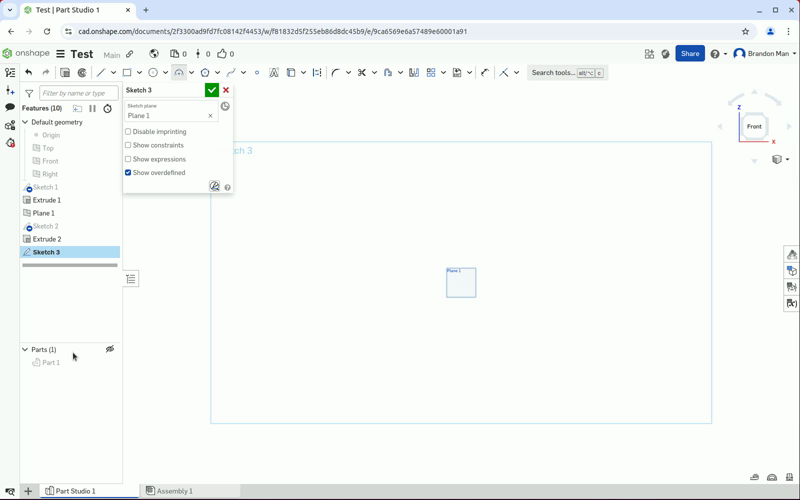
mouse_move(460, 298)
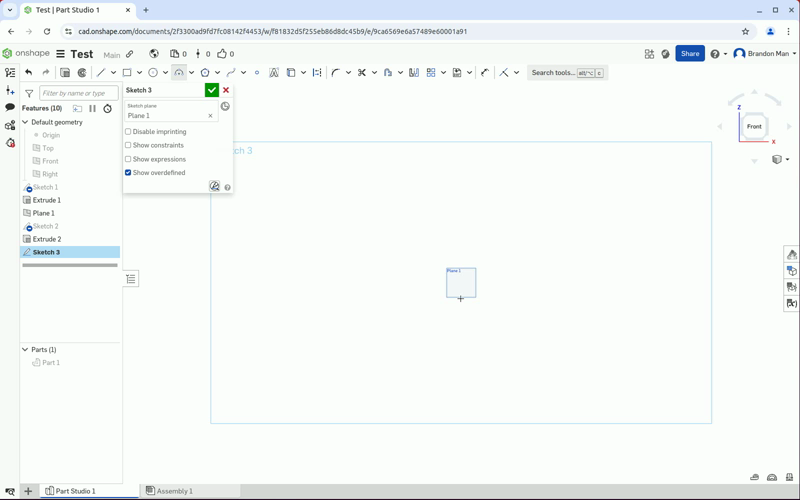
click(460, 298)
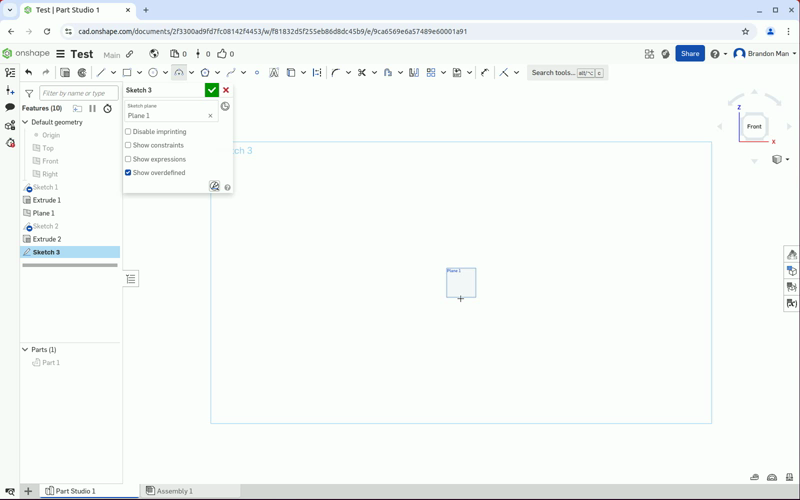
key_up(shift)
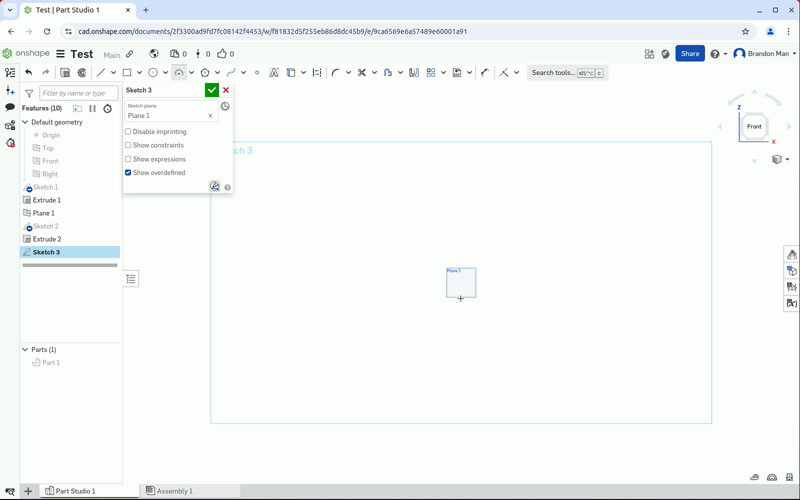
key_down(shift)
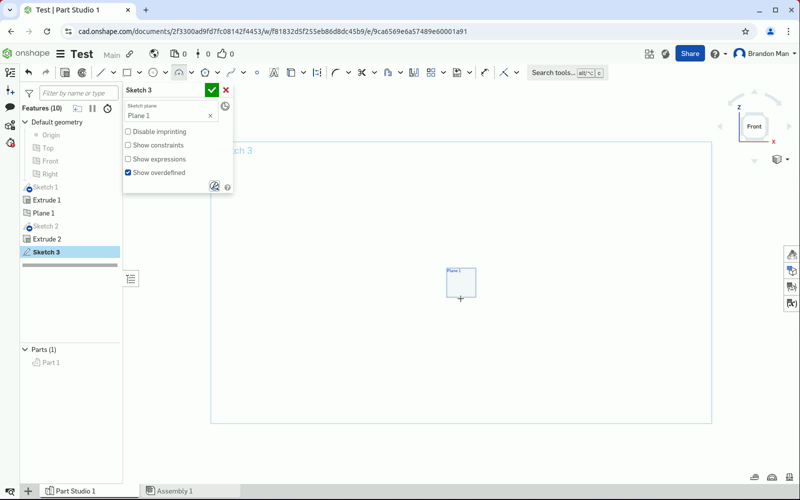
mouse_move(474, 272)
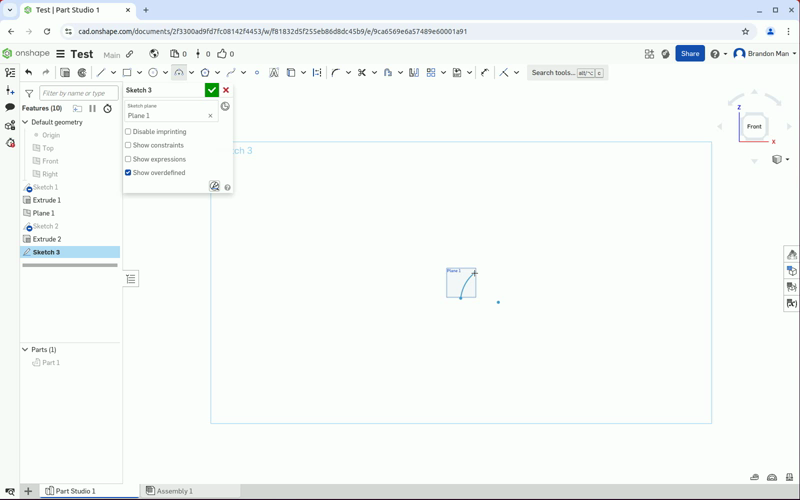
click(474, 272)
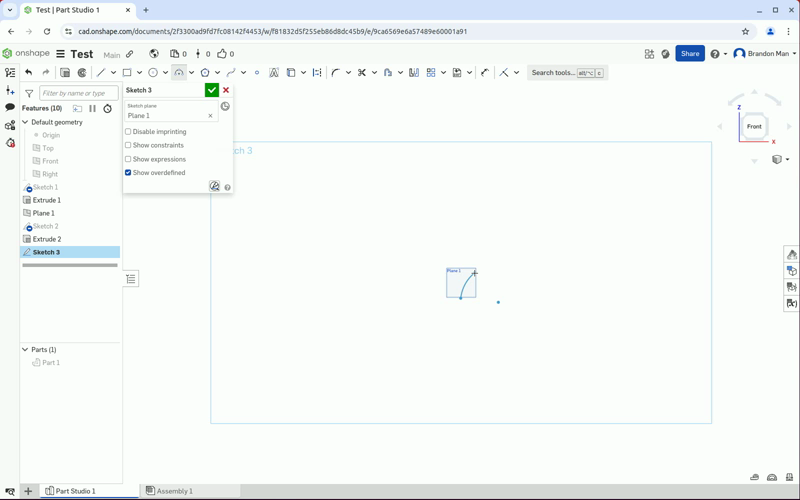
mouse_move(475, 289)
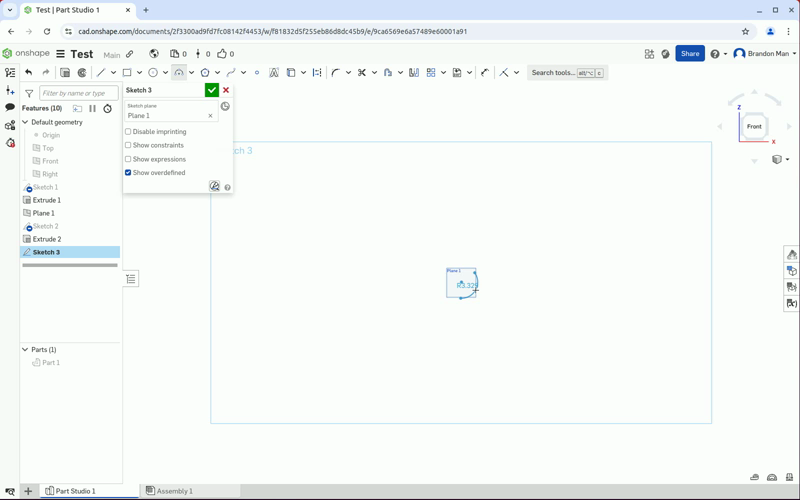
click(475, 289)
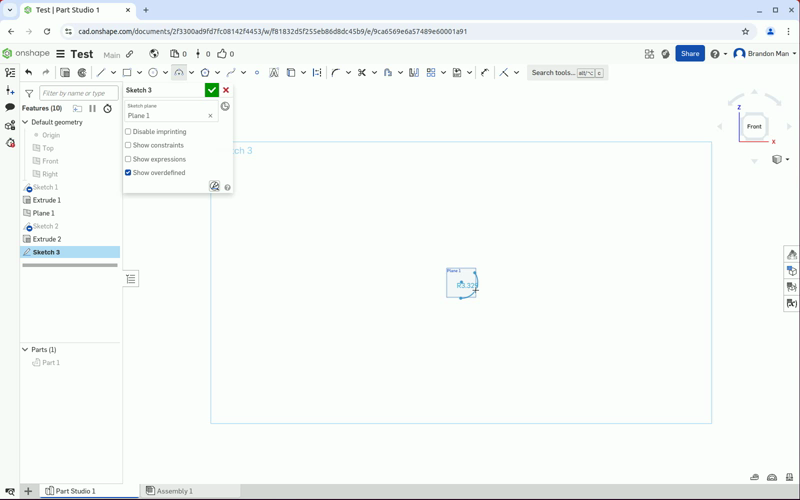
key_up(shift)
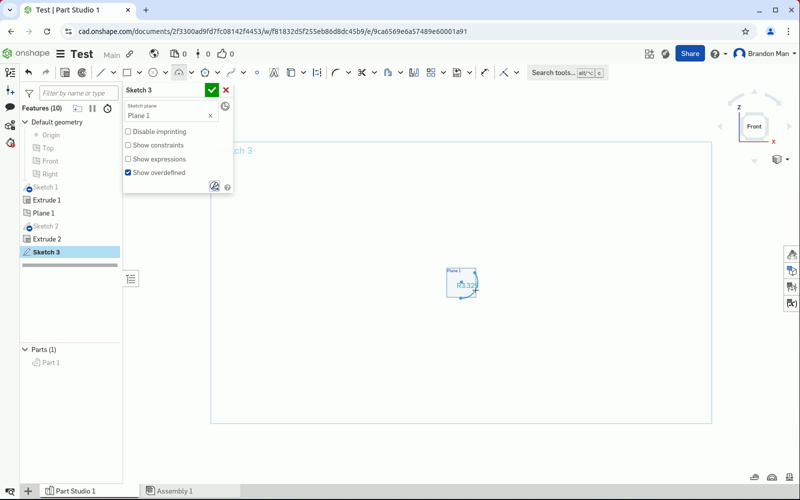
mouse_move(474, 272)
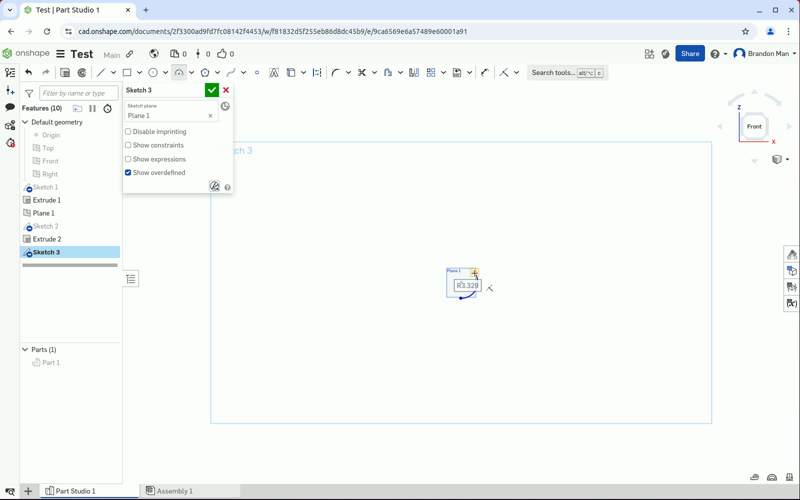
click(474, 272)
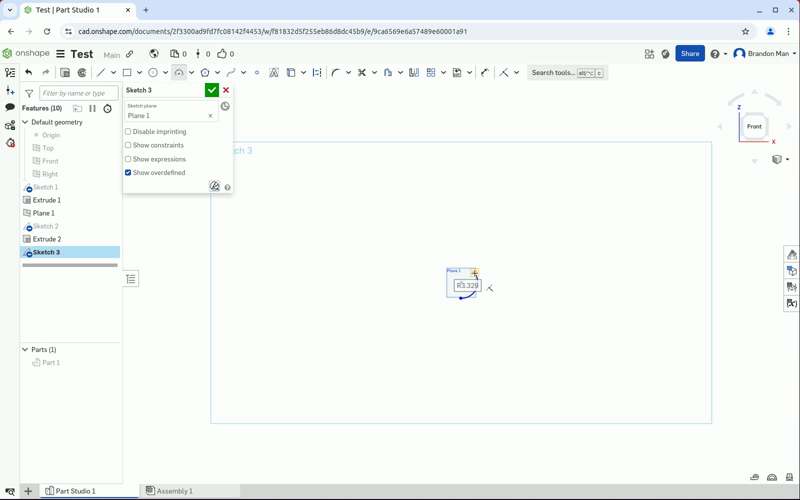
mouse_move(460, 298)
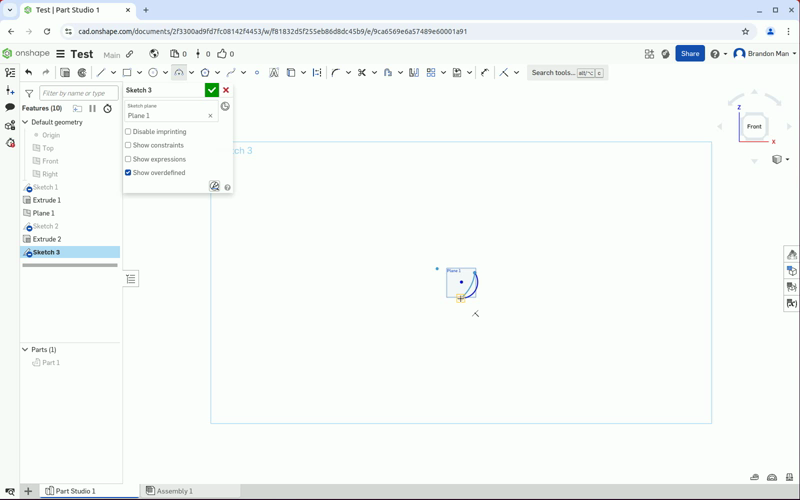
click(460, 298)
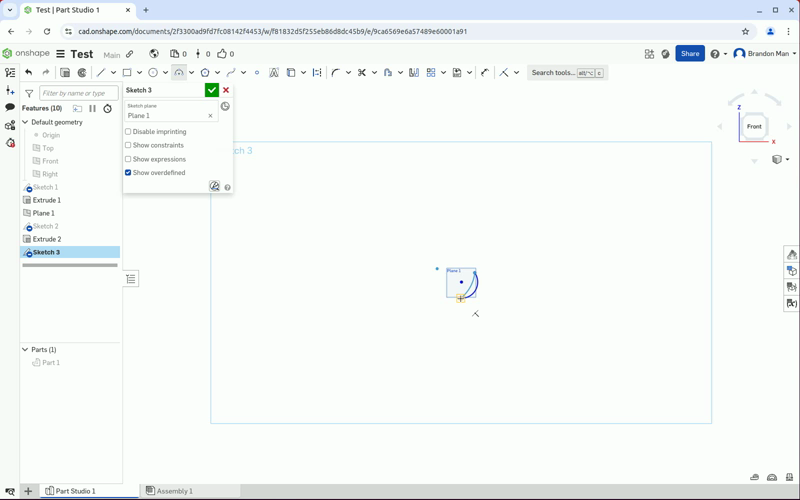
key_down(shift)
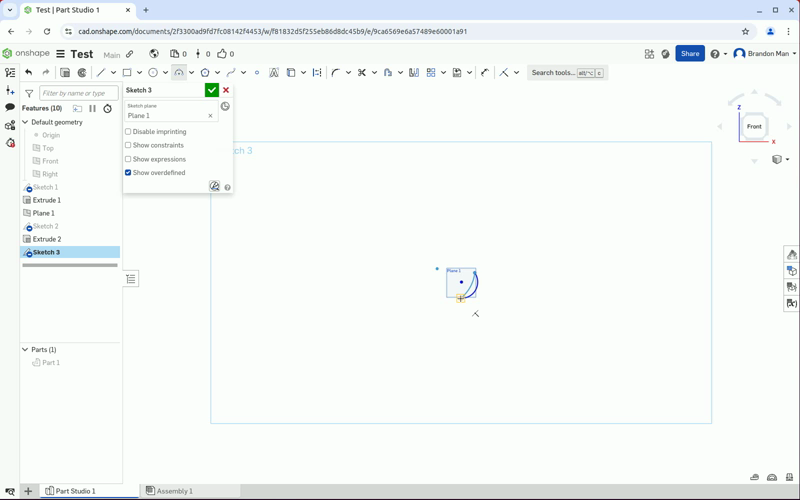
mouse_move(463, 283)
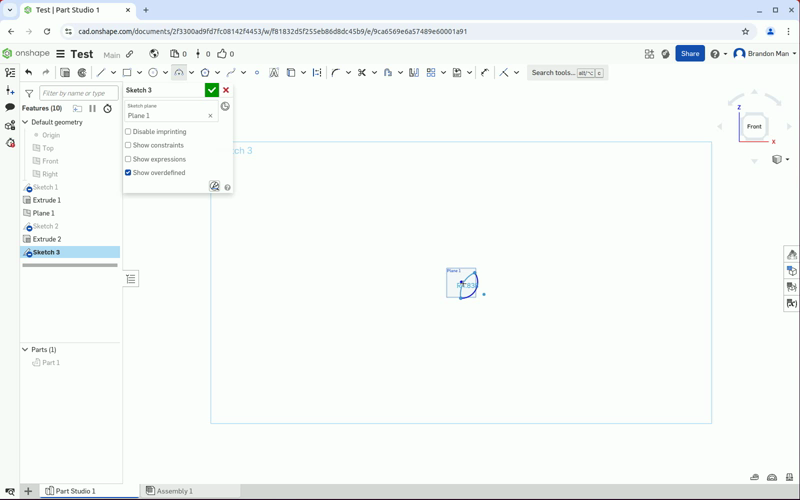
scroll(6)
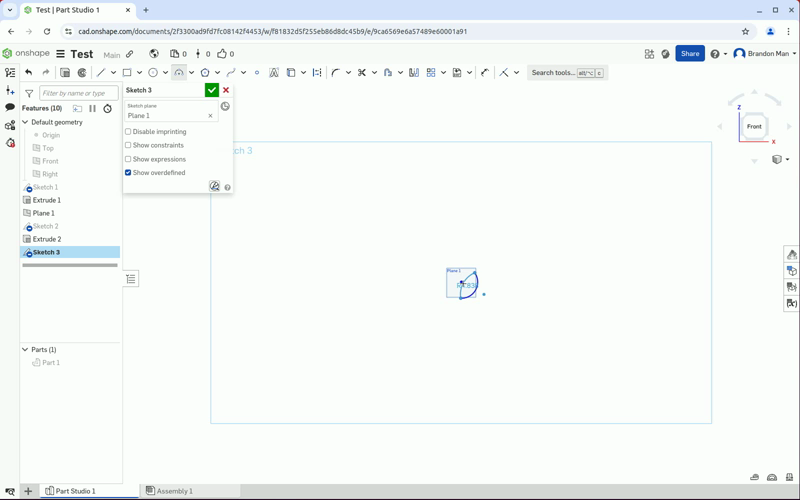
scroll(6)
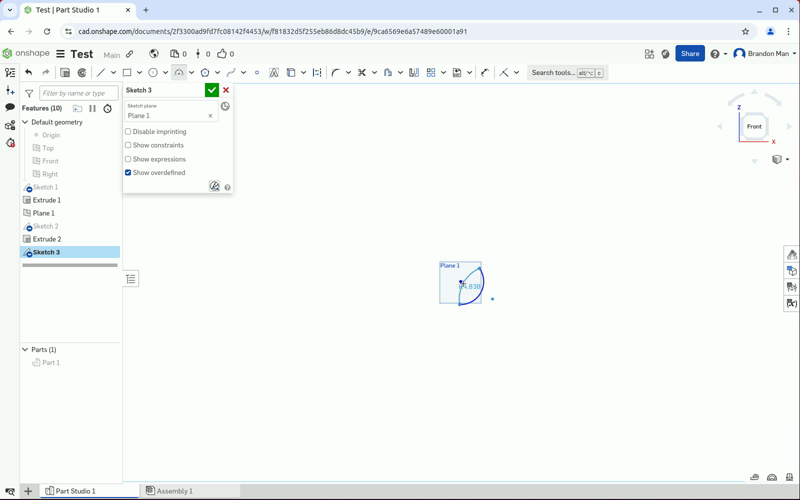
scroll(6)
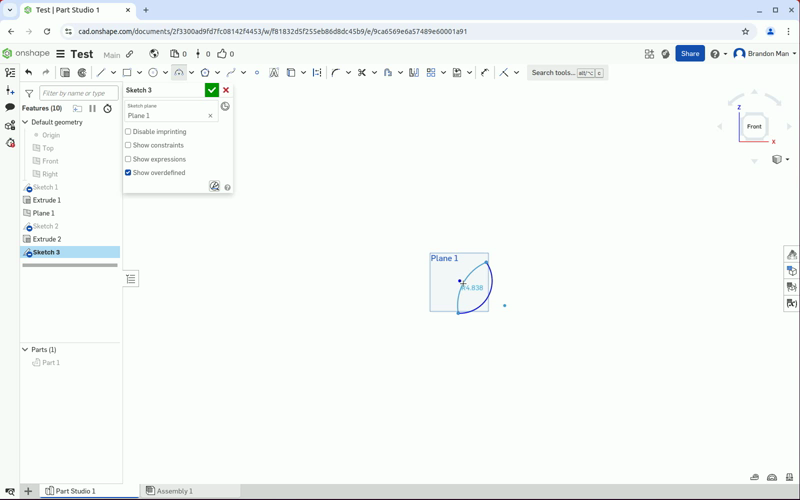
scroll(6)
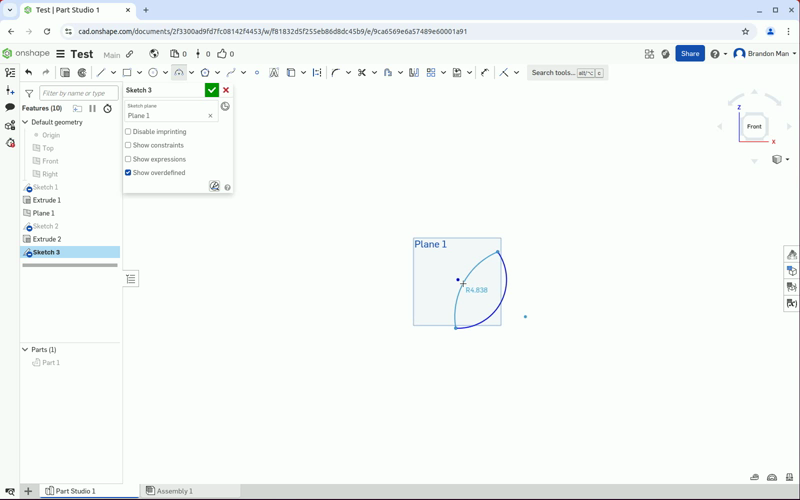
scroll(6)
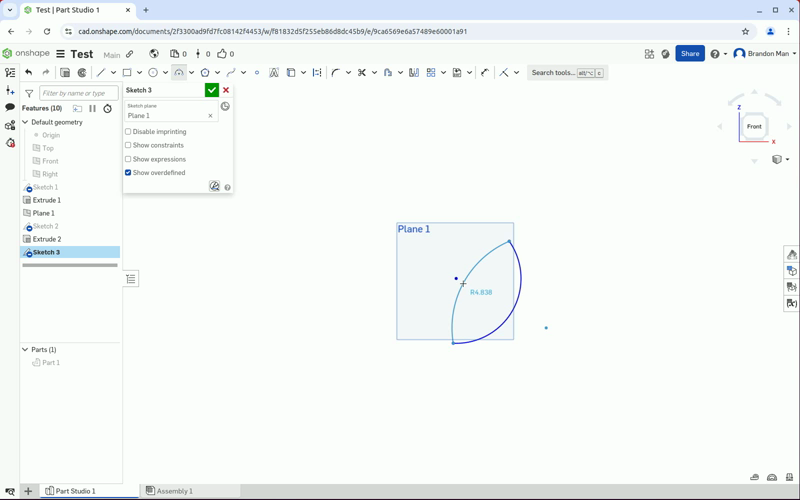
scroll(6)
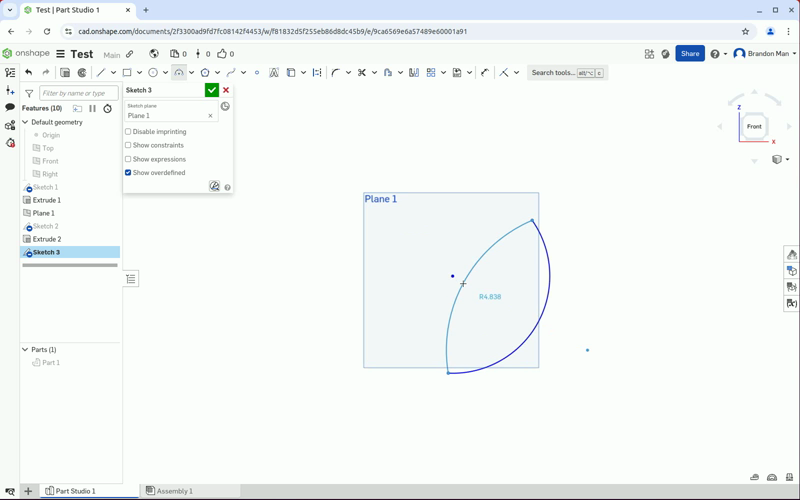
scroll(6)
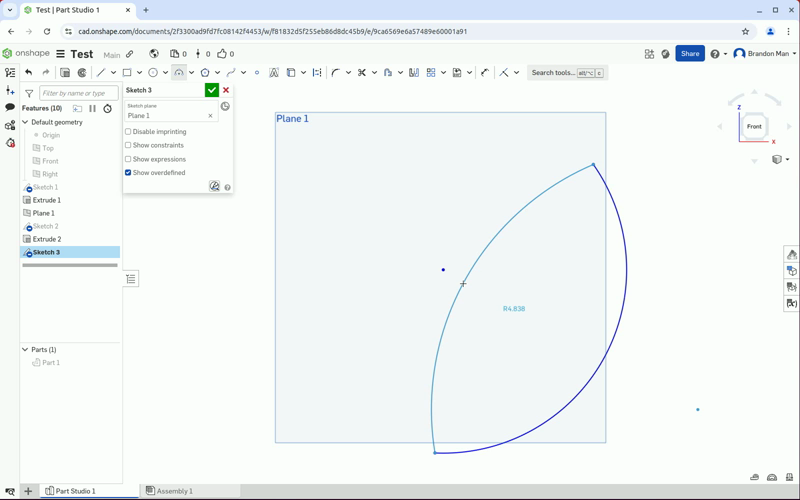
click(463, 283)
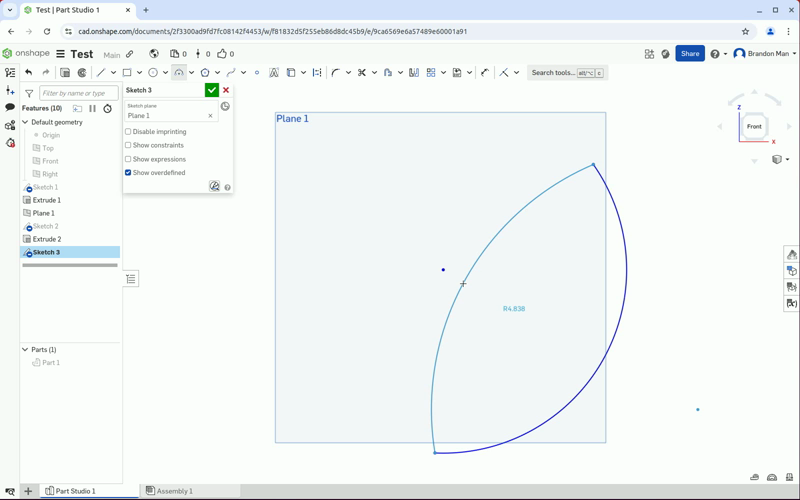
scroll(-6)
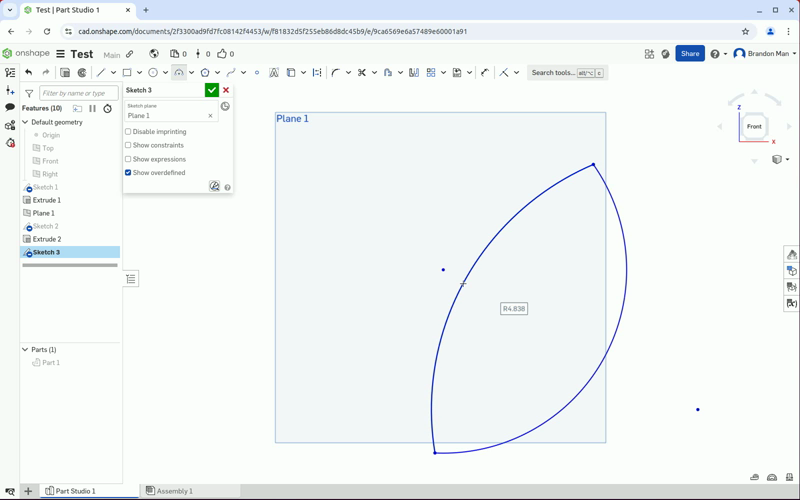
scroll(-6)
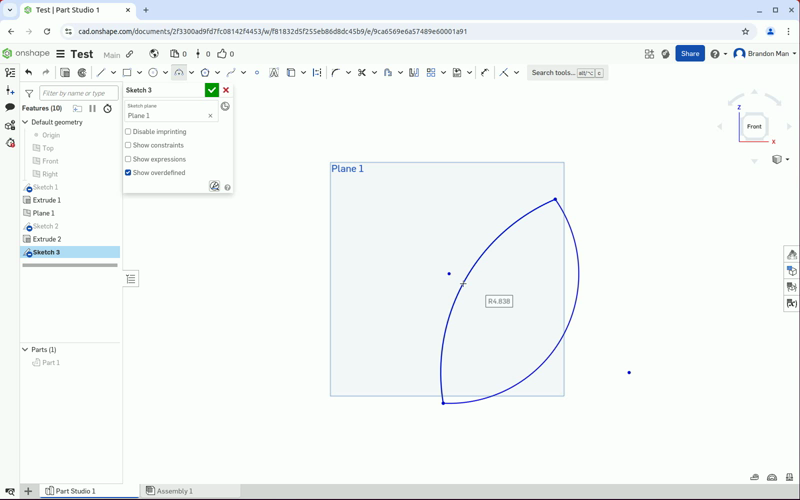
scroll(-6)
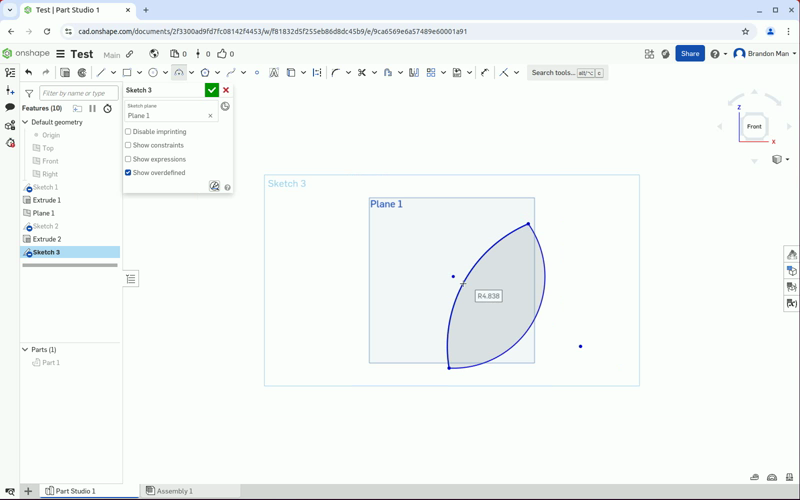
scroll(-6)
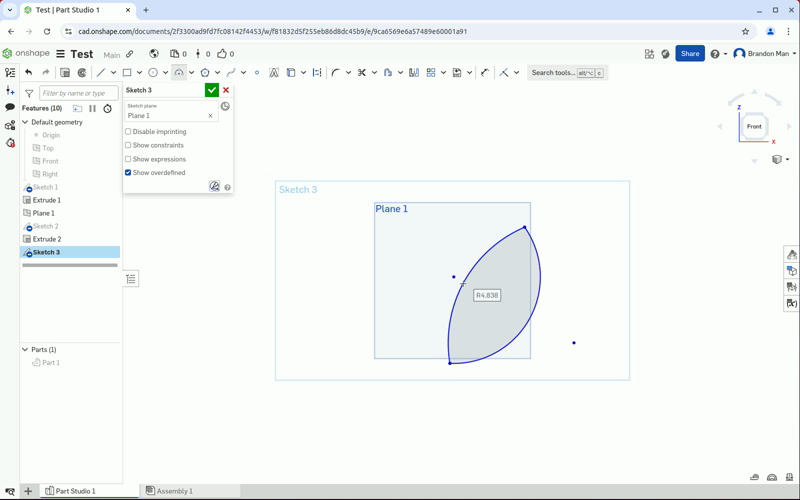
scroll(-6)
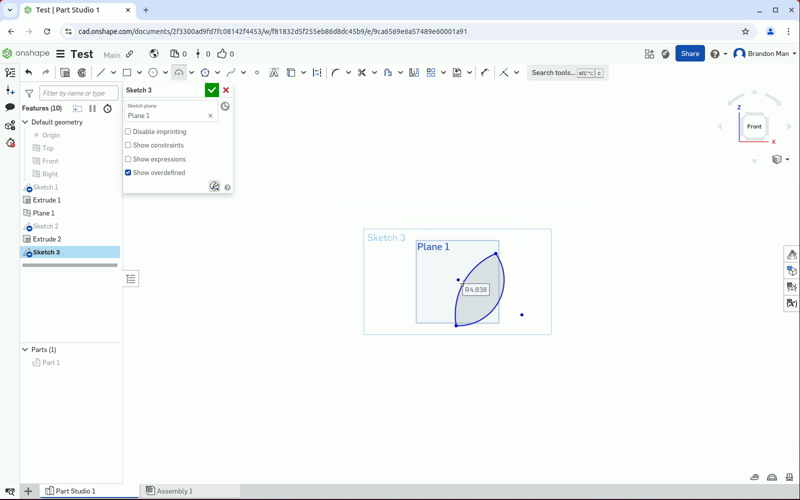
scroll(-6)
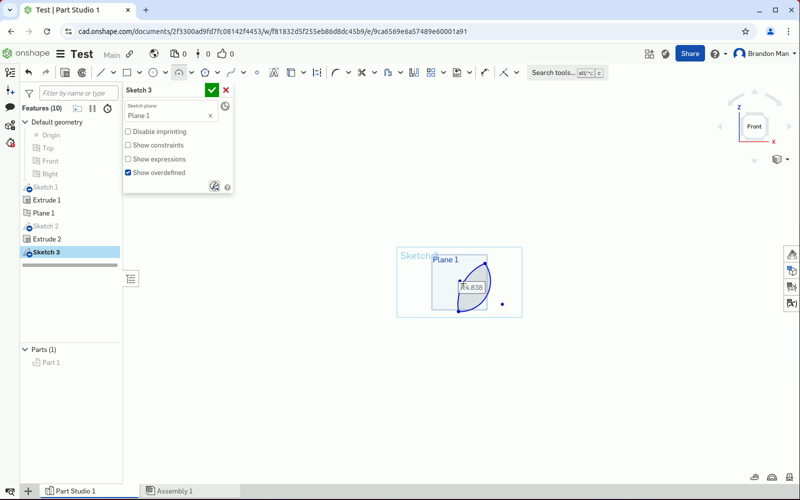
scroll(-6)
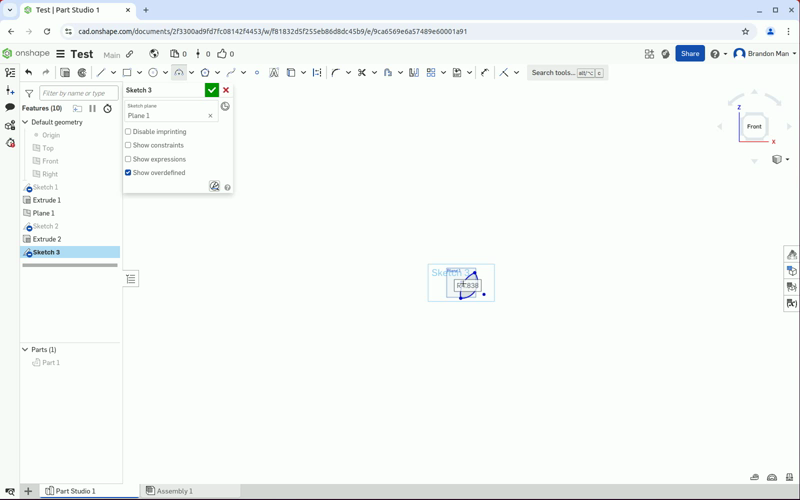
key_up(shift)
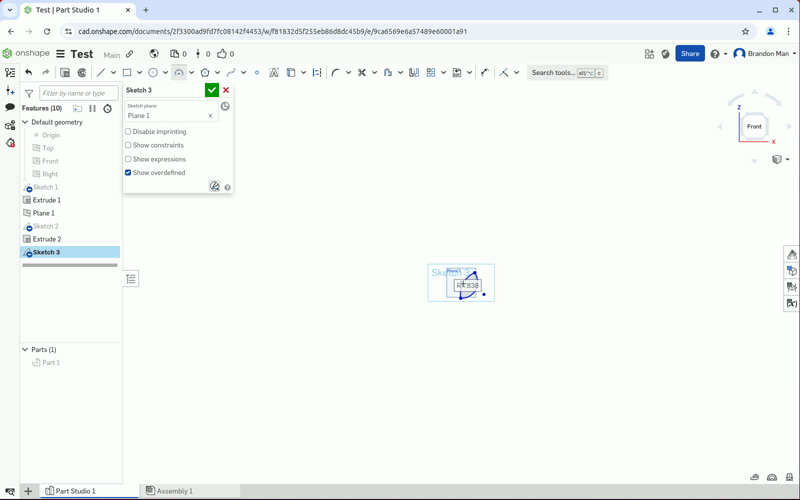
key(esc)
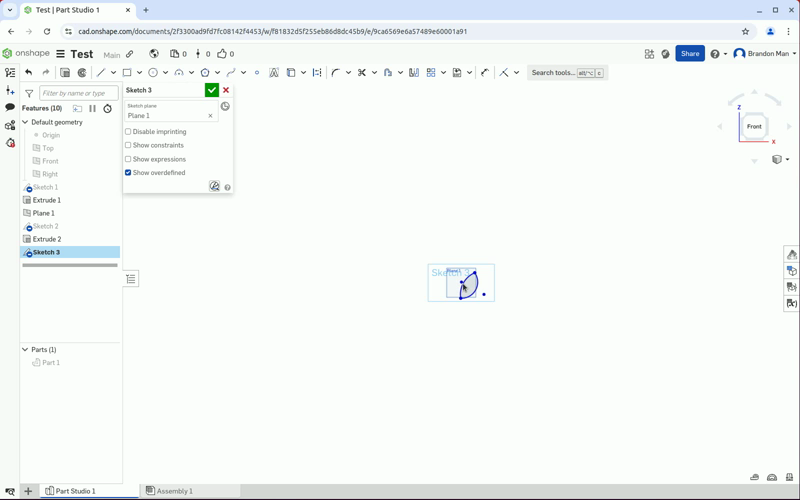
mouse_move(466, 279)
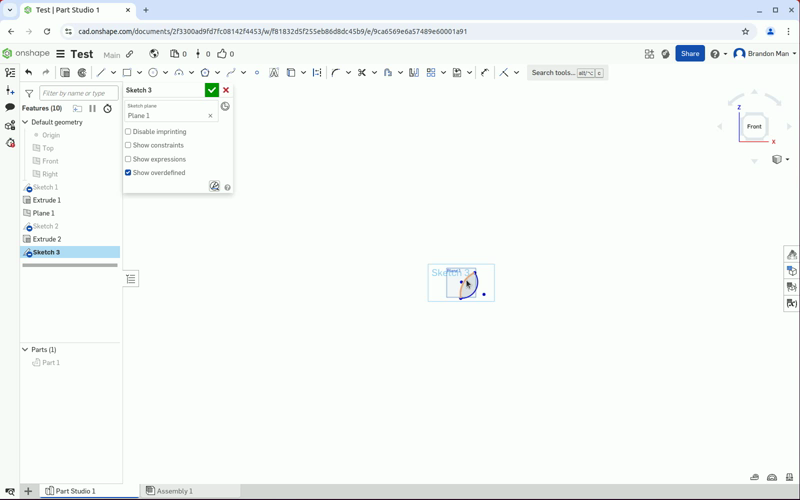
scroll(6)
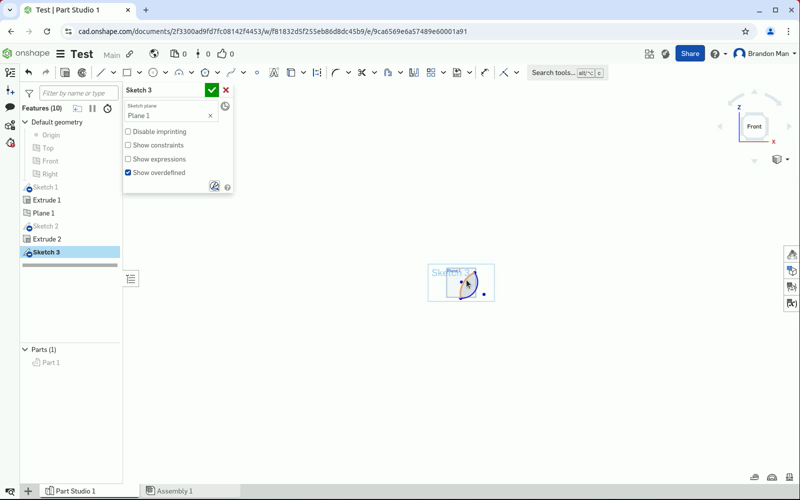
scroll(6)
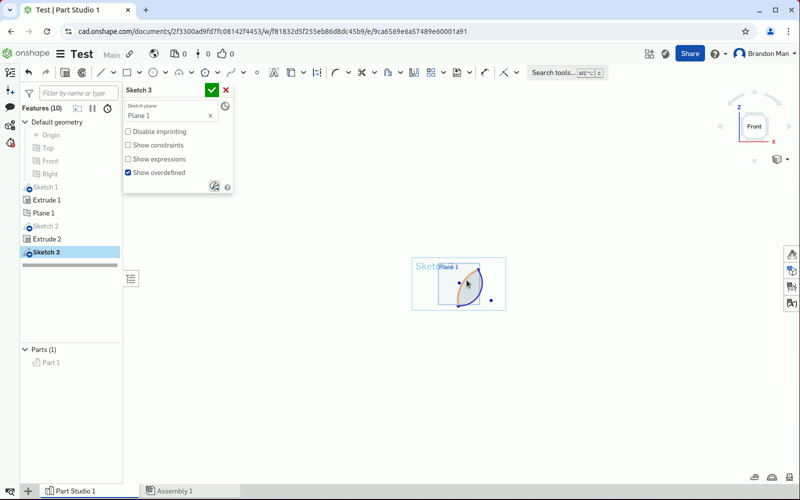
scroll(6)
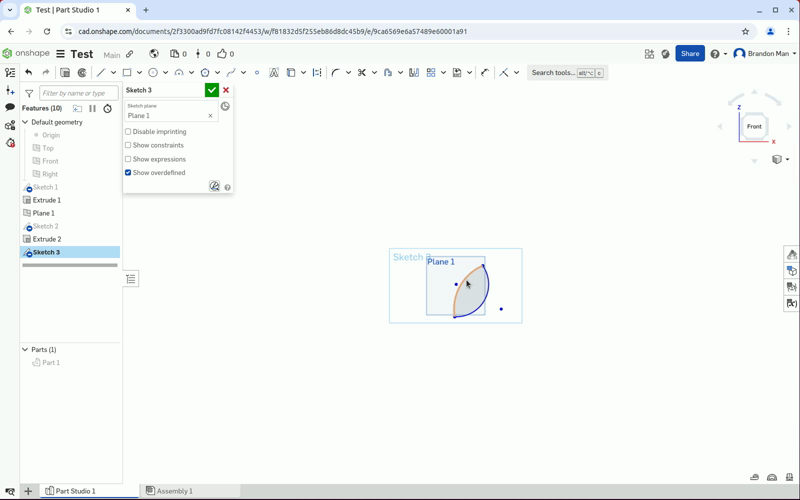
scroll(6)
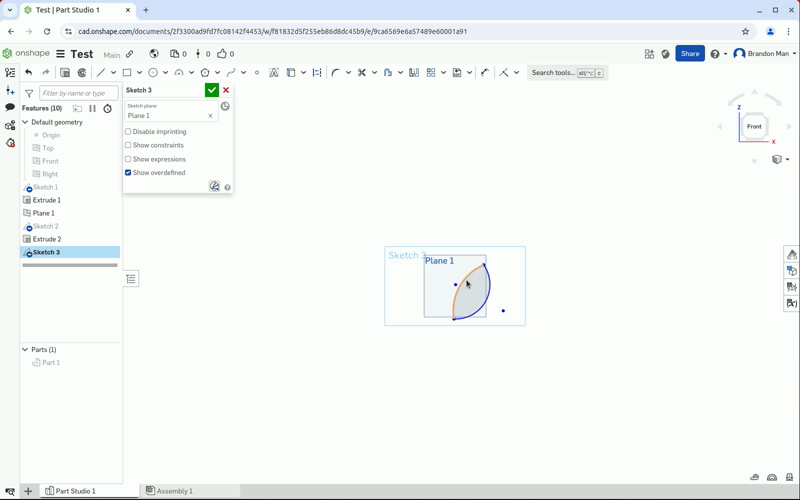
scroll(6)
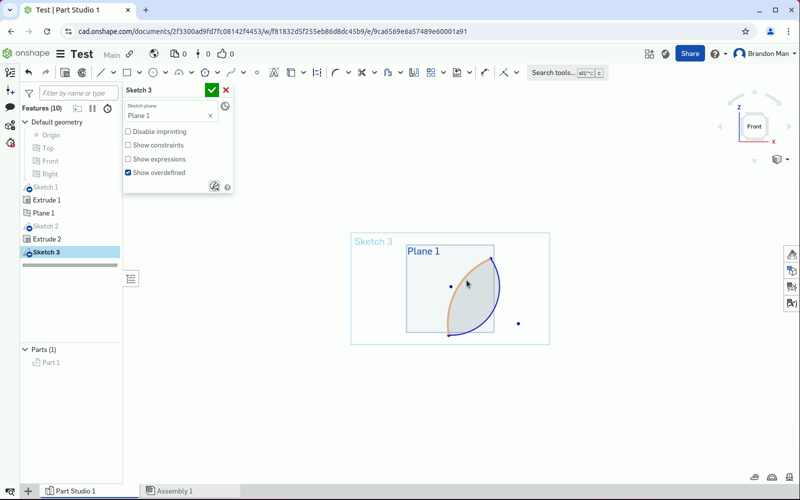
scroll(6)
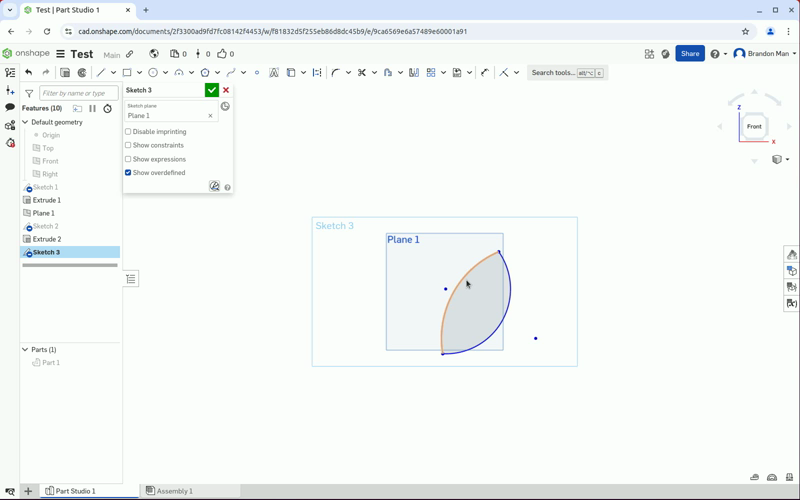
scroll(6)
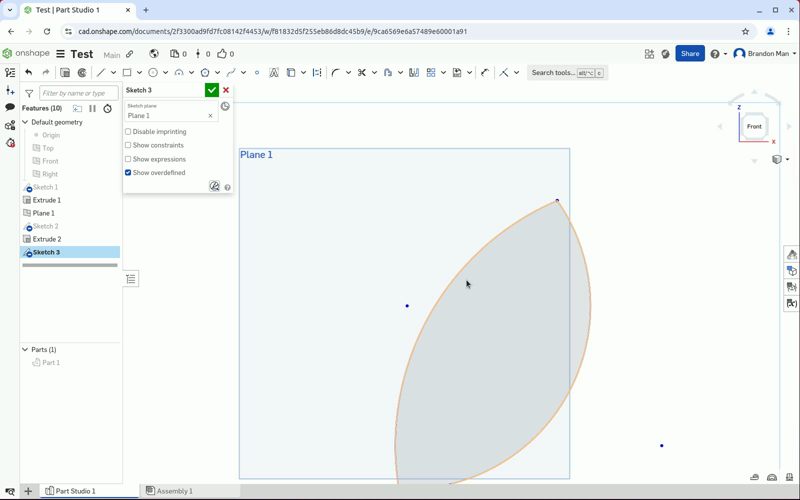
click(466, 279)
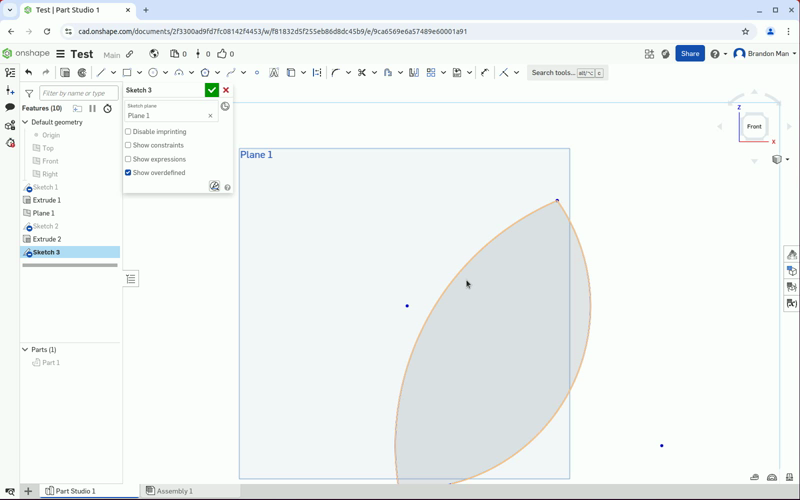
scroll(-6)
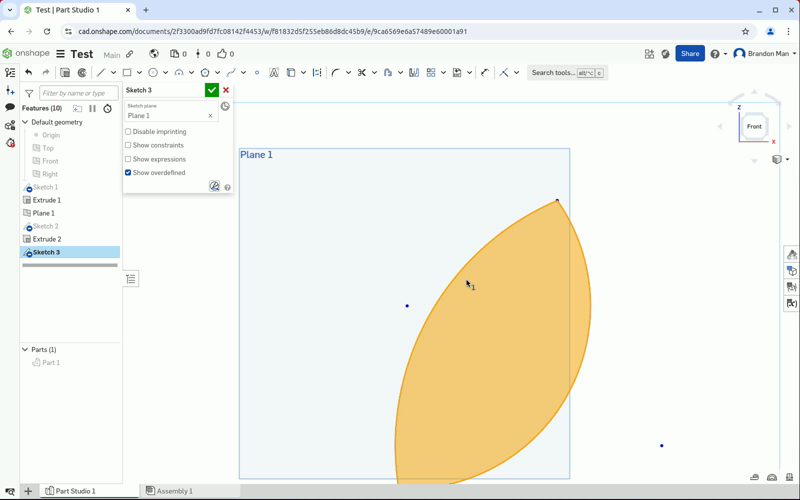
scroll(-6)
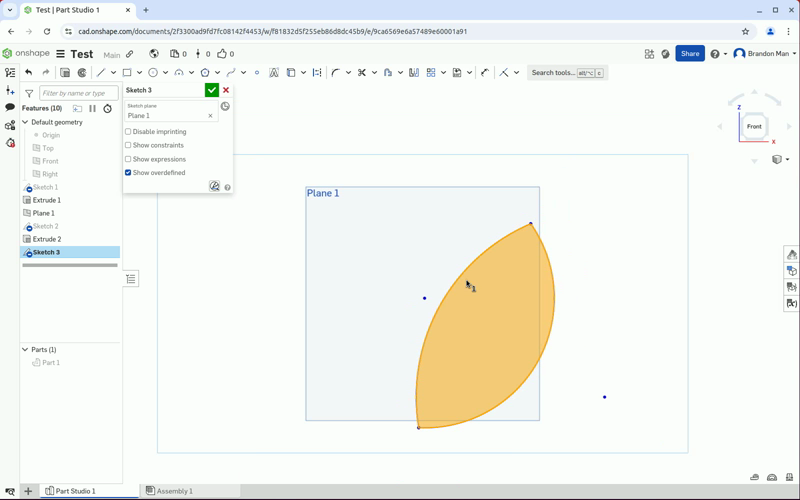
scroll(-6)
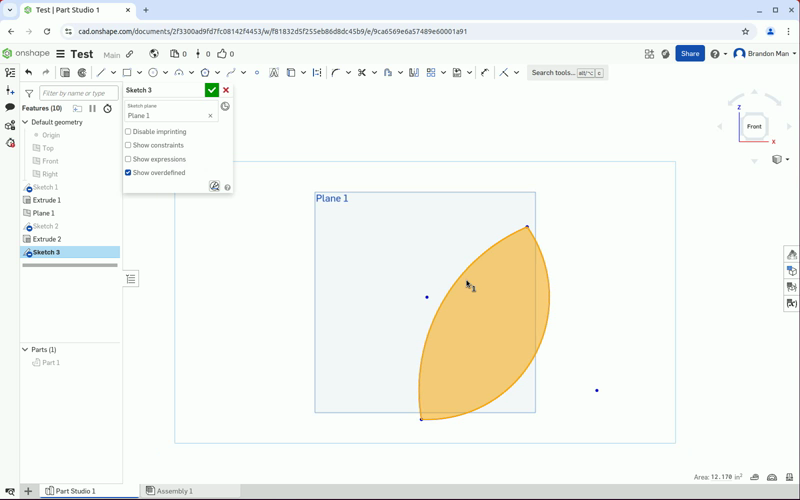
scroll(-6)
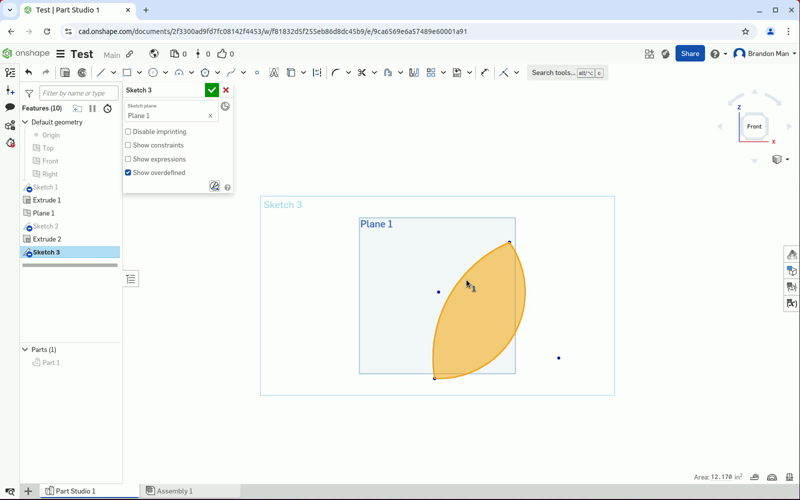
scroll(-6)
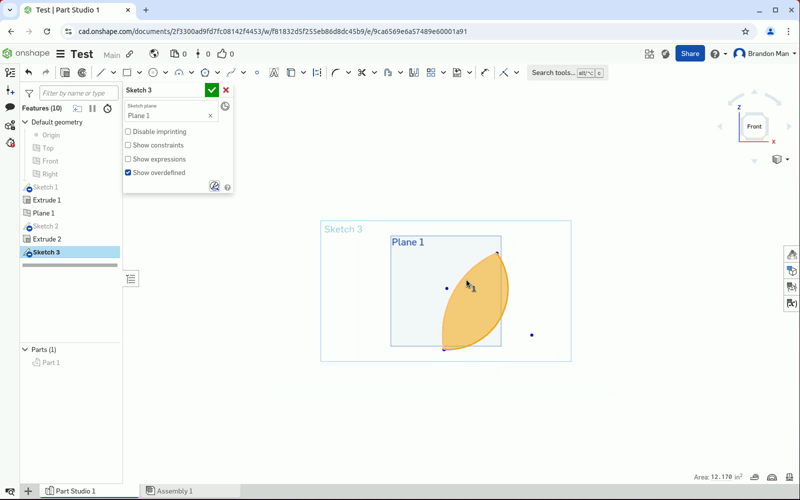
scroll(-6)
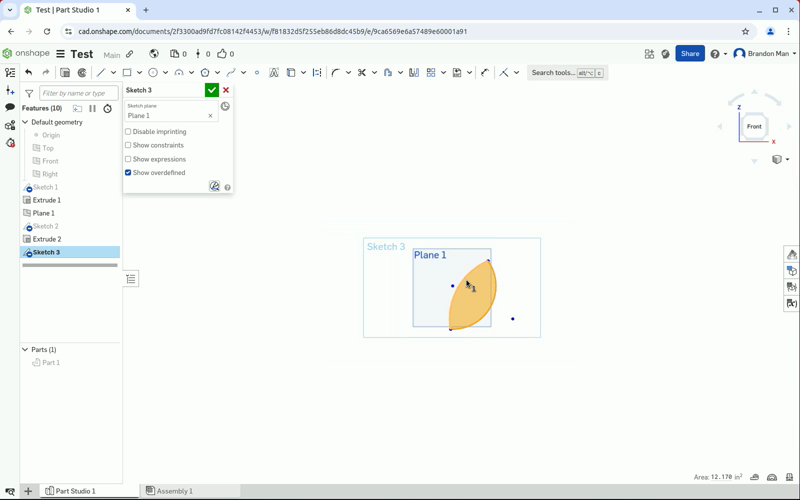
scroll(-6)
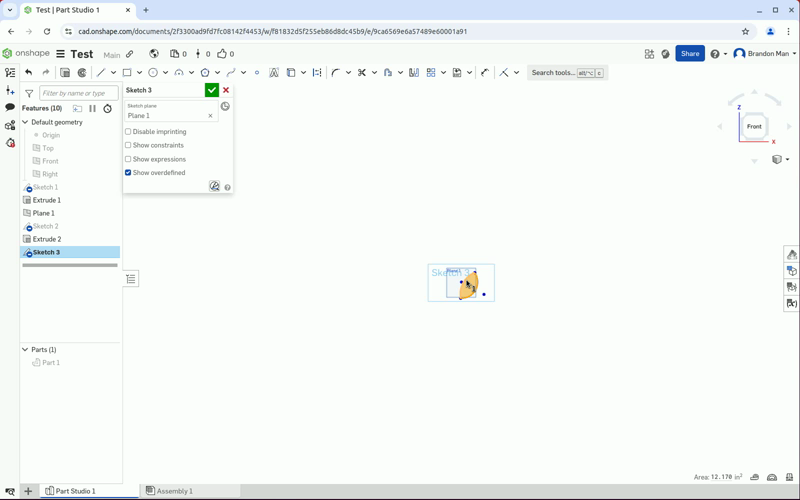
mouse_move(73, 352)
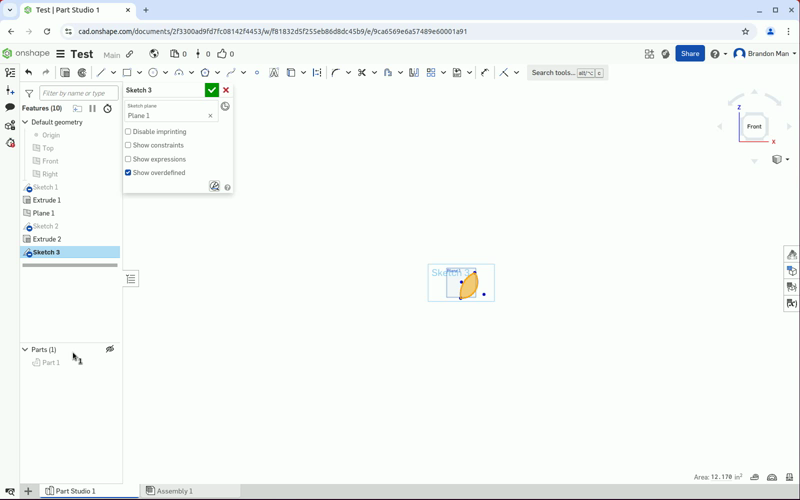
key(shift+y)
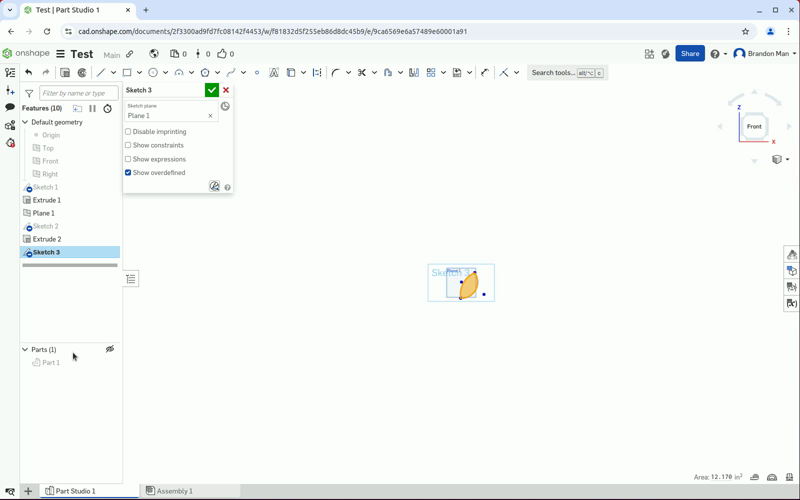
key(shift+e)
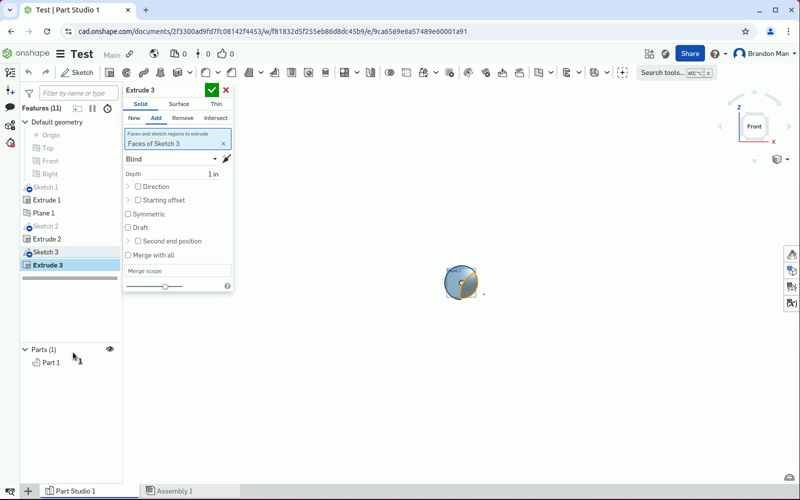
mouse_move(143, 106)
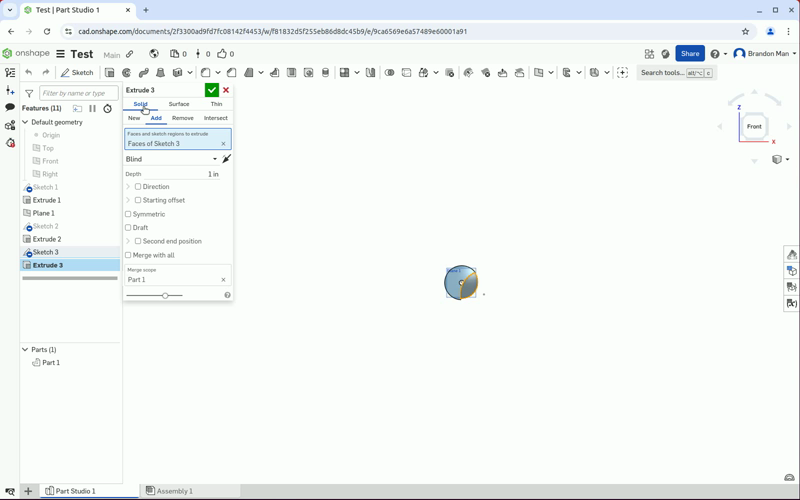
click(143, 106)
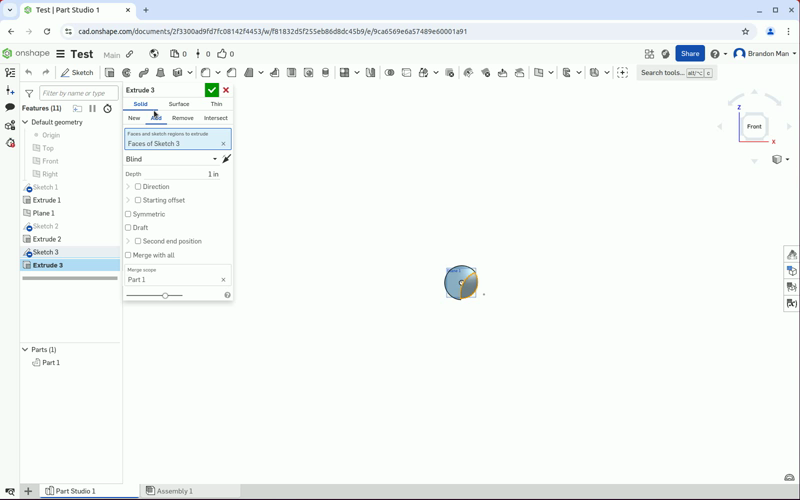
mouse_move(186, 120)
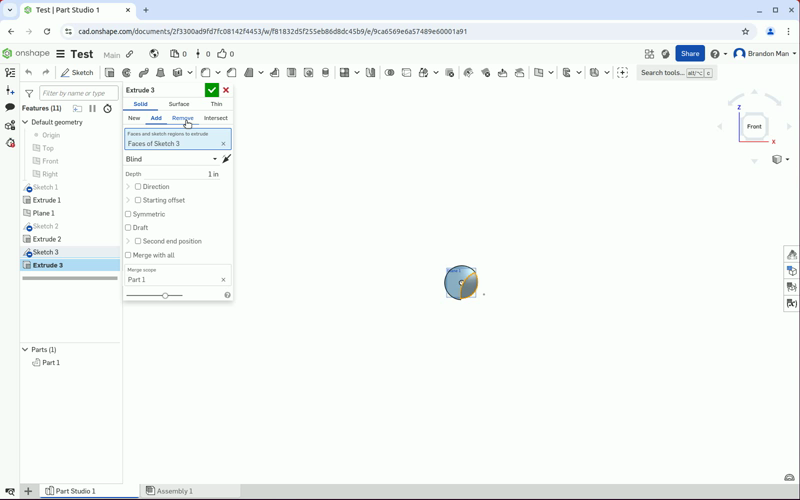
click(186, 120)
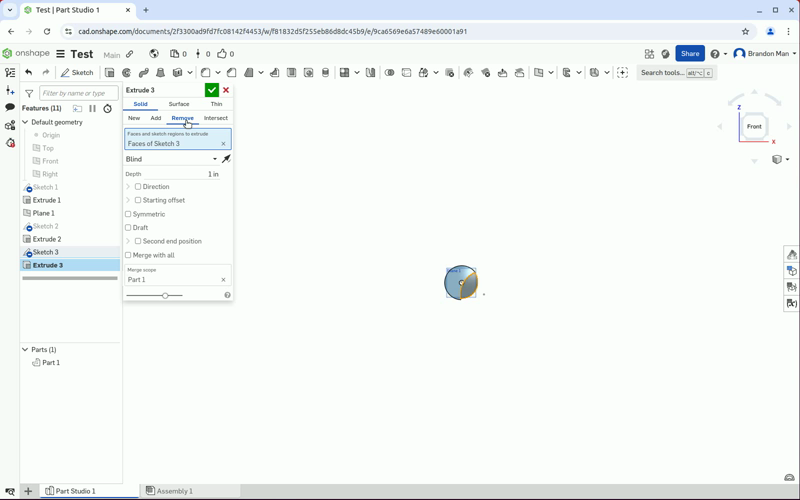
key(tab, 4)
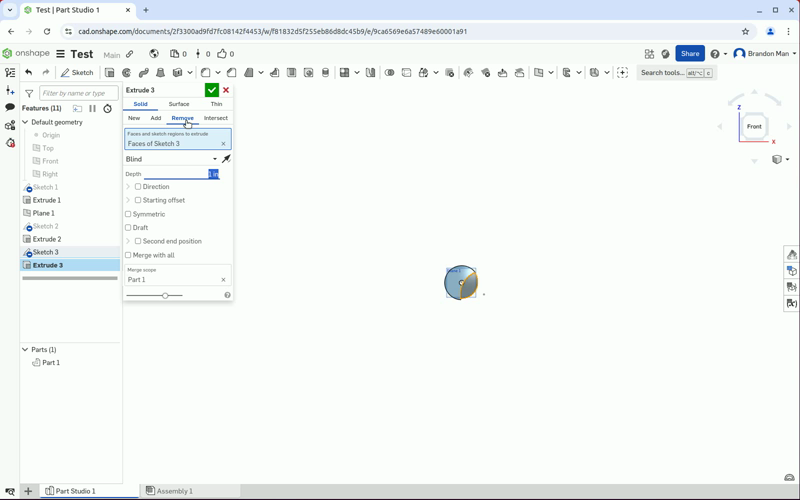
text(27.682)
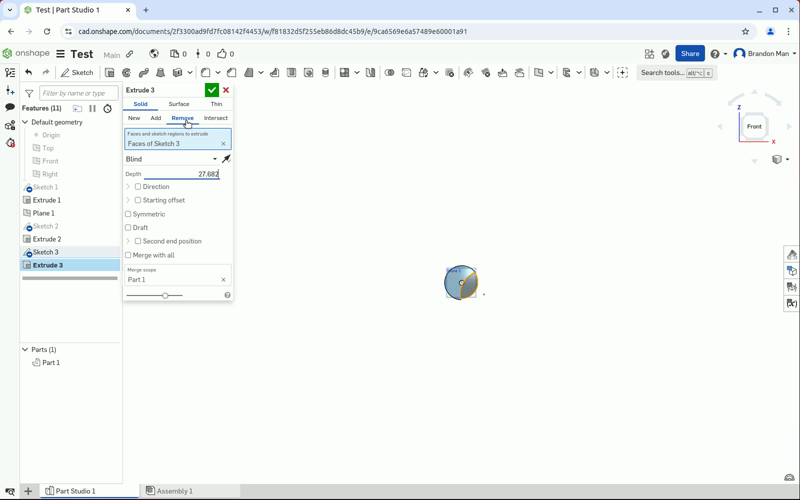
key(tab, 6)
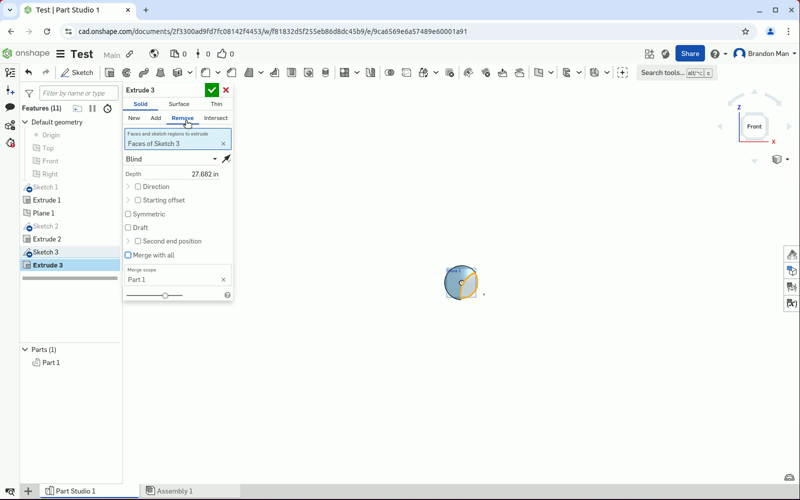
key(space)
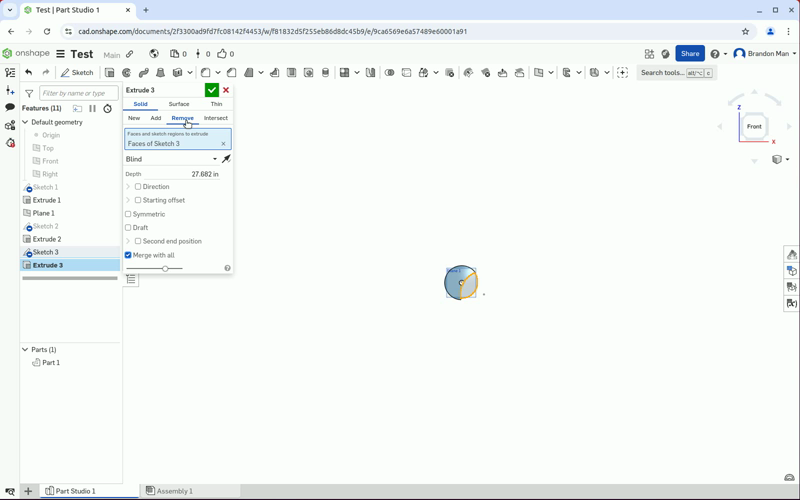
key(enter)
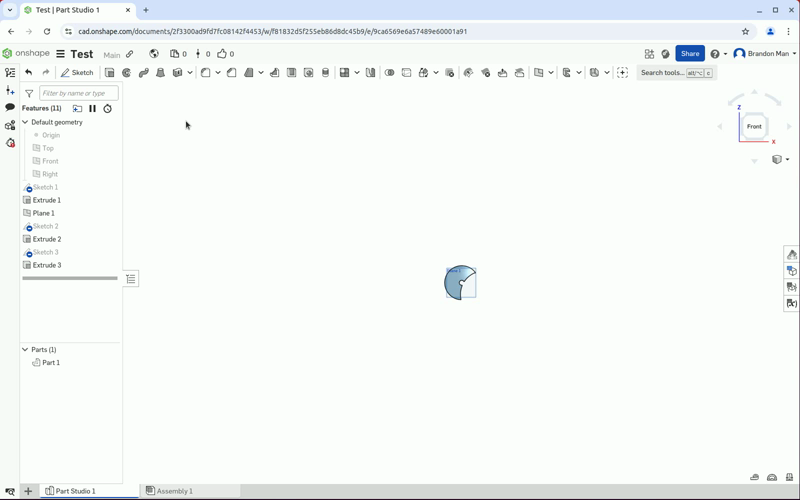
key(shift+h)
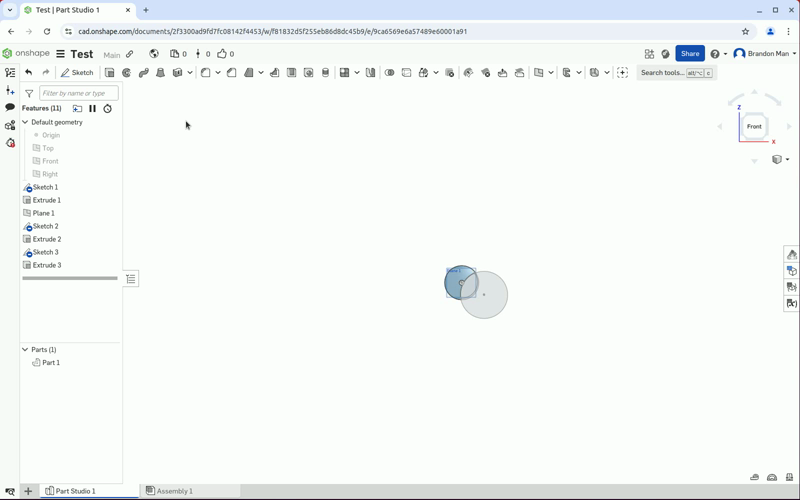
key(shift+h)
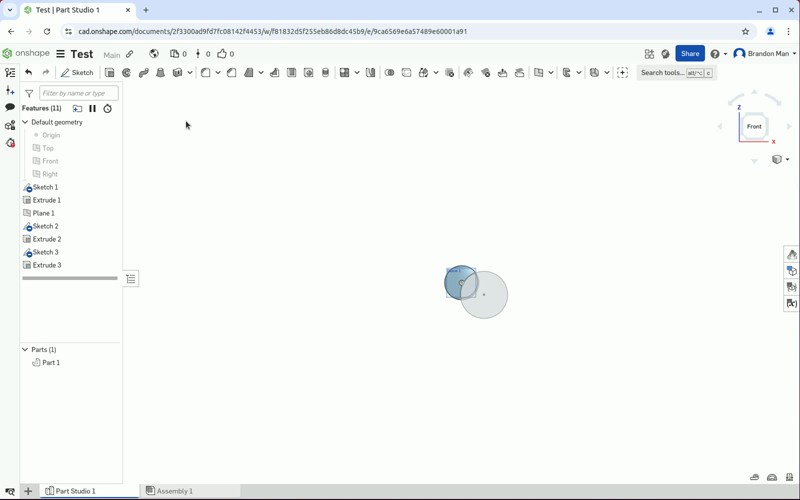
key(shift+7)
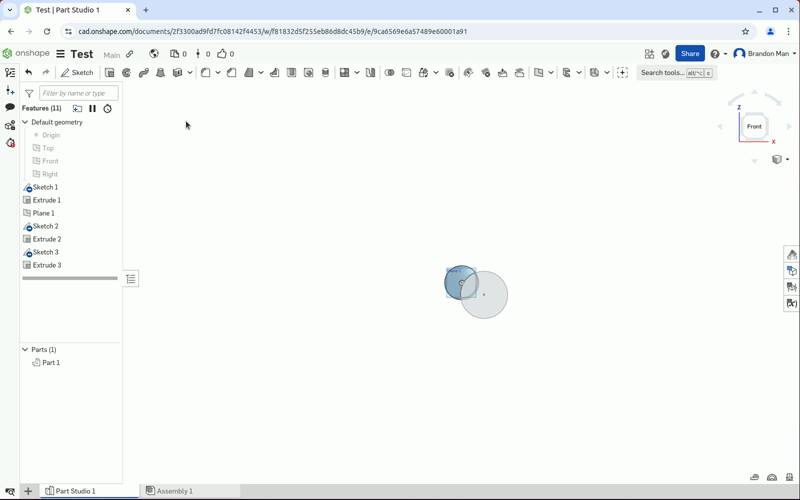
key(left, 2)
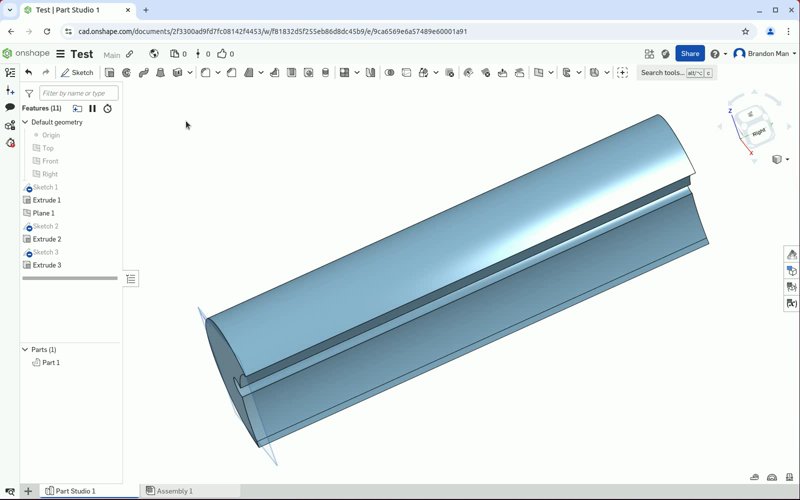
key(down, 2)
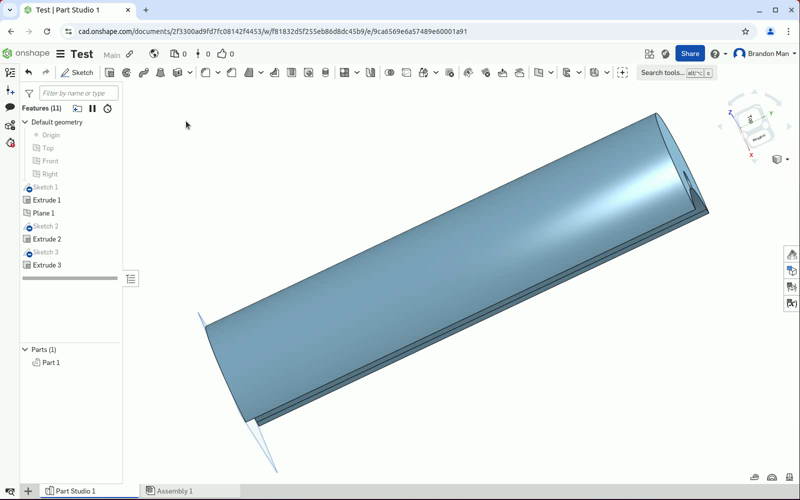
key(up, 2)
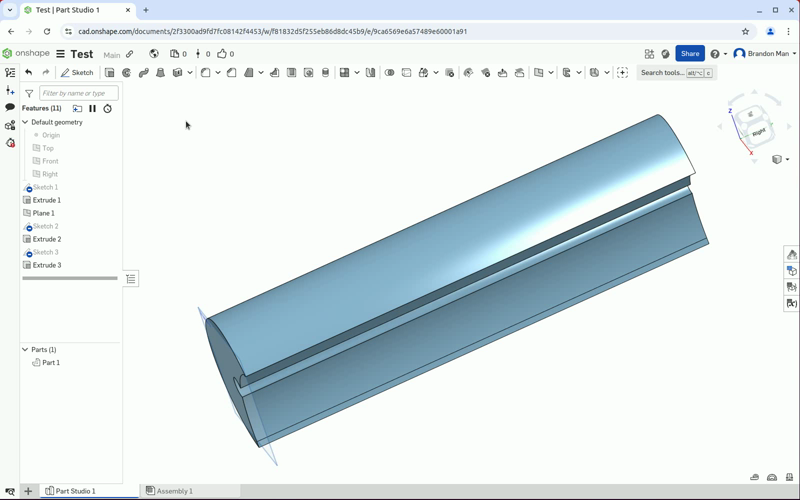
key(right, 2)
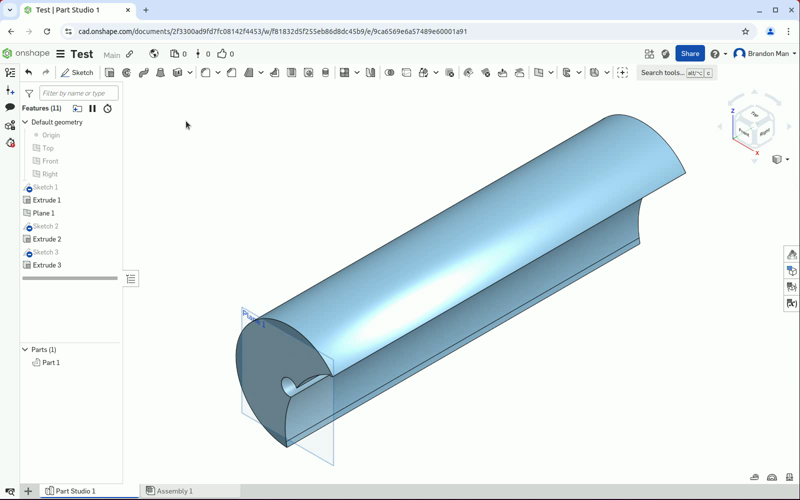
mouse_move(73, 189)
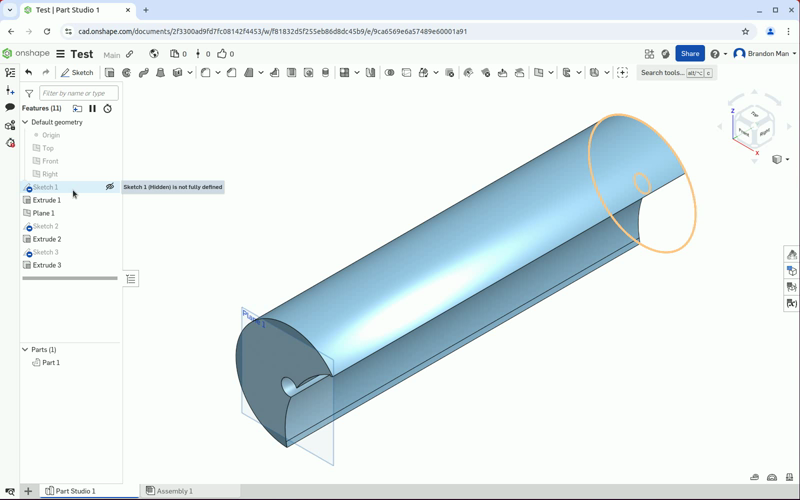
click(73, 189)